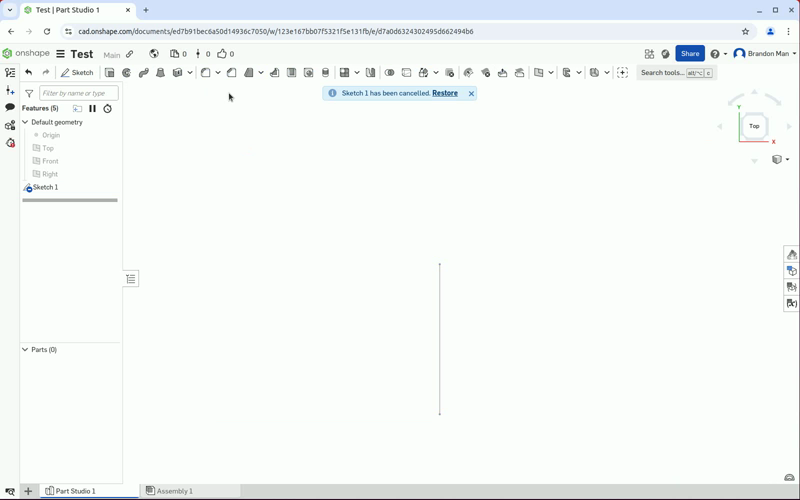
key(shift+h)
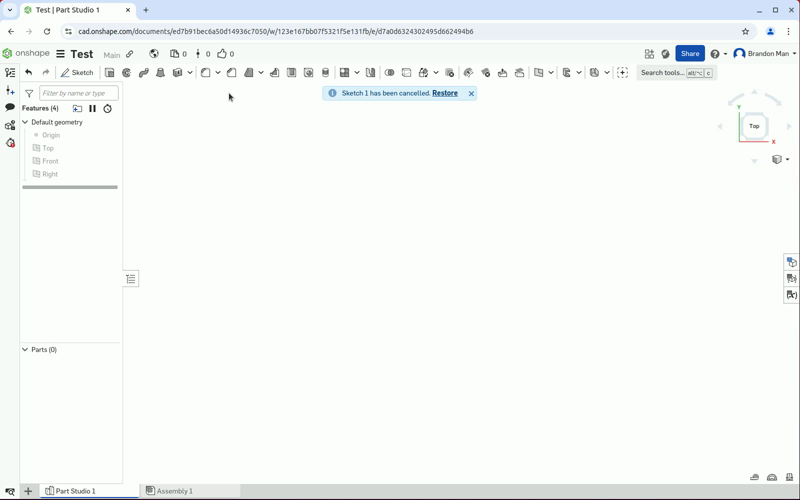
mouse_move(73, 352)
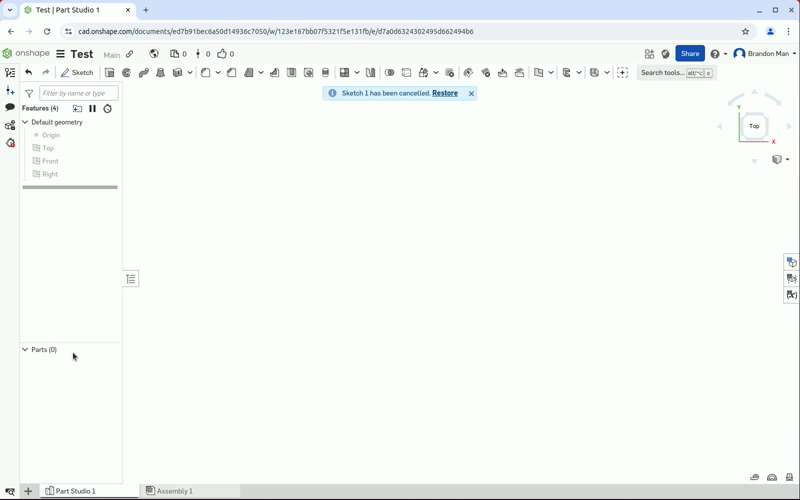
key(y)
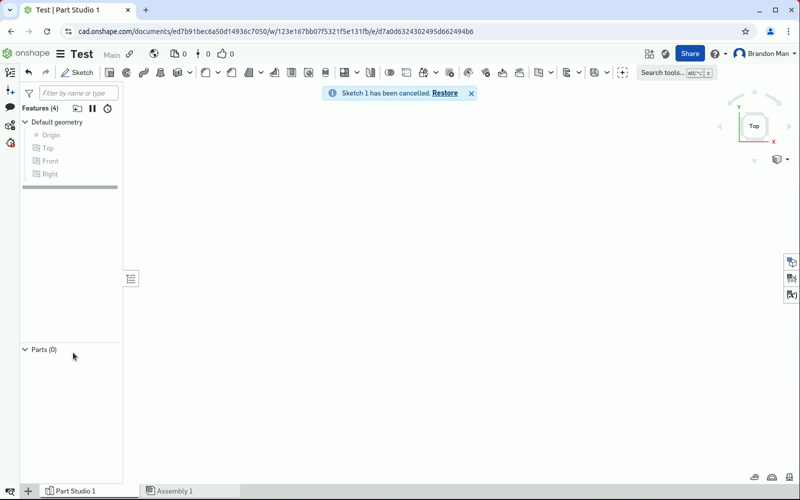
key(shift+p)
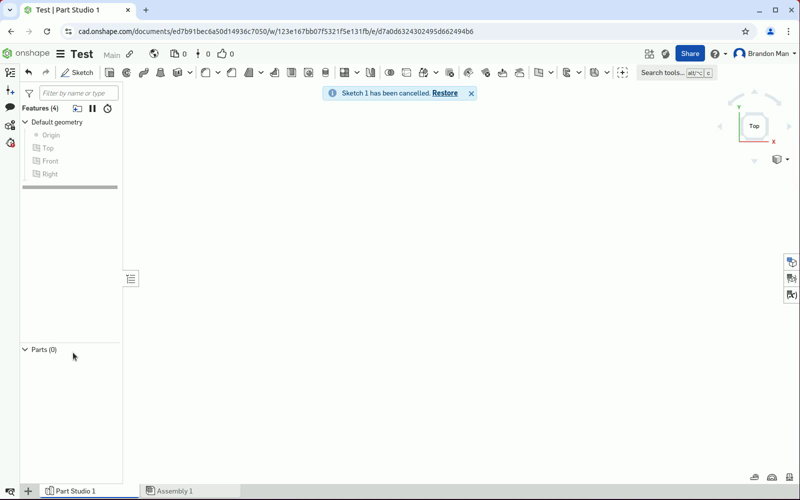
key(space)
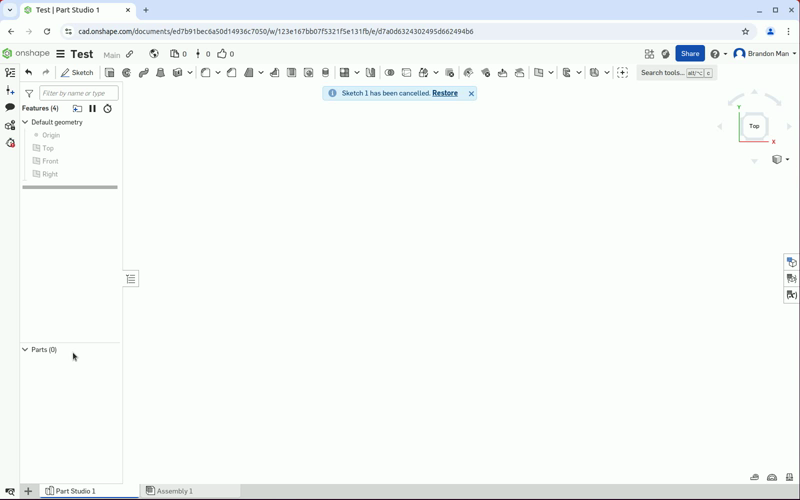
key_down(shift)
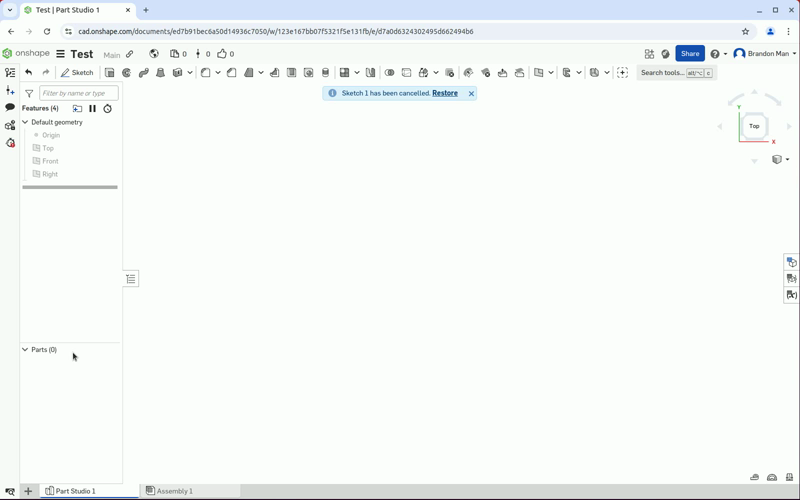
key(up)
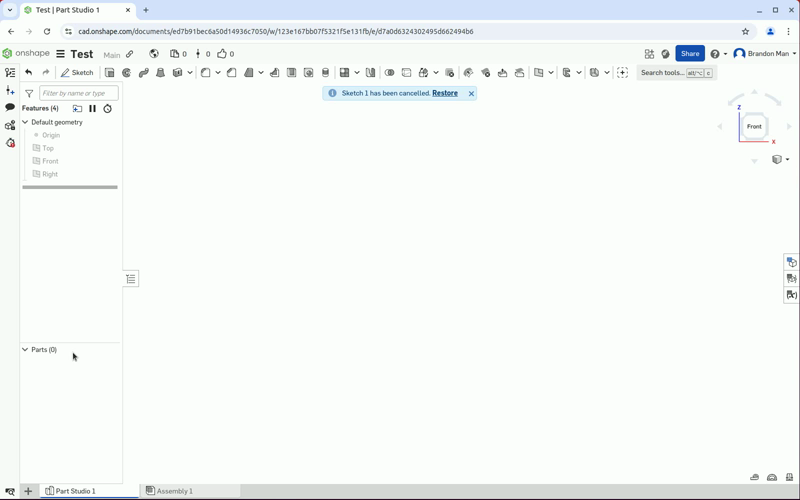
key_up(shift)
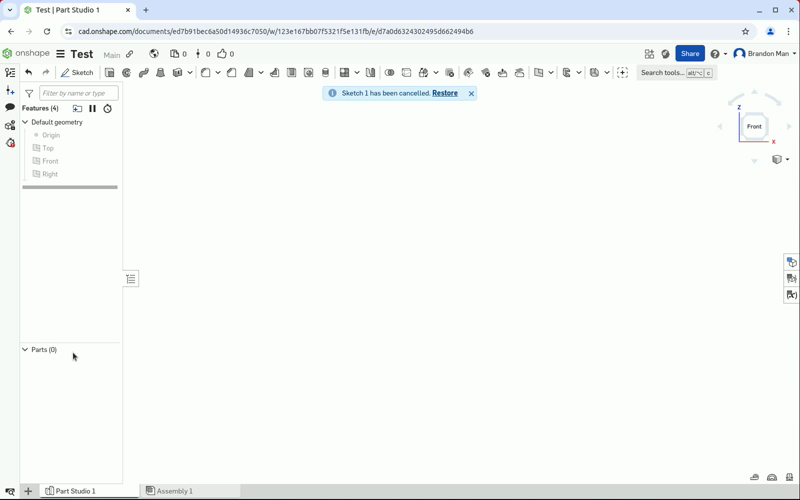
mouse_move(73, 352)
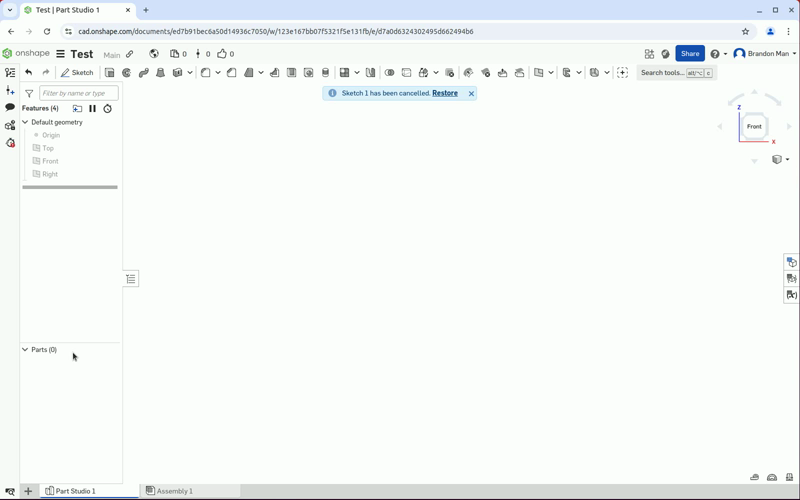
key(shift+y)
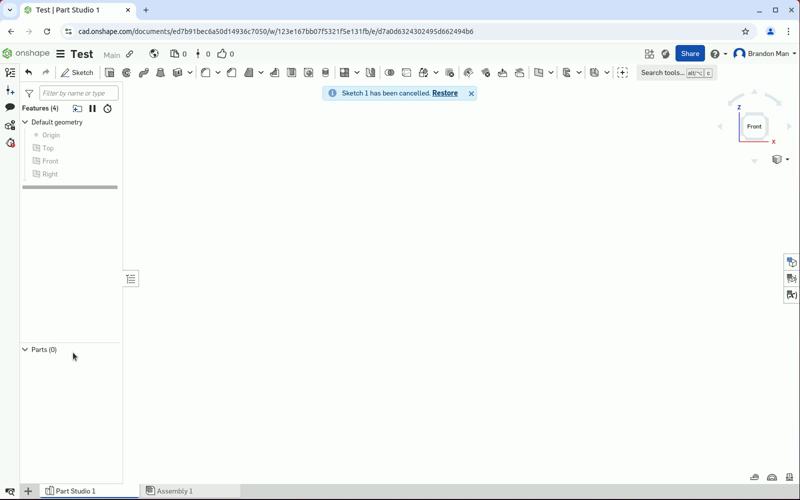
key(shift+s)
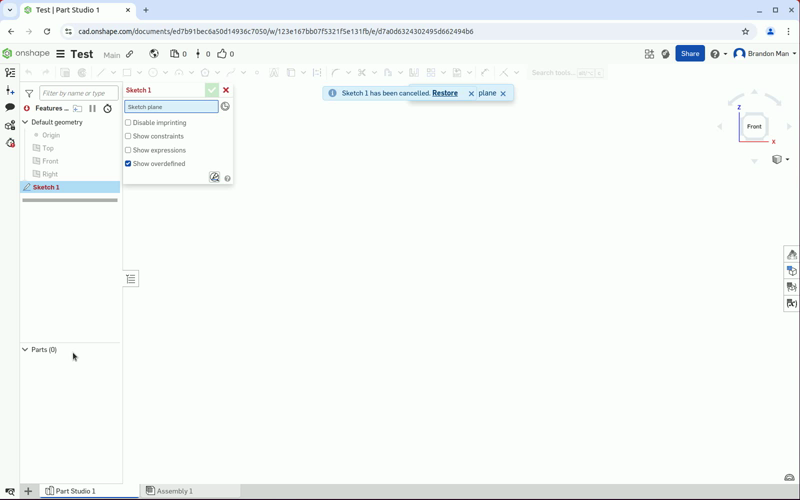
mouse_move(73, 163)
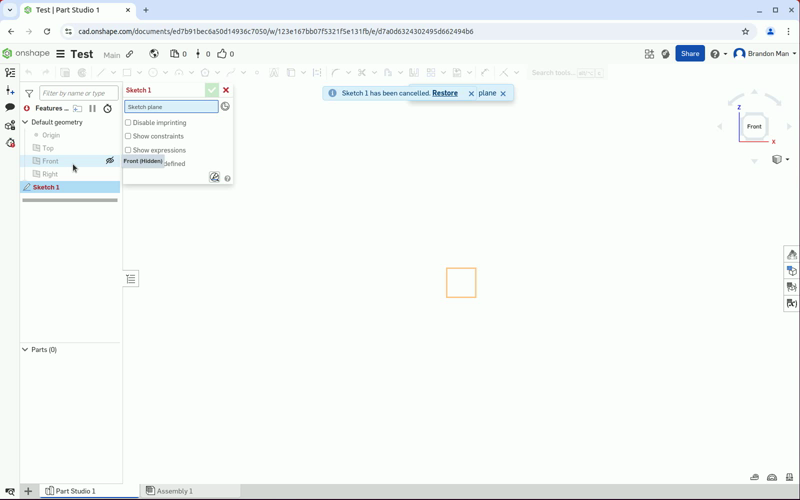
click(73, 163)
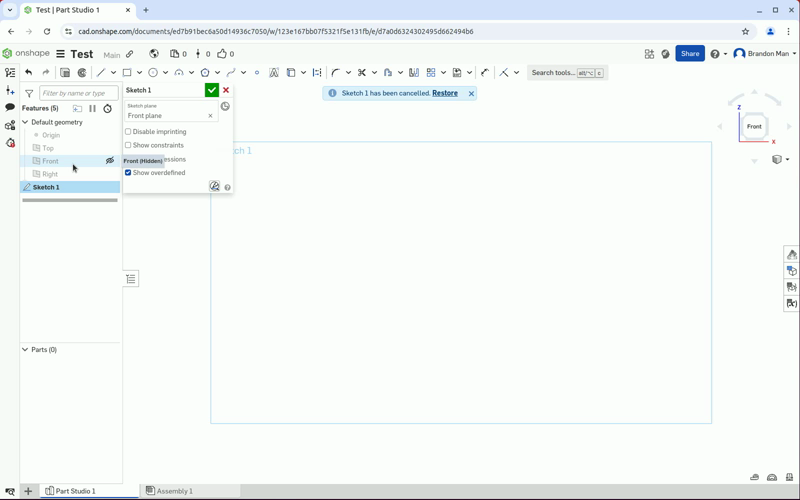
mouse_move(73, 352)
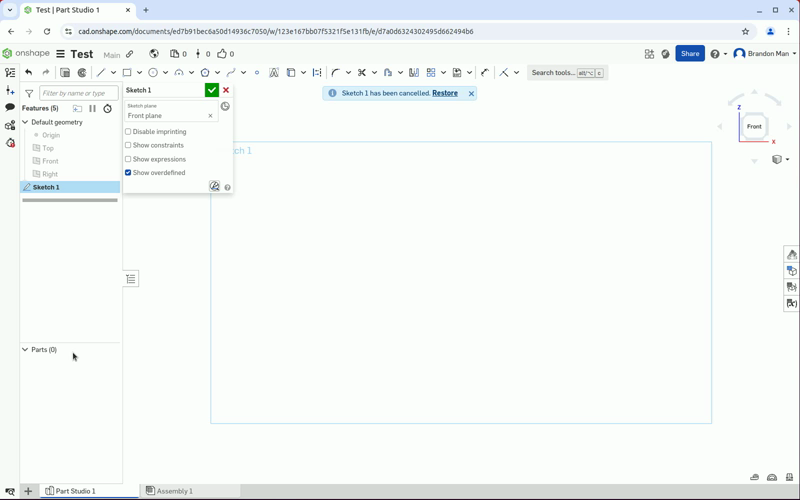
key(y)
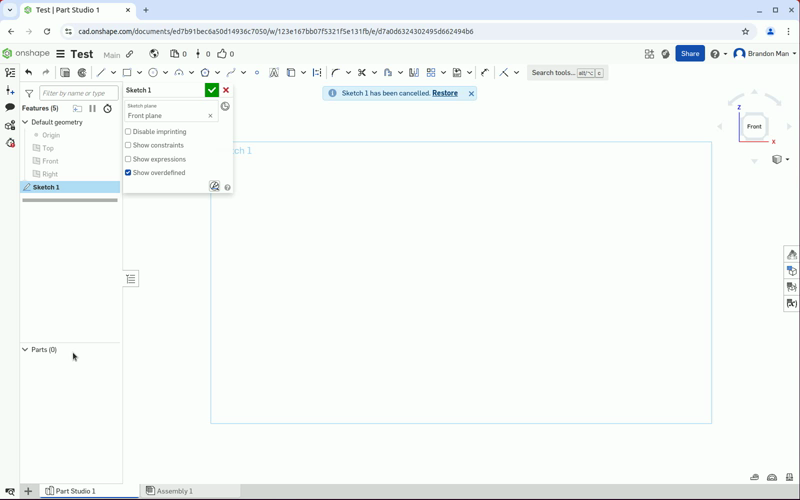
key(l)
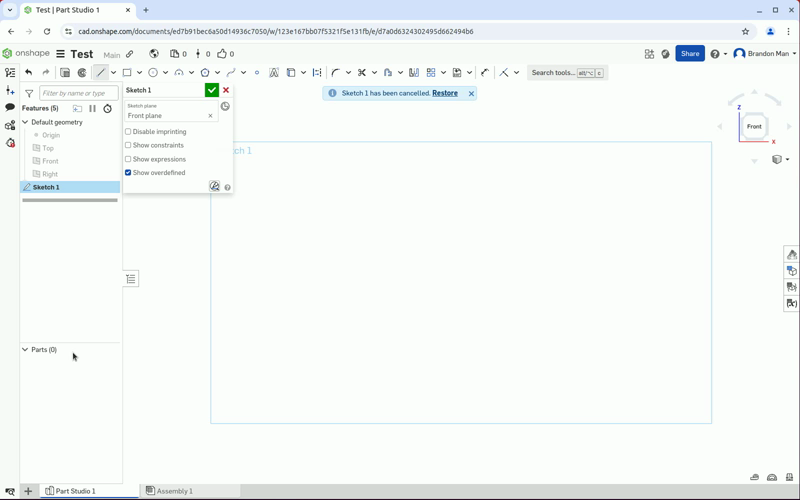
key_down(shift)
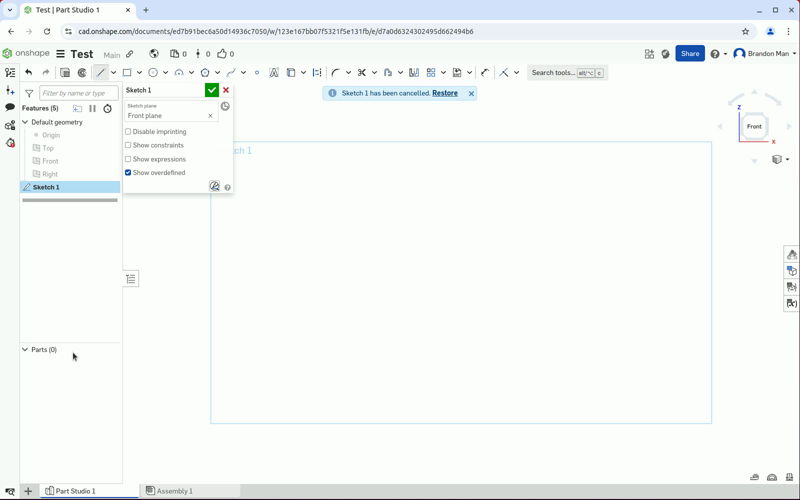
mouse_move(451, 282)
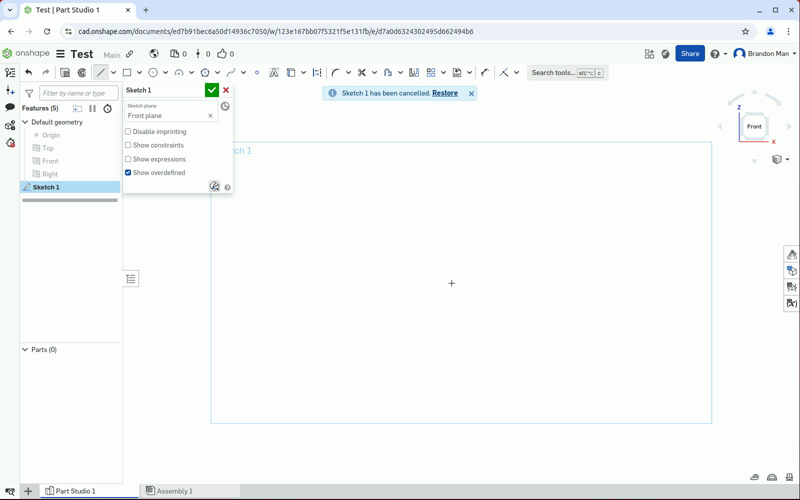
click(451, 282)
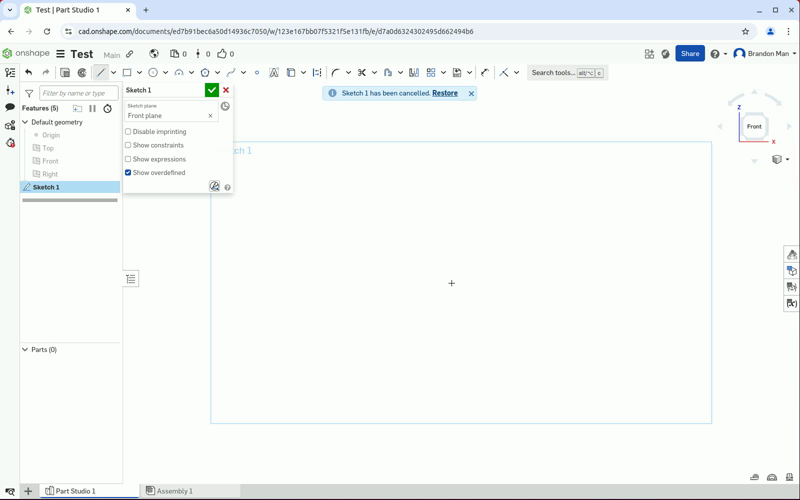
key_up(shift)
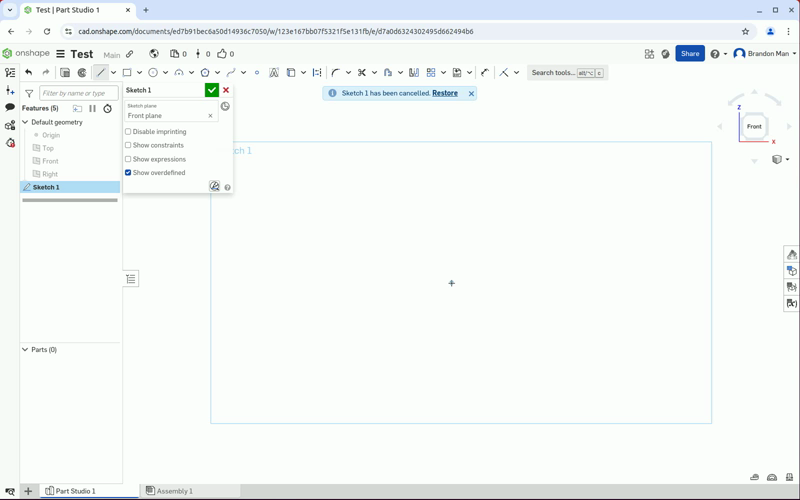
key_down(shift)
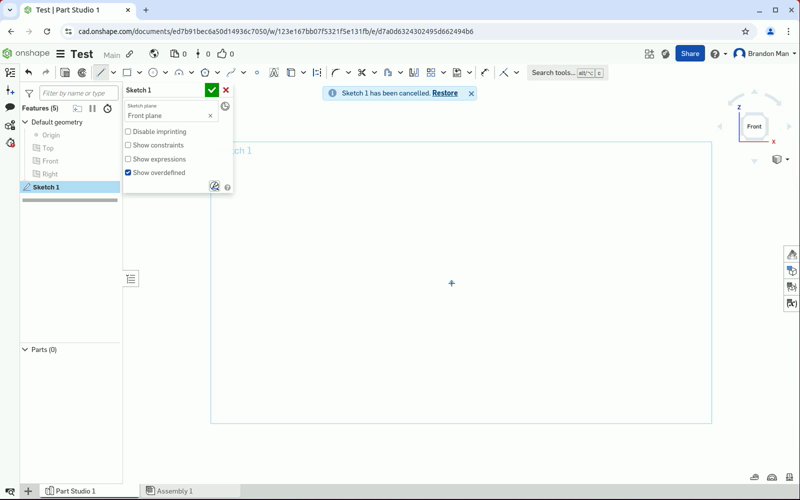
mouse_move(481, 282)
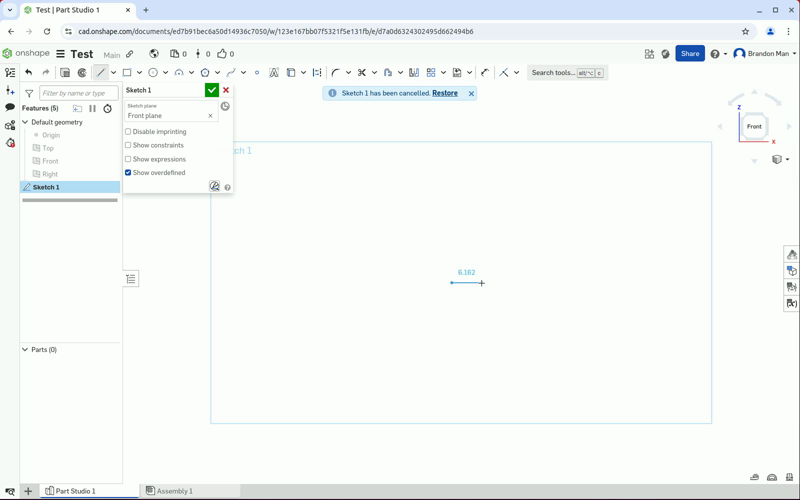
mouse_move(470, 282)
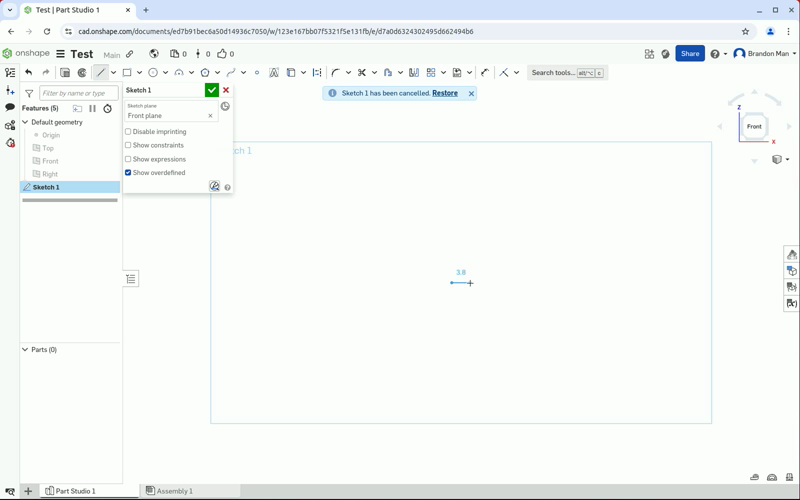
click(470, 282)
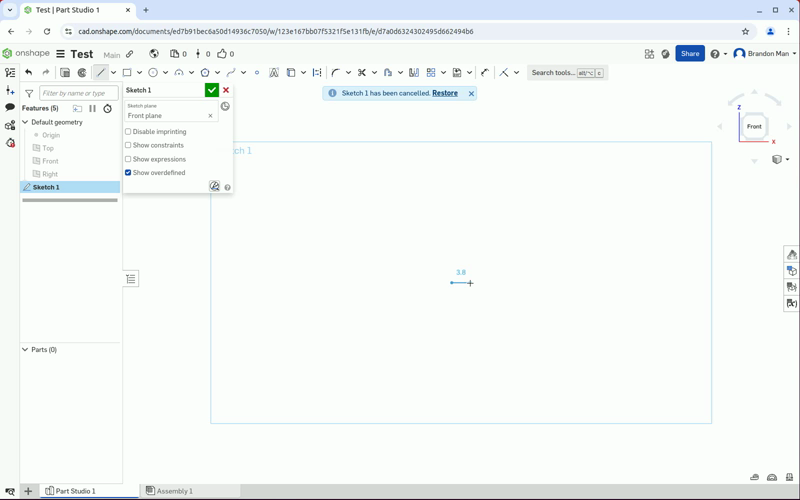
key_up(shift)
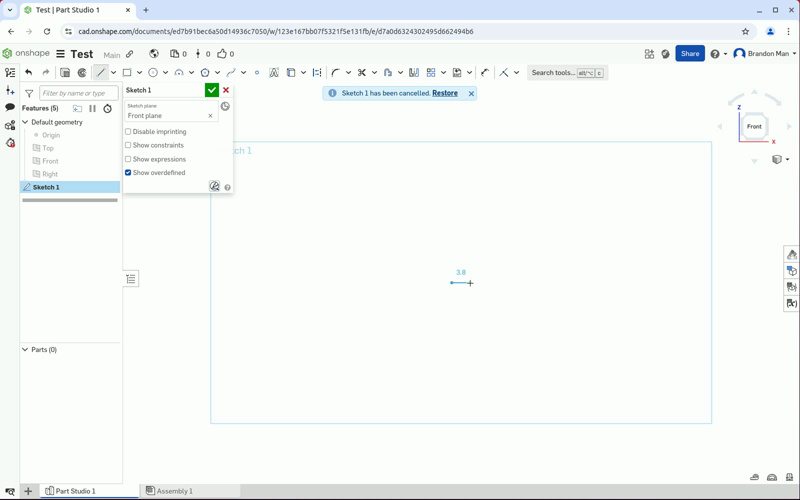
key_down(shift)
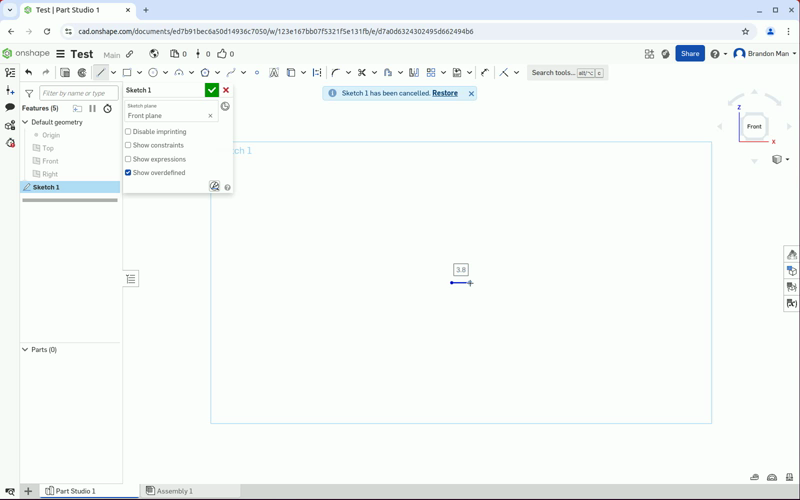
mouse_move(500, 282)
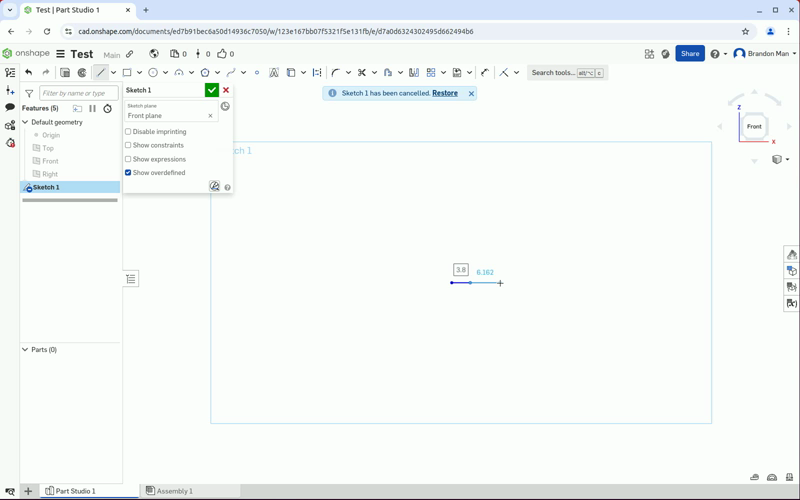
mouse_move(467, 276)
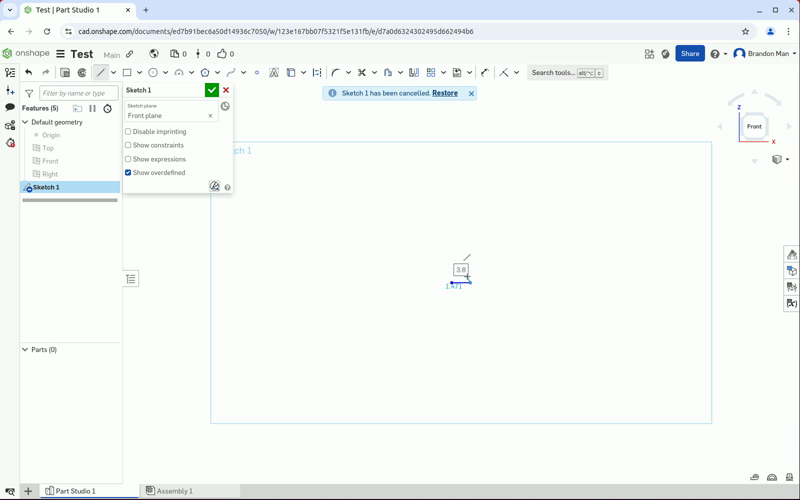
scroll(6)
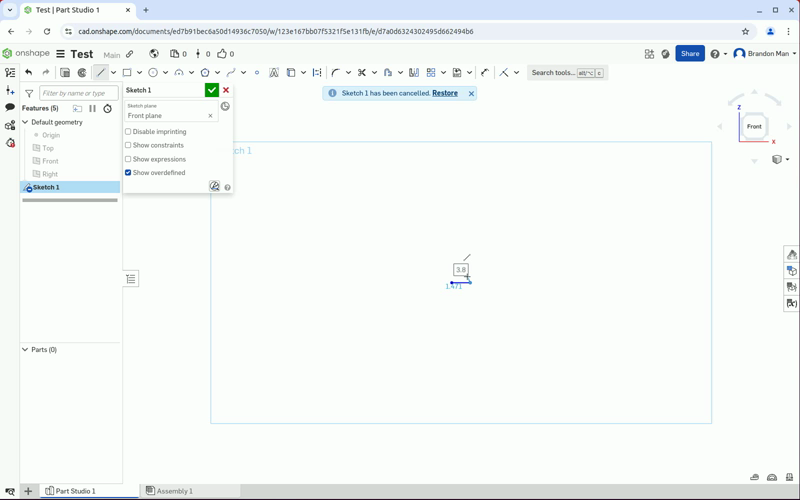
scroll(6)
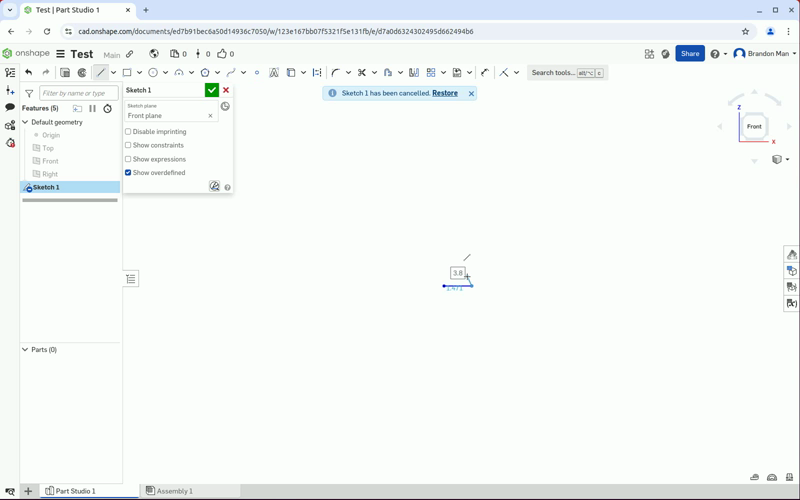
scroll(6)
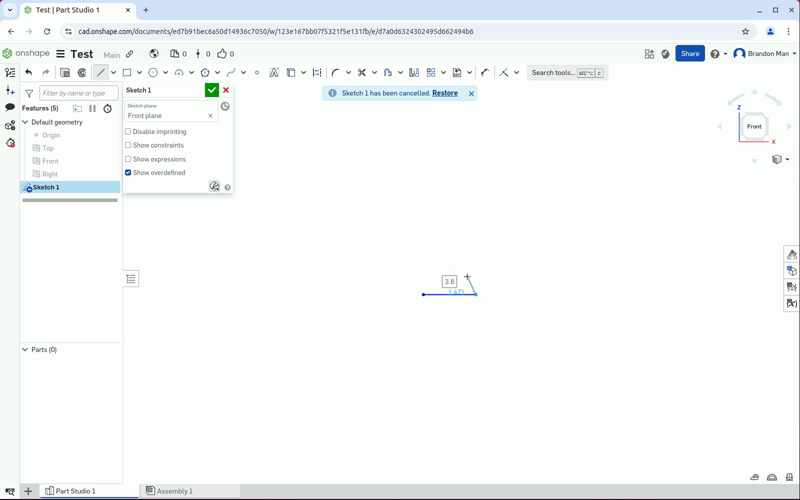
scroll(6)
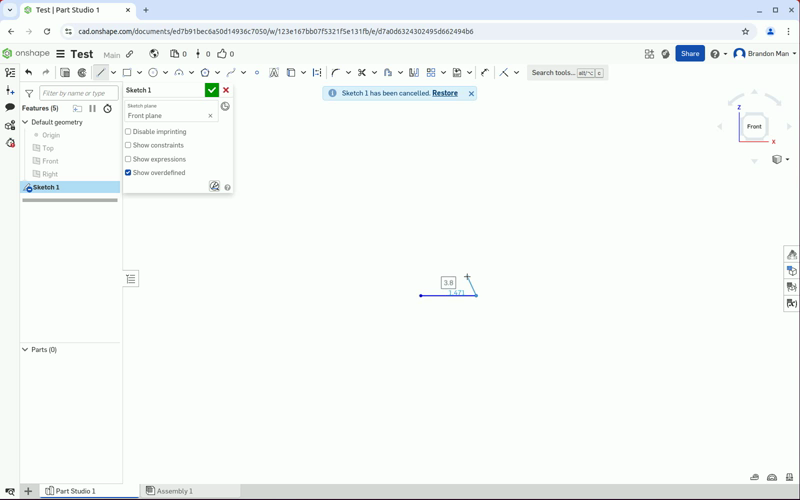
scroll(6)
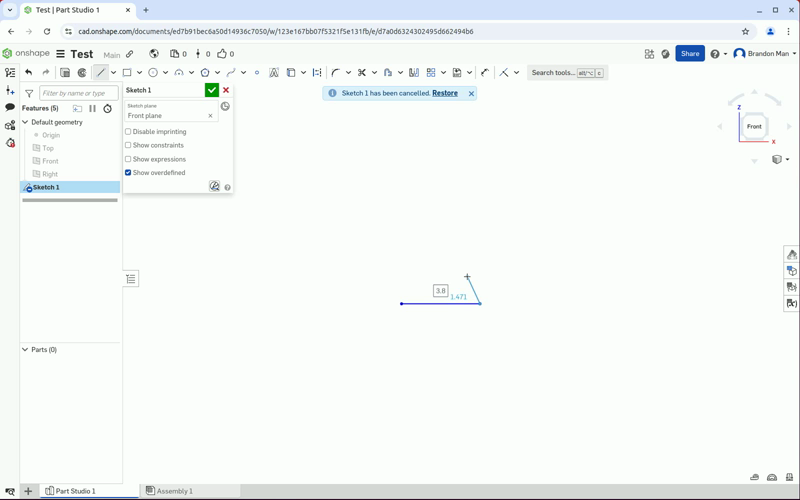
scroll(6)
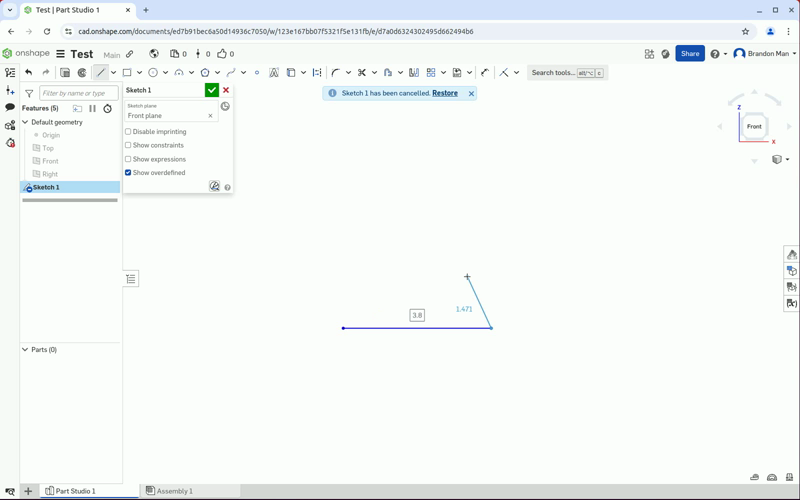
scroll(6)
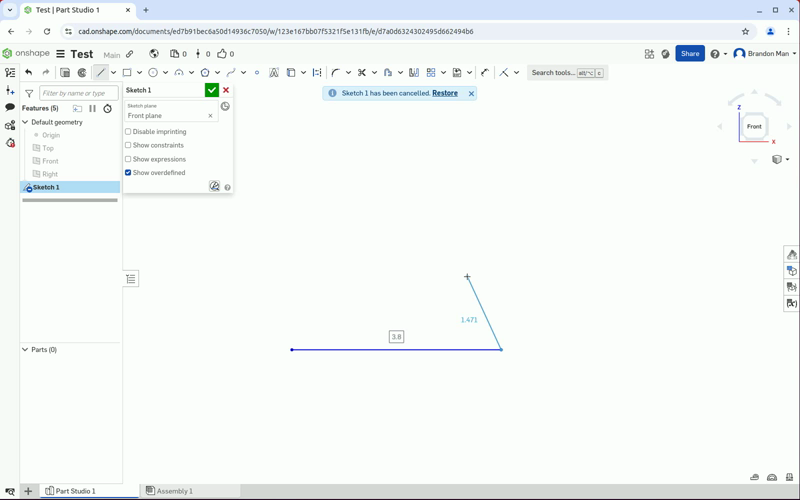
click(467, 276)
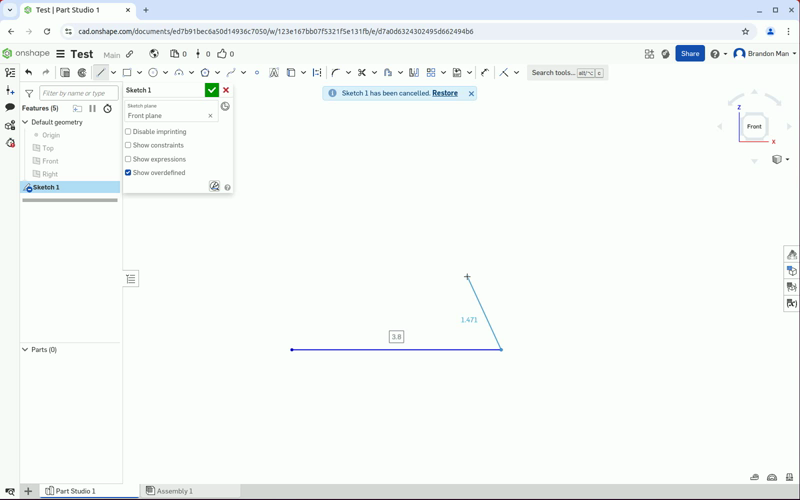
scroll(-6)
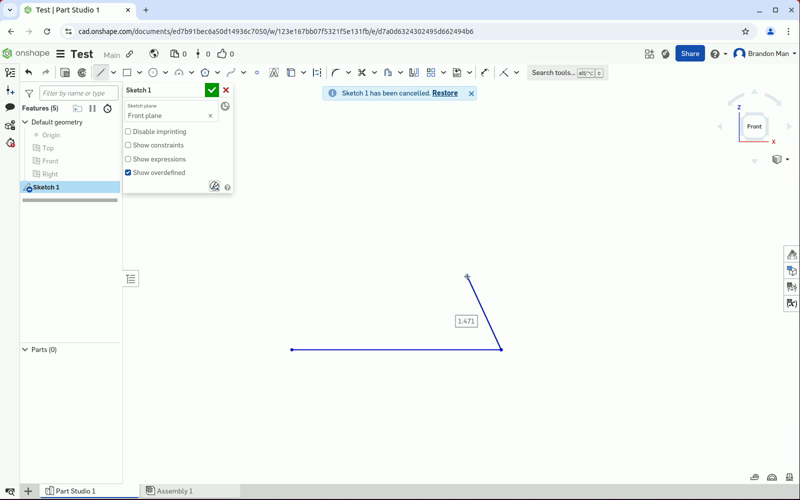
scroll(-6)
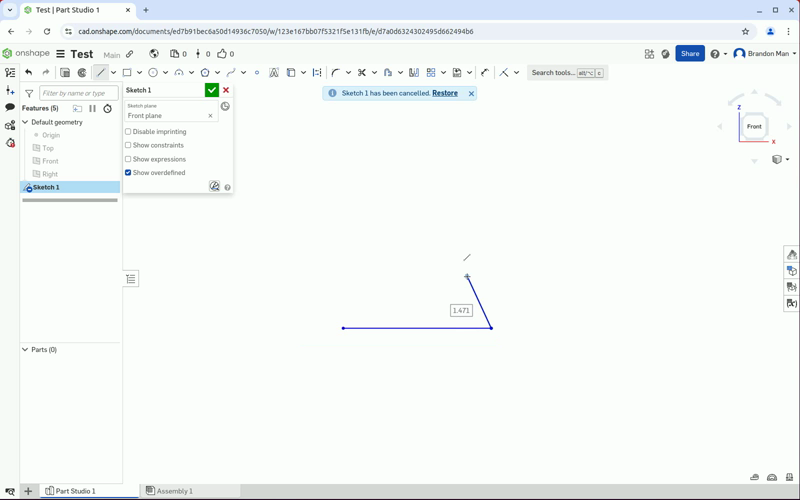
scroll(-6)
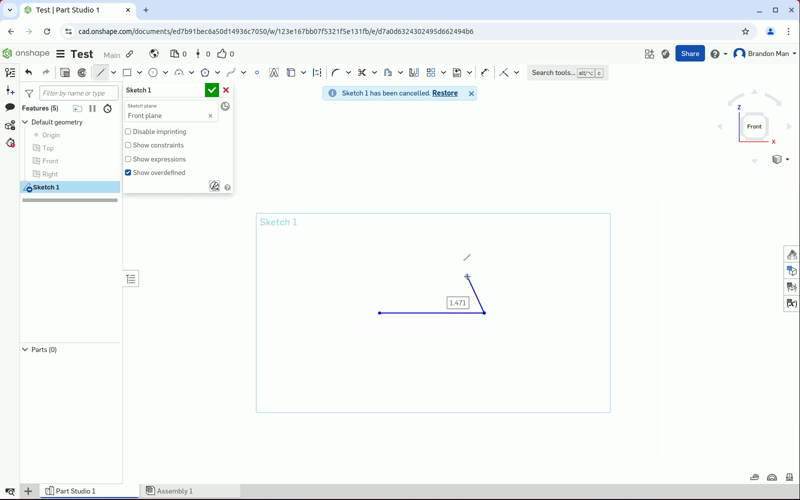
scroll(-6)
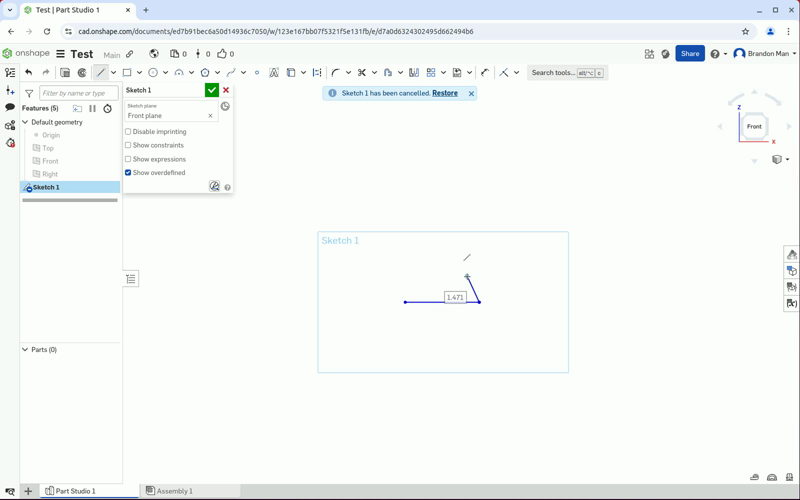
scroll(-6)
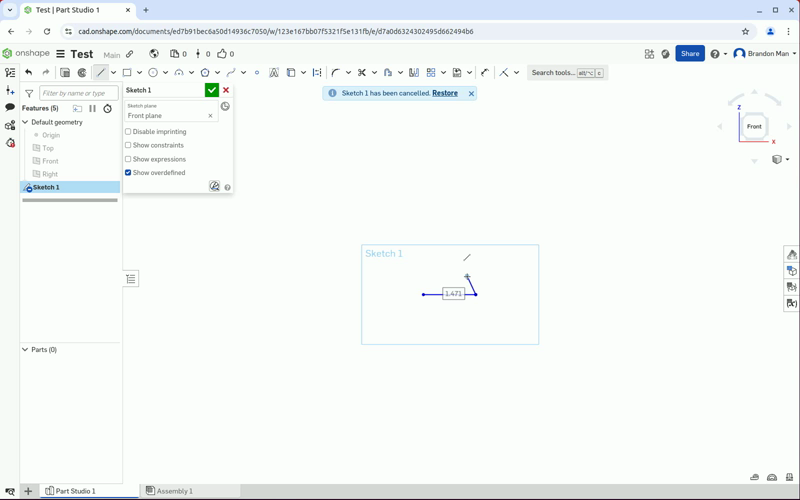
scroll(-6)
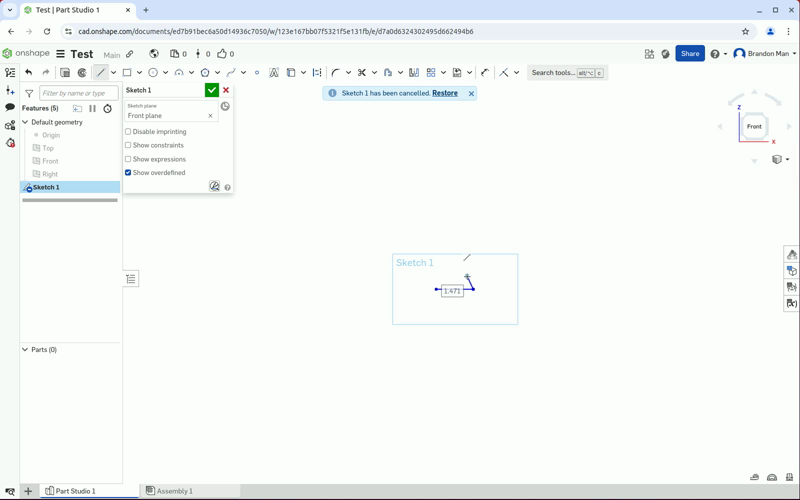
scroll(-6)
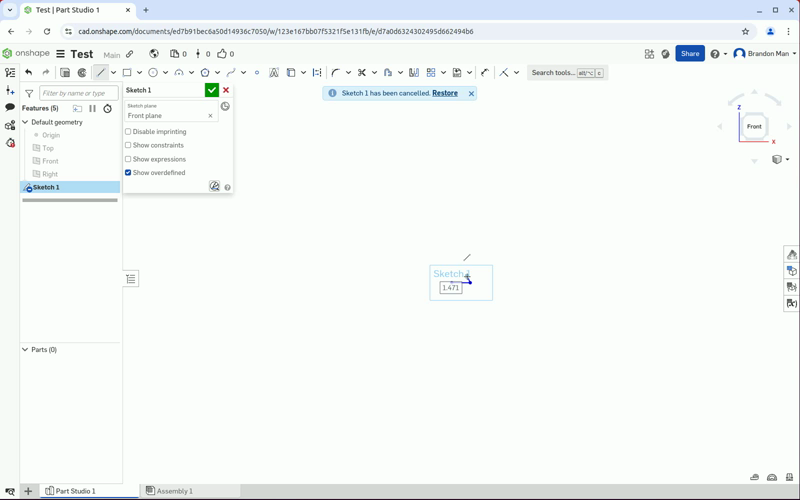
key_up(shift)
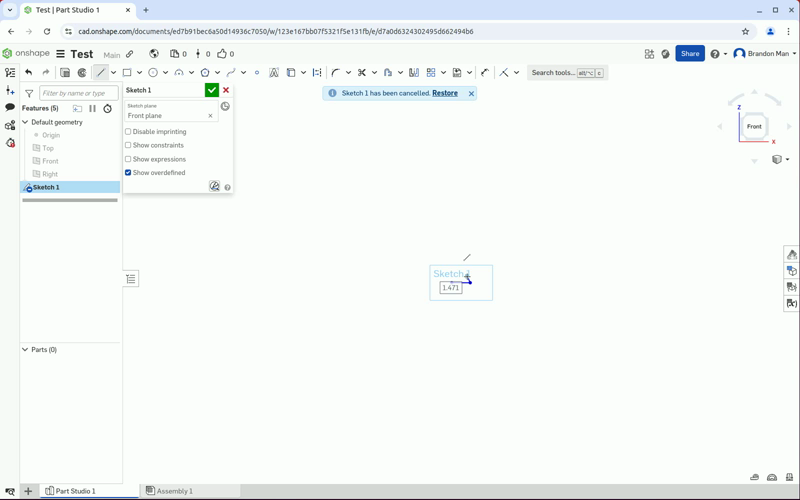
key_down(shift)
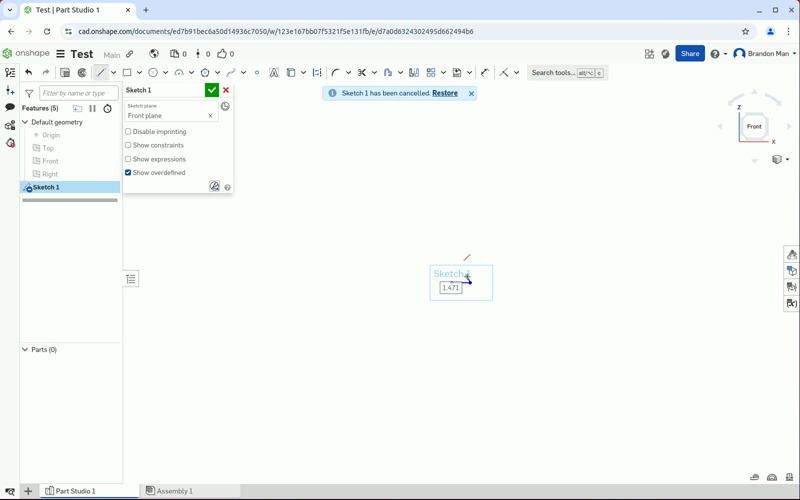
mouse_move(497, 276)
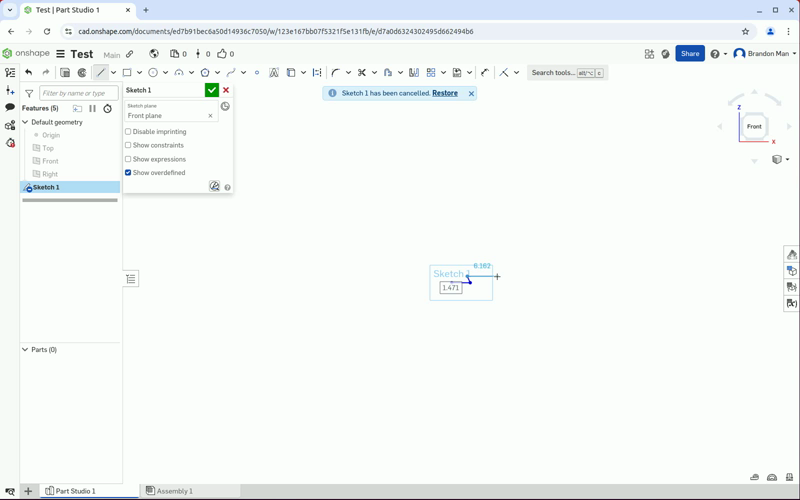
mouse_move(460, 273)
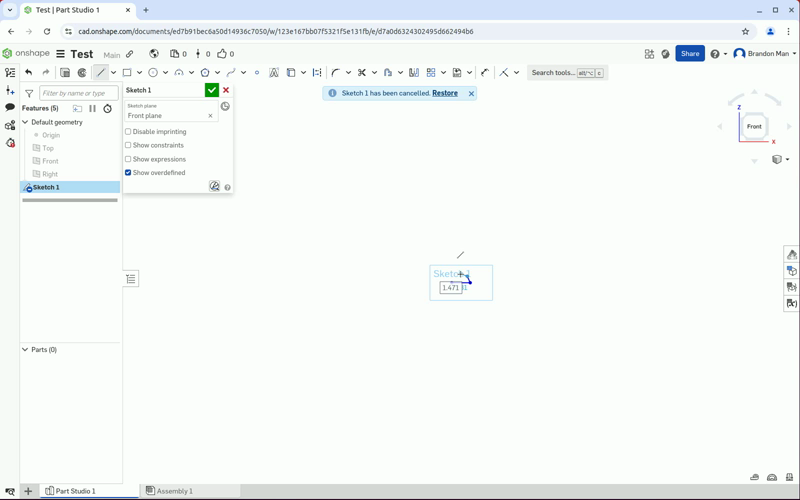
scroll(6)
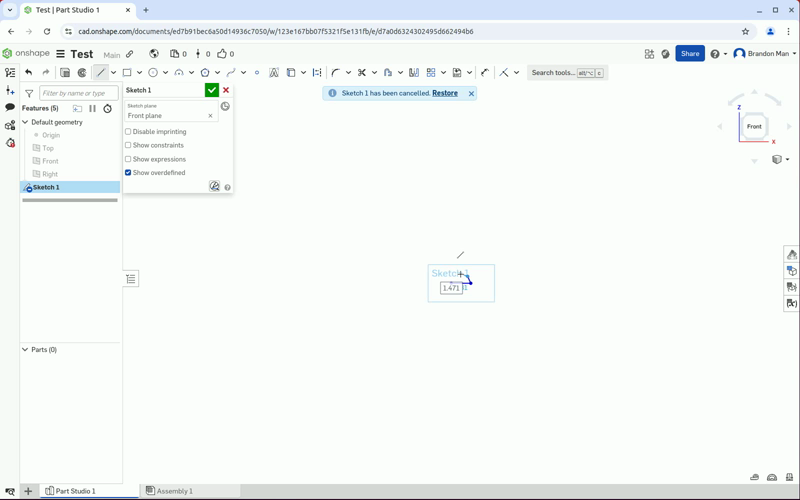
scroll(6)
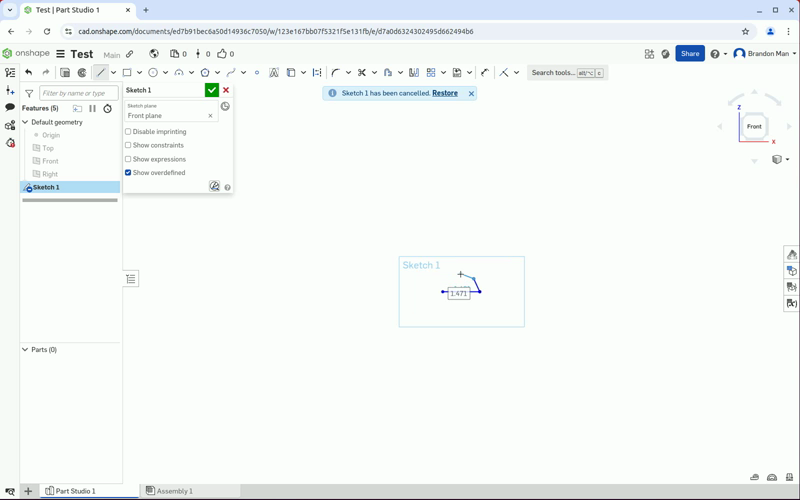
scroll(6)
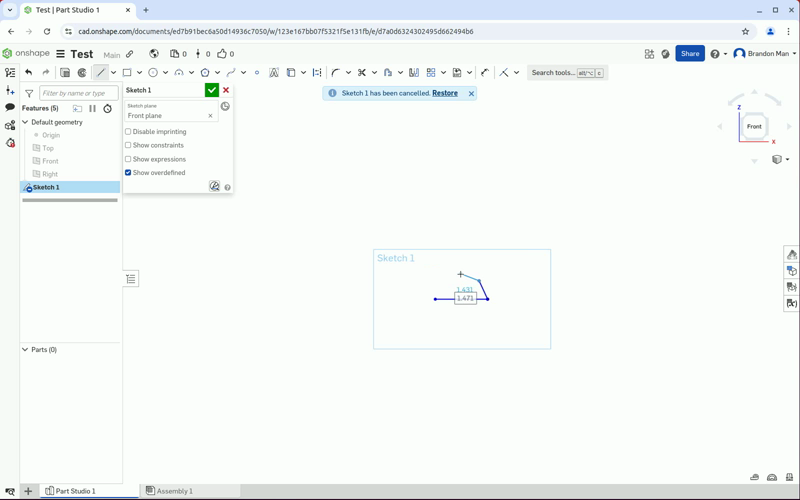
scroll(6)
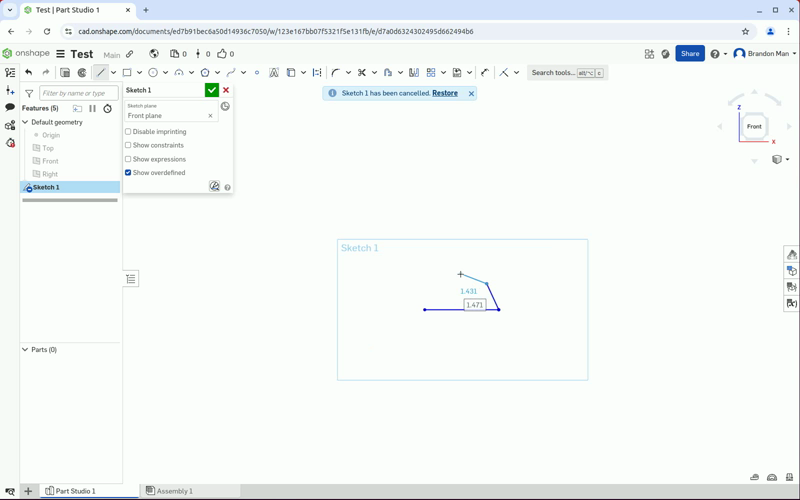
scroll(6)
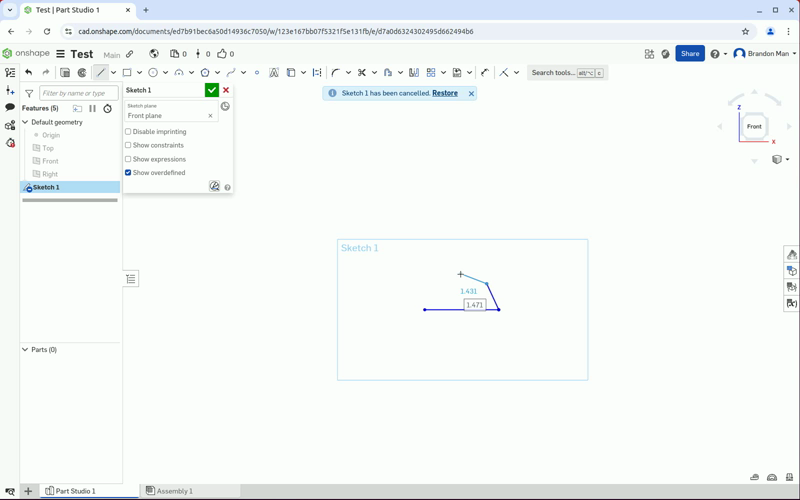
scroll(6)
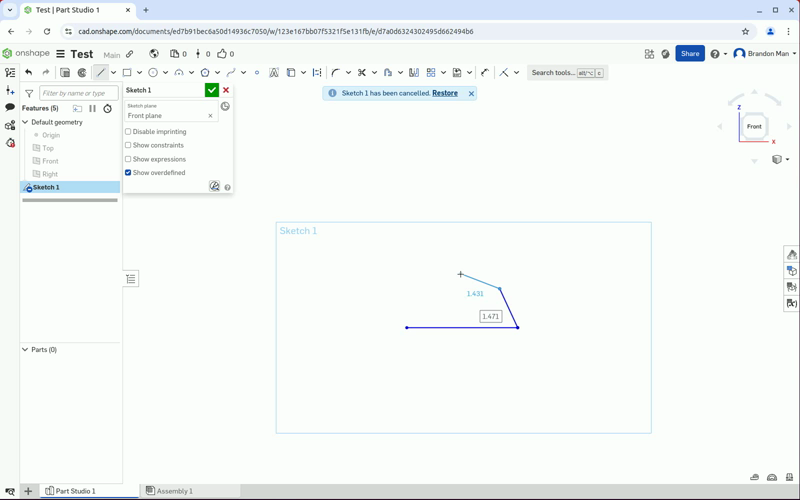
scroll(6)
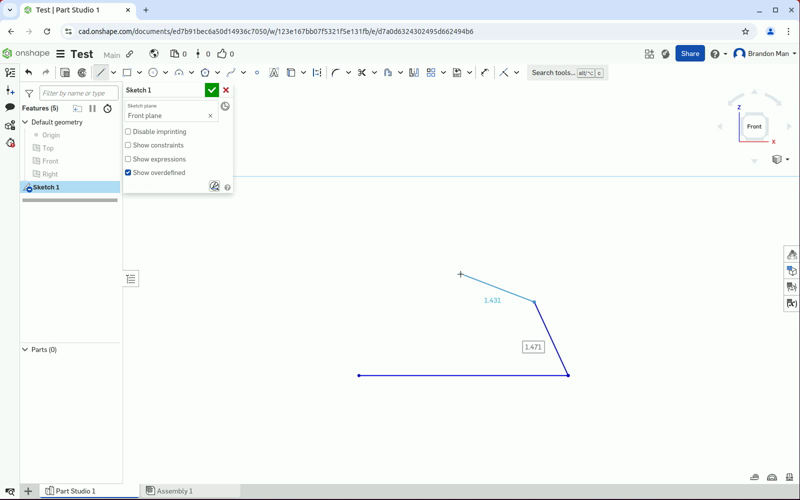
click(460, 273)
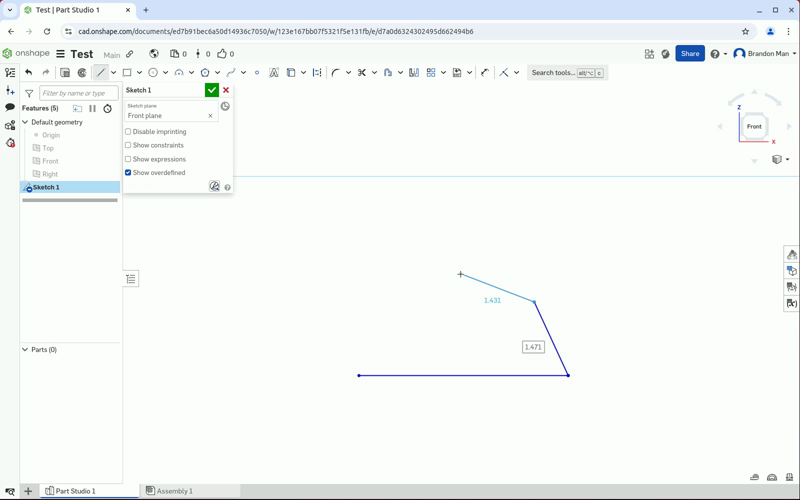
scroll(-6)
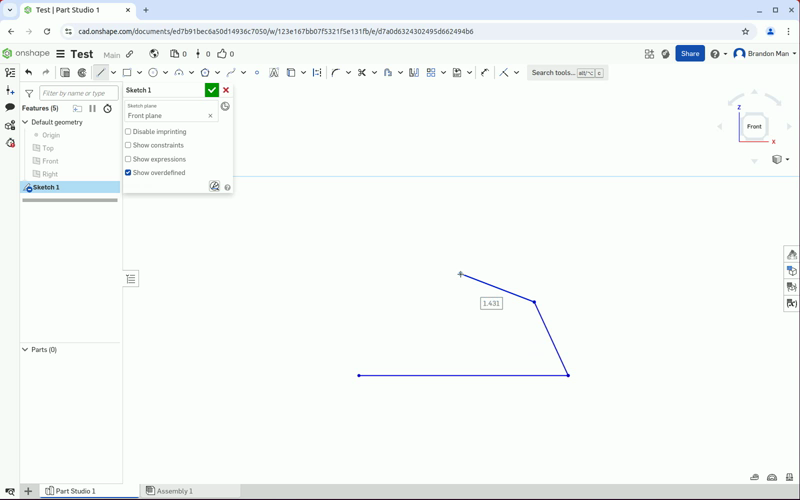
scroll(-6)
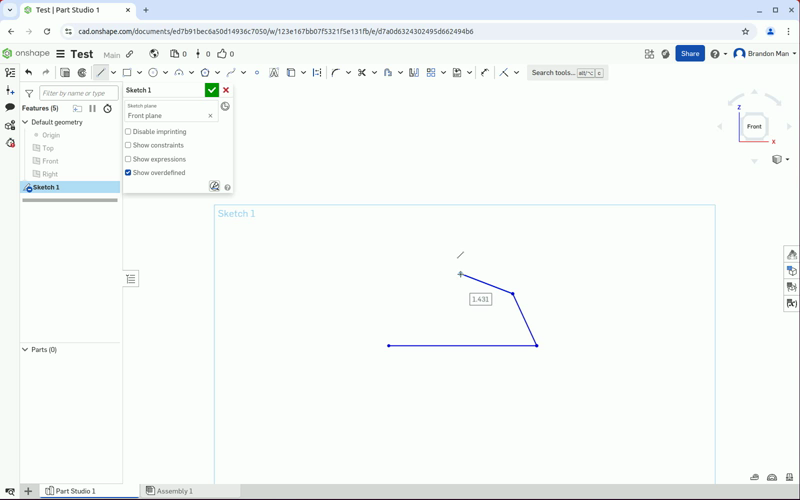
scroll(-6)
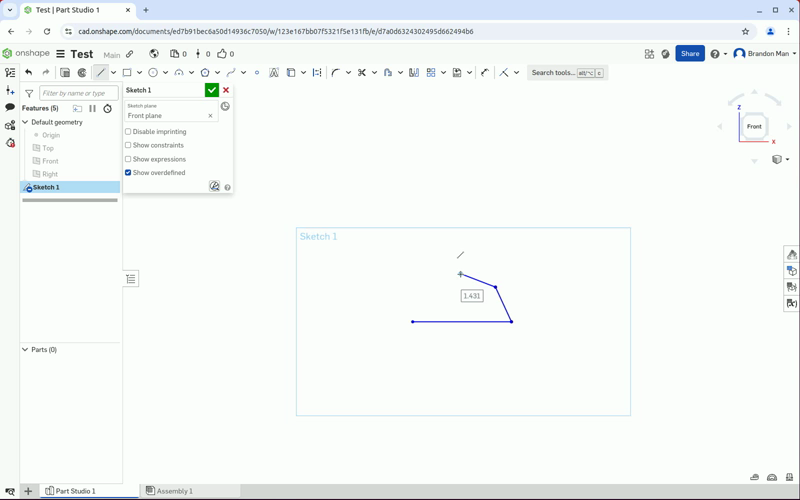
scroll(-6)
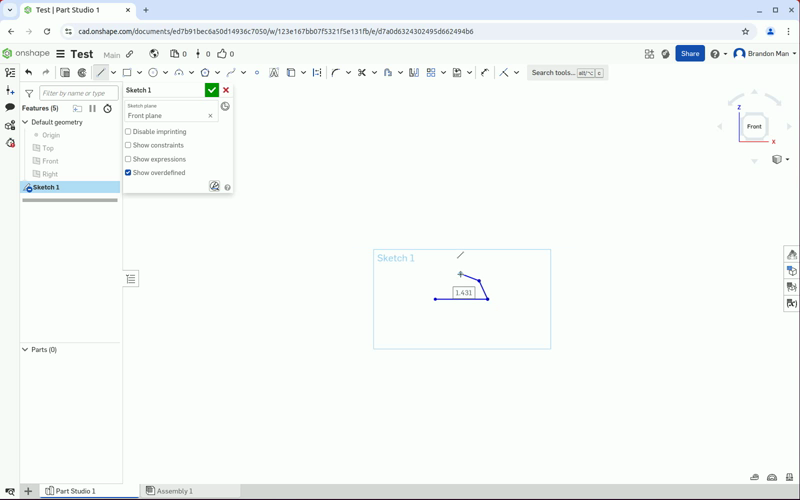
scroll(-6)
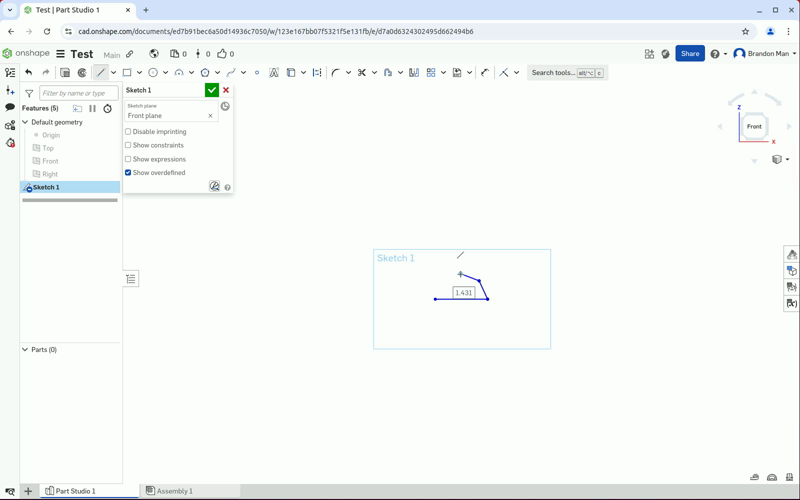
scroll(-6)
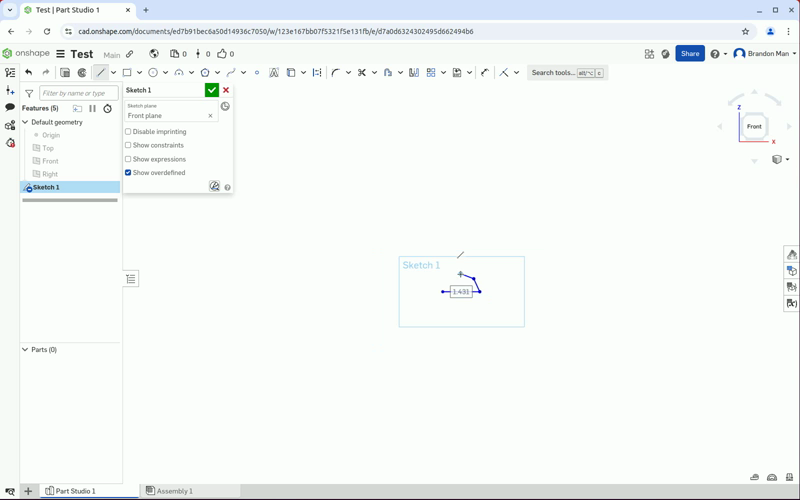
scroll(-6)
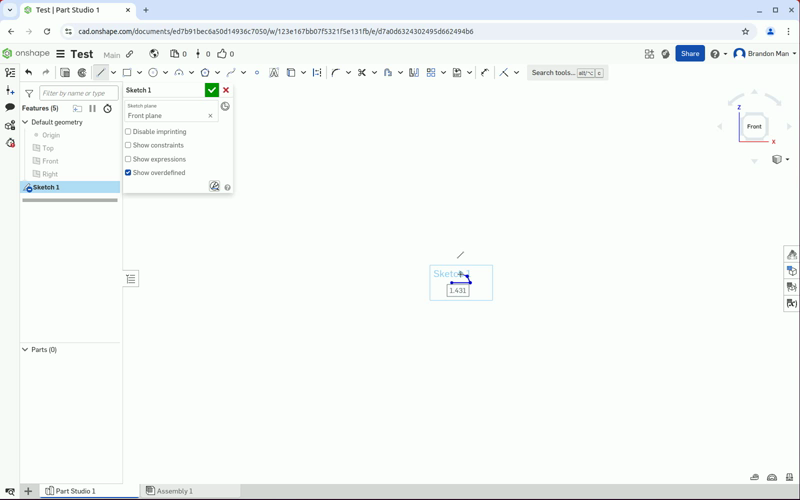
key_up(shift)
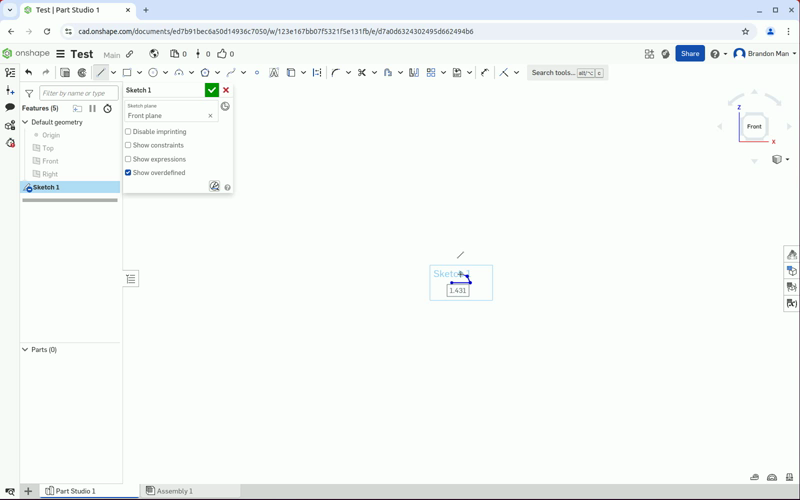
key_down(shift)
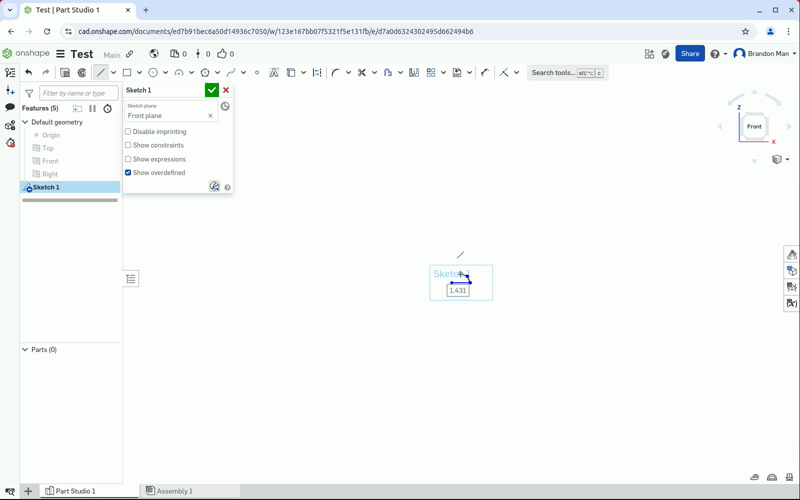
mouse_move(490, 273)
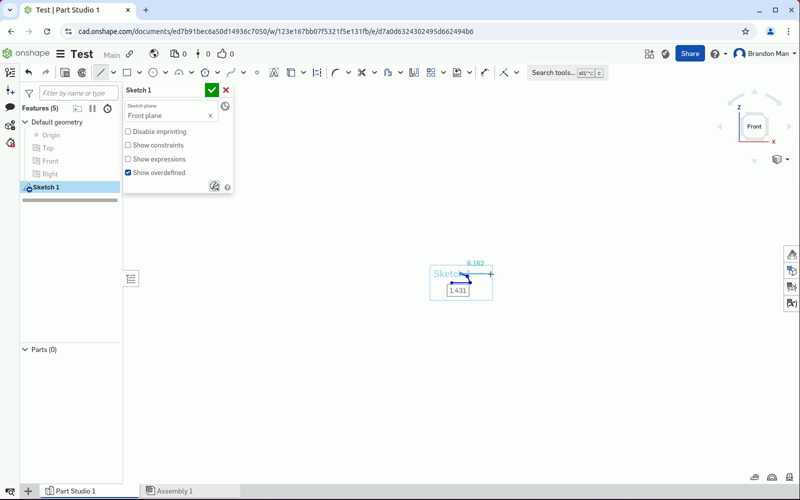
mouse_move(454, 276)
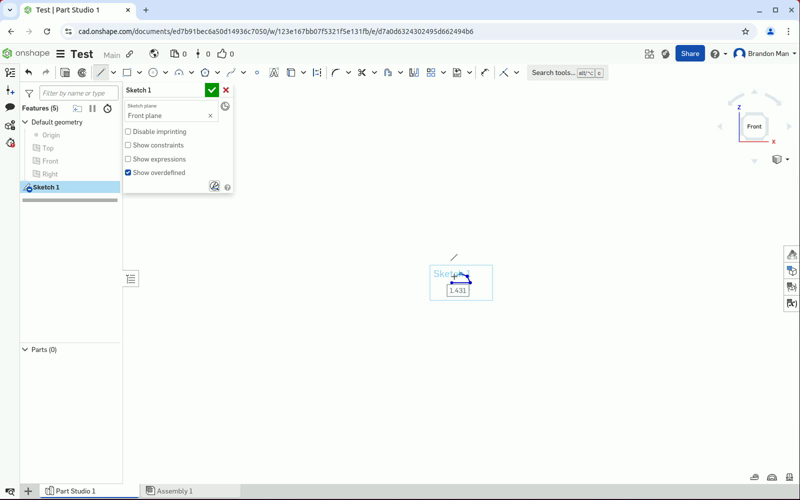
scroll(6)
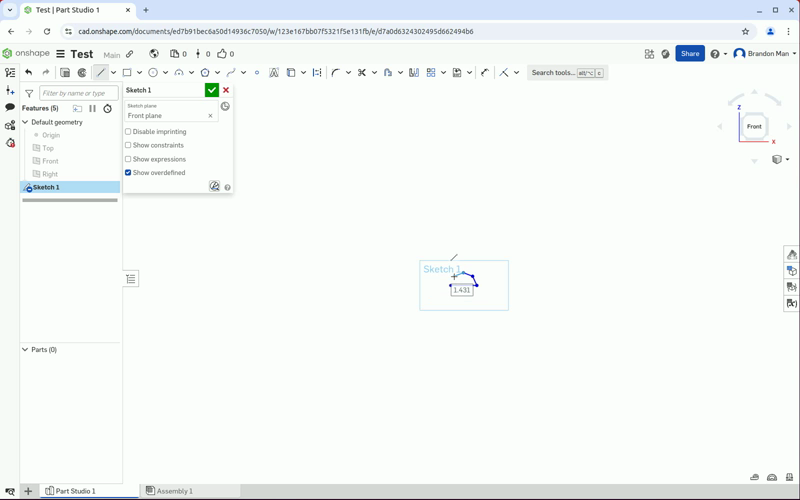
scroll(6)
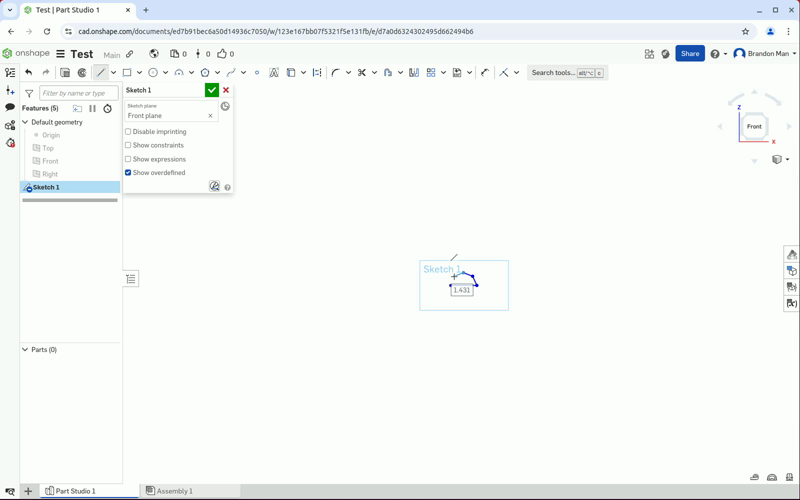
scroll(6)
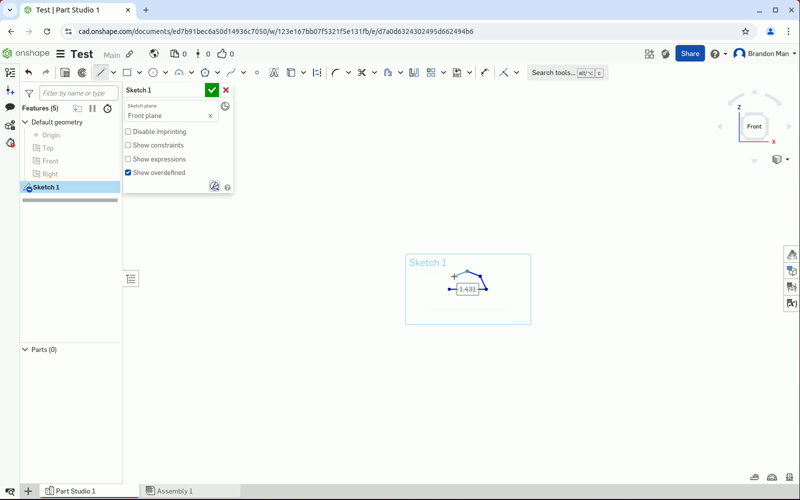
scroll(6)
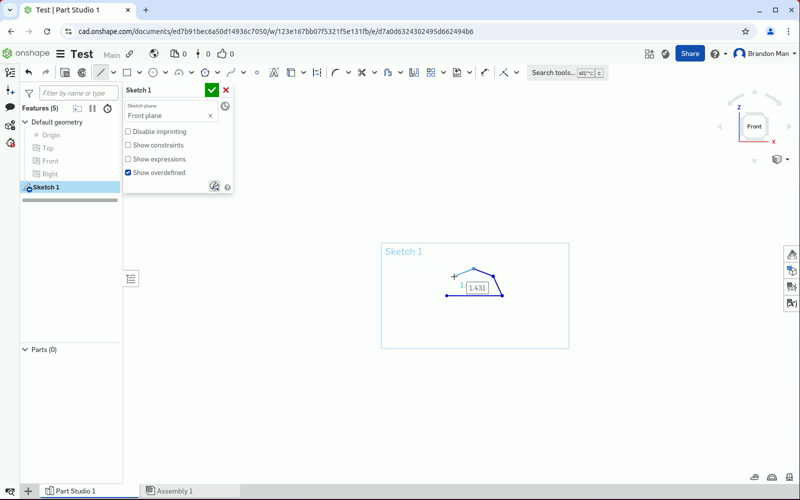
scroll(6)
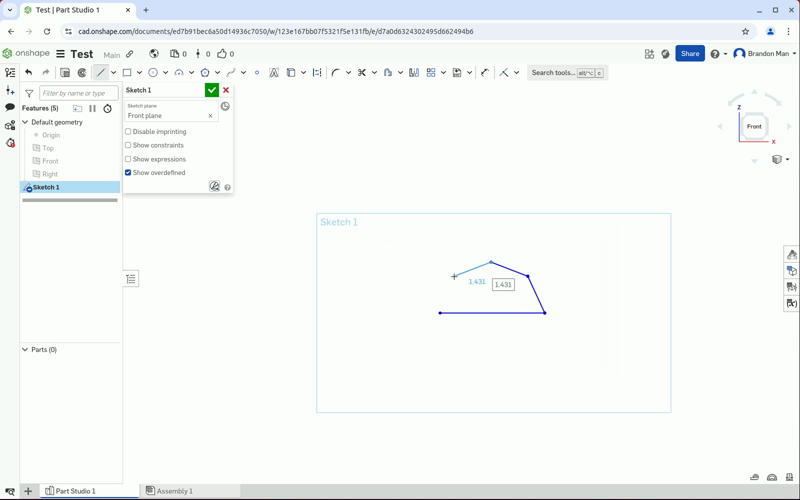
scroll(6)
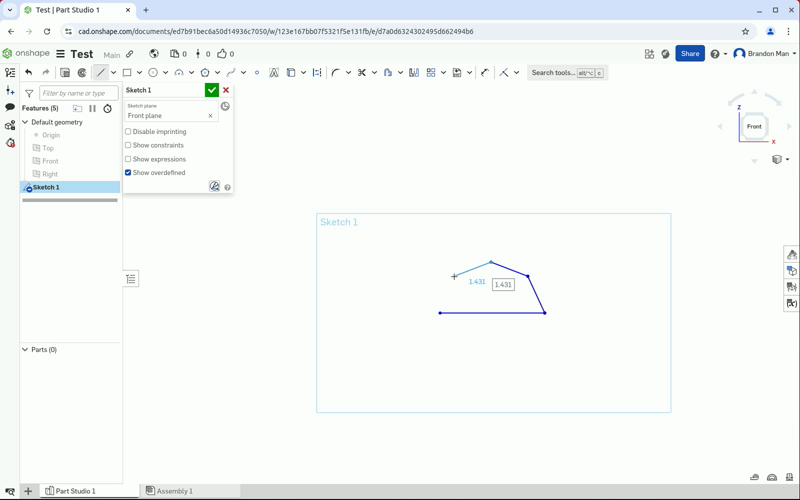
scroll(6)
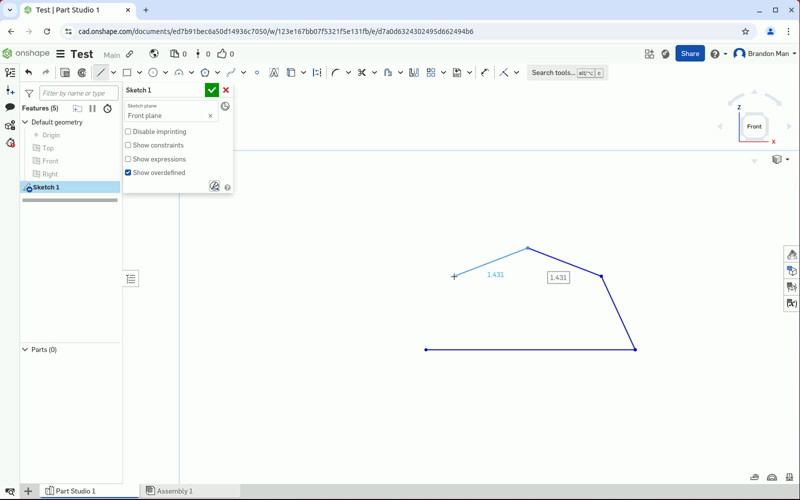
click(454, 276)
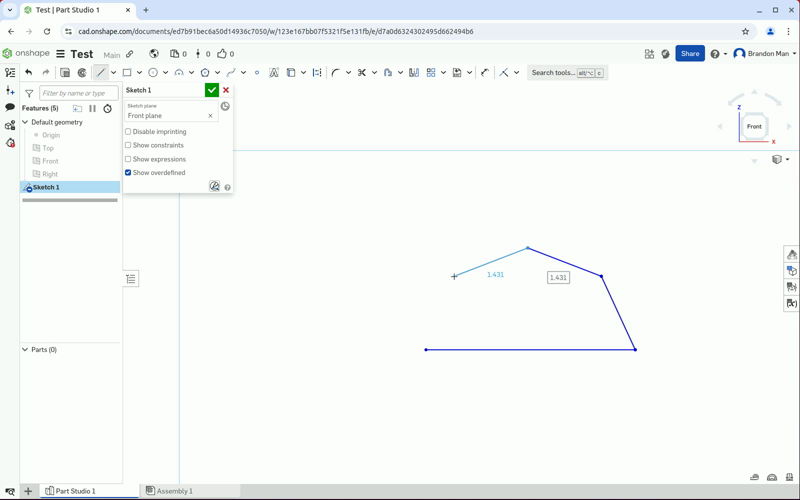
scroll(-6)
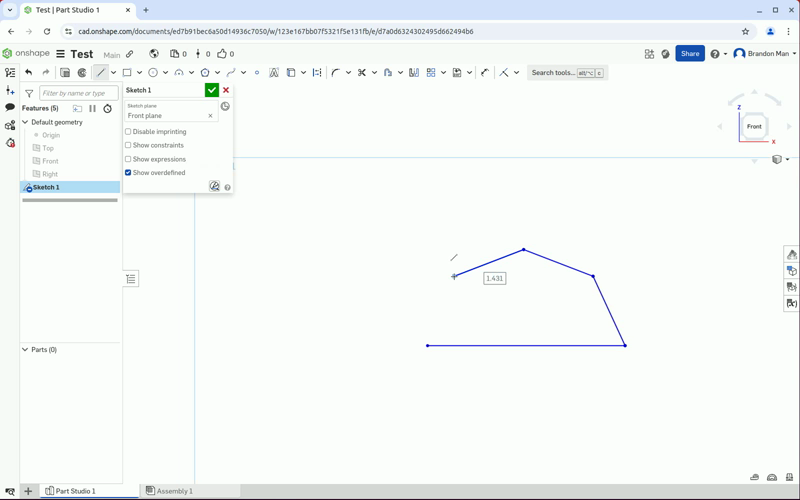
scroll(-6)
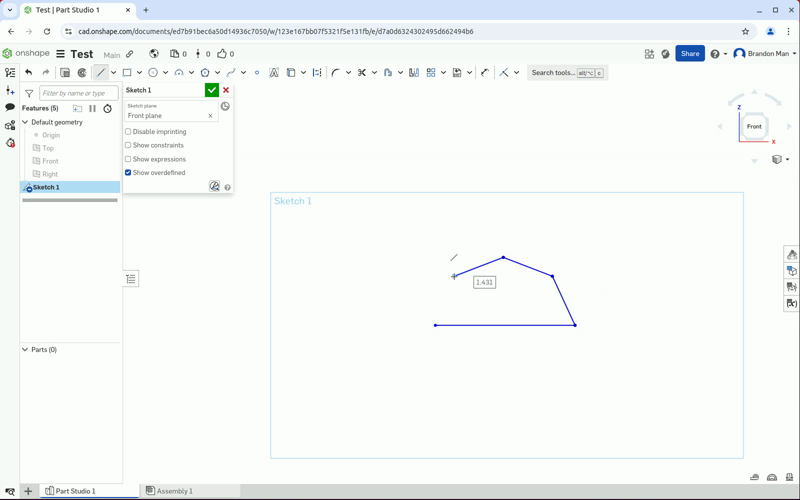
scroll(-6)
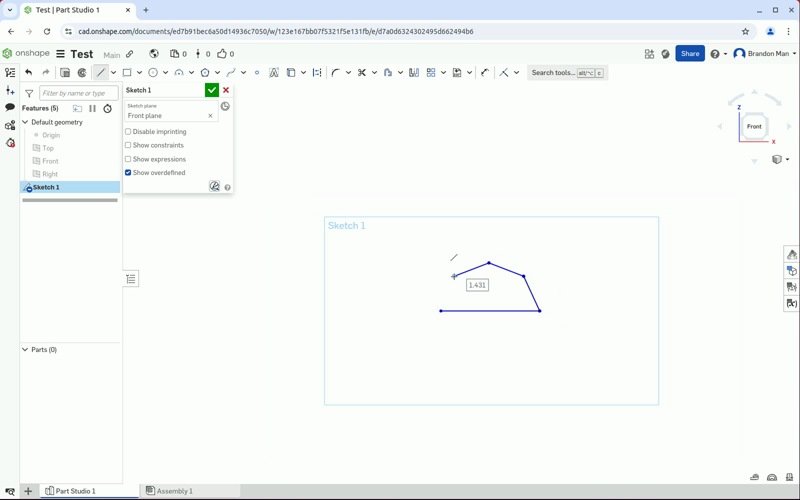
scroll(-6)
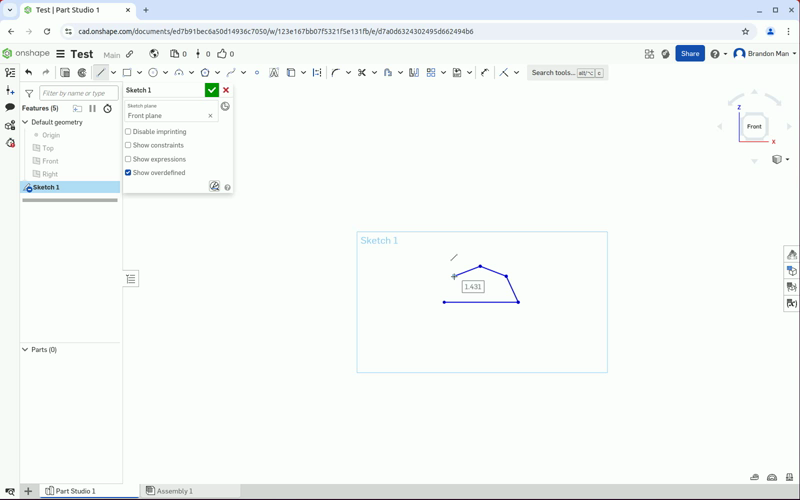
scroll(-6)
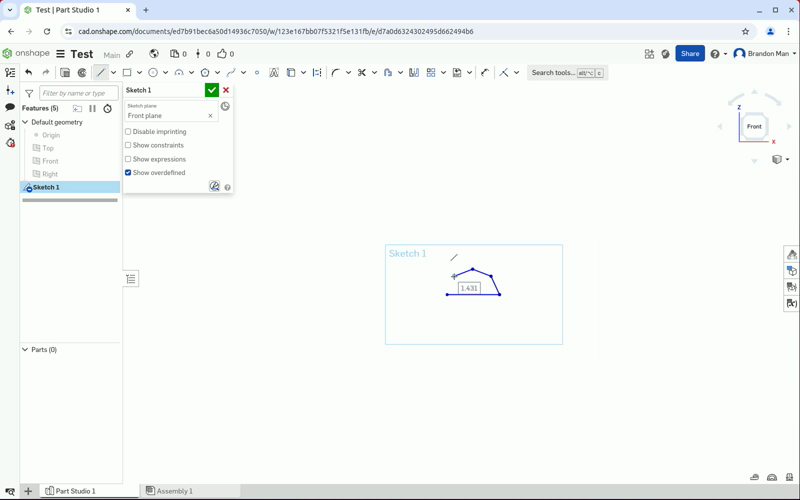
scroll(-6)
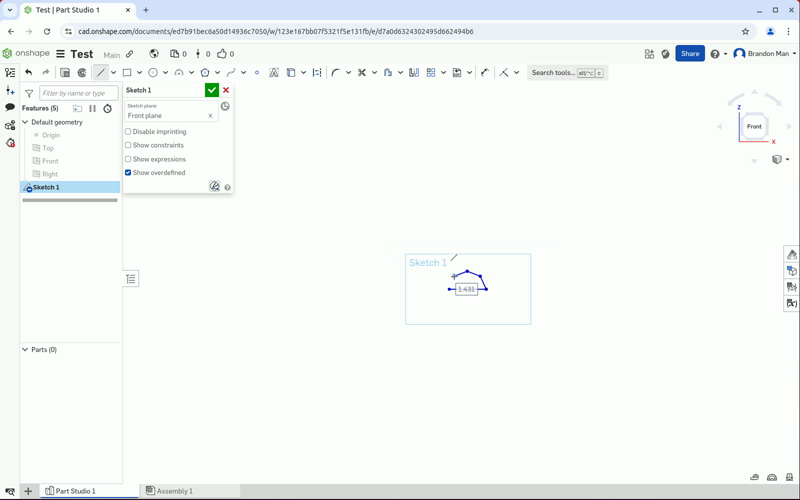
scroll(-6)
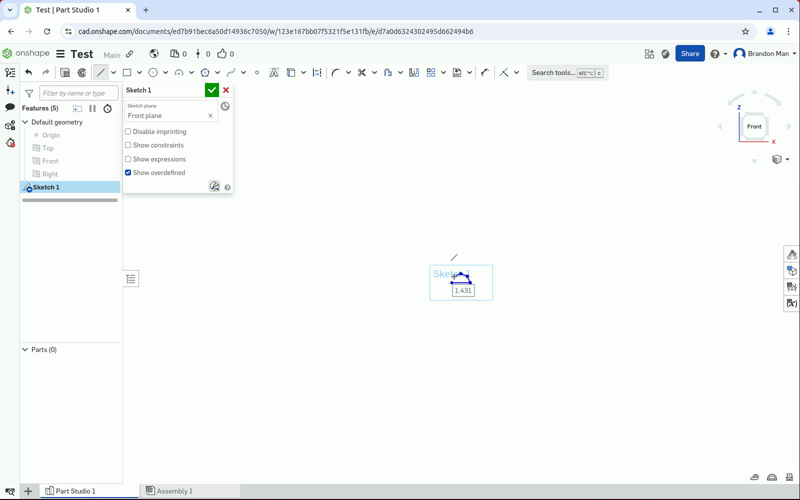
key_up(shift)
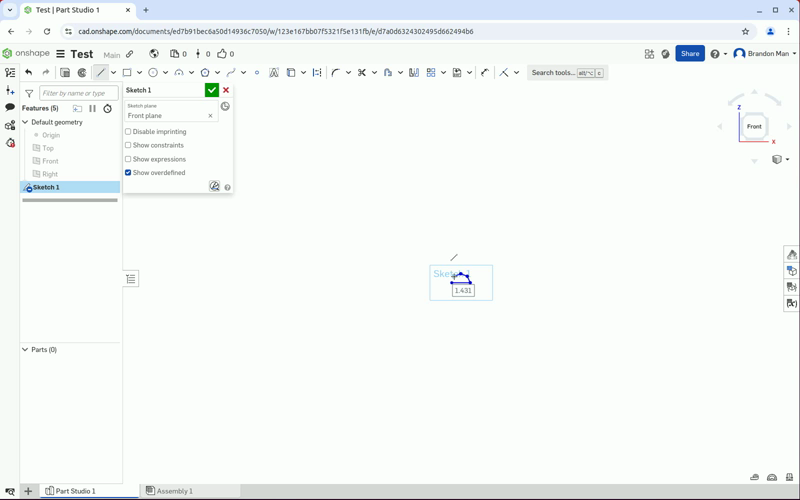
mouse_move(484, 276)
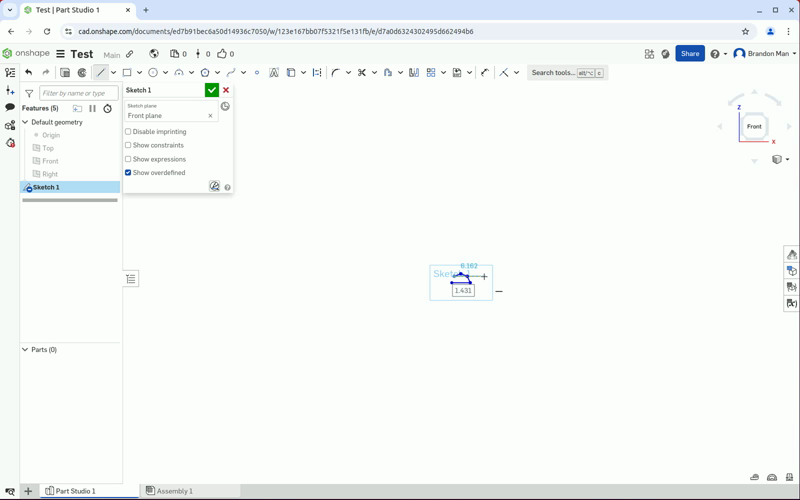
key_down(shift)
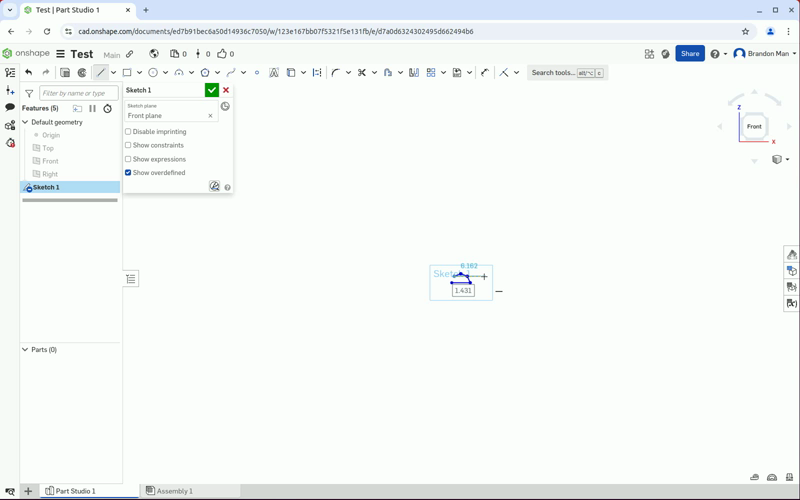
mouse_move(451, 282)
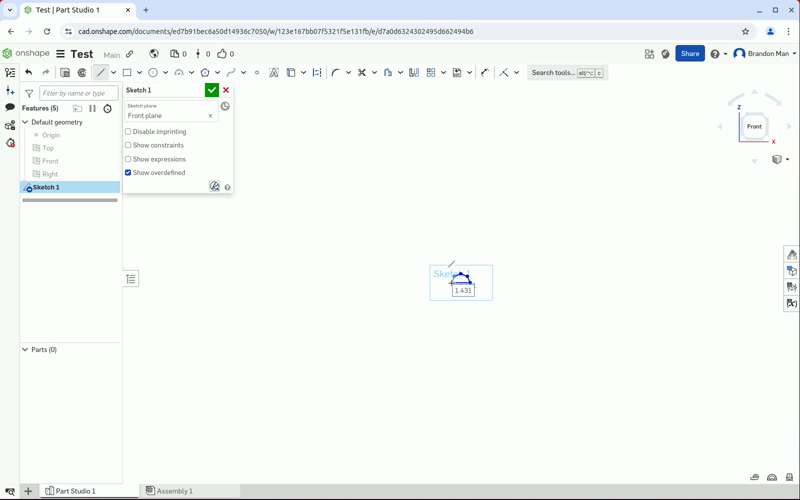
scroll(6)
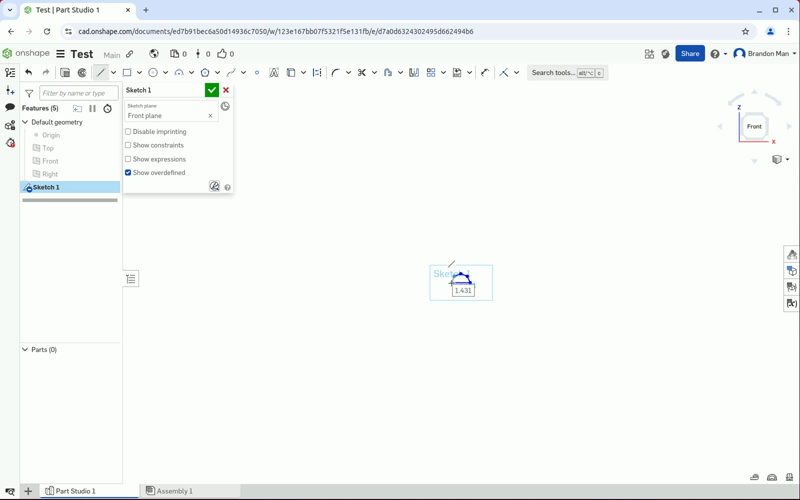
scroll(6)
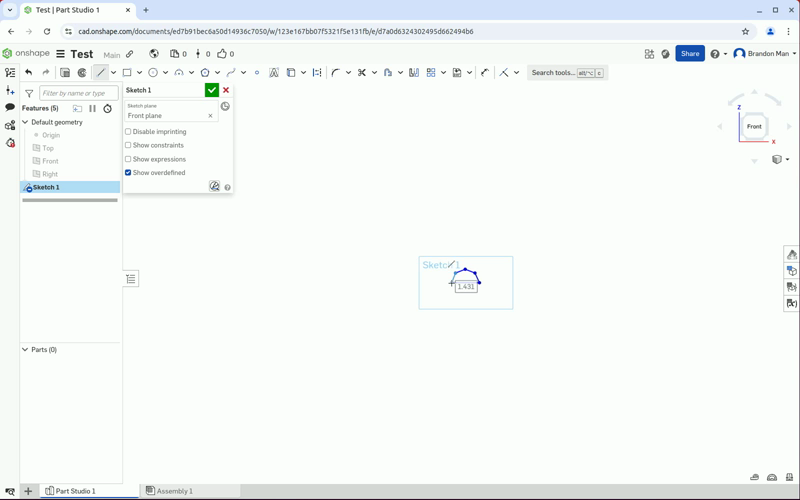
scroll(6)
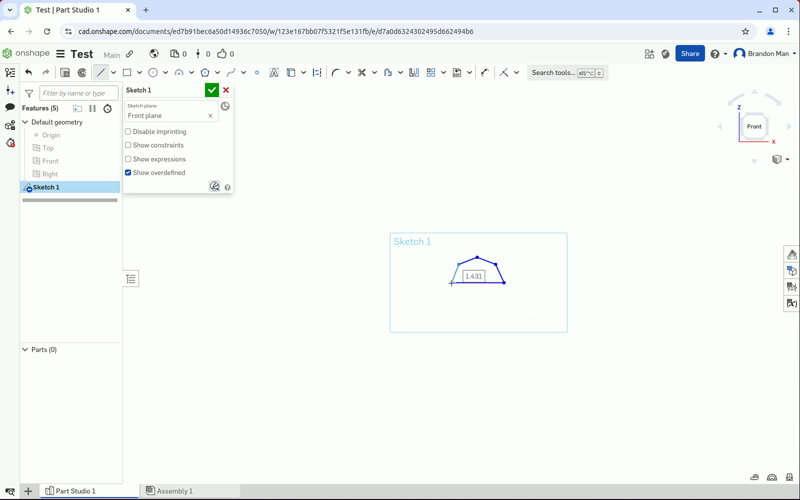
scroll(6)
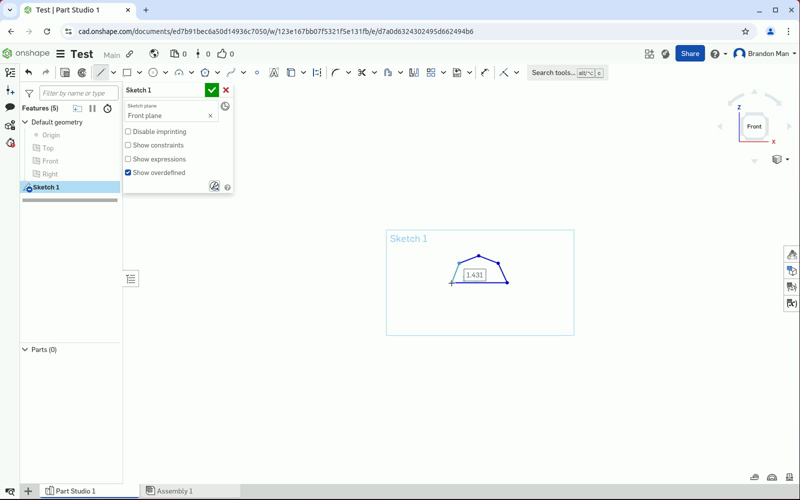
scroll(6)
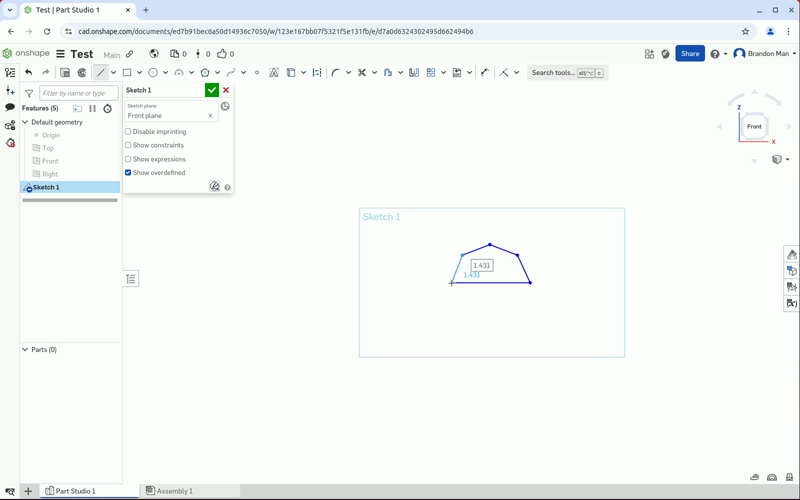
scroll(6)
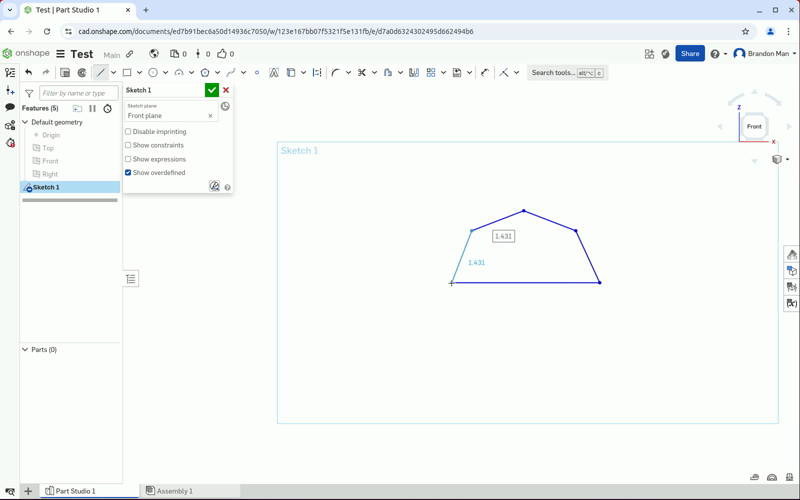
scroll(6)
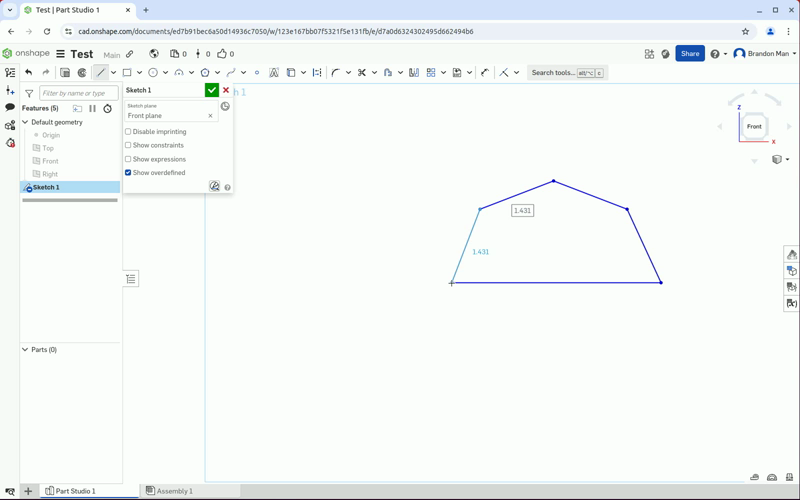
key_up(shift)
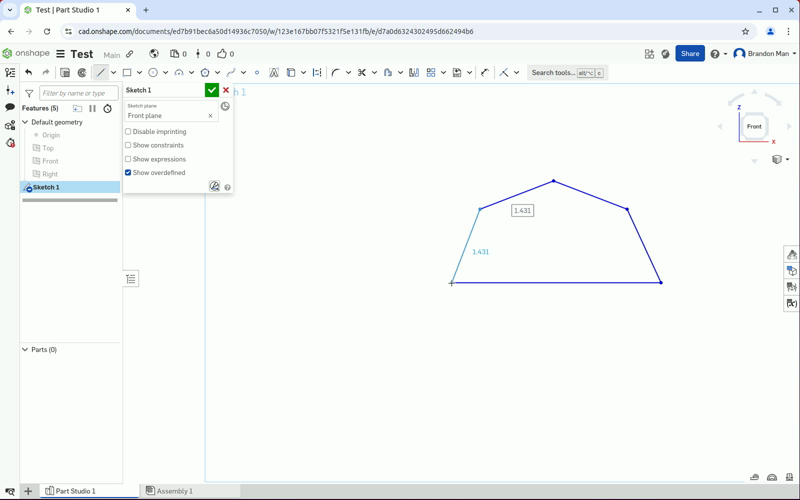
click(451, 282)
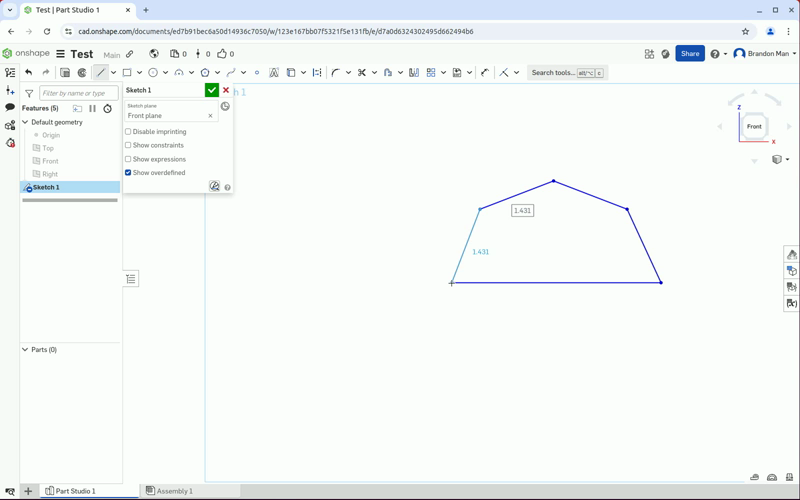
scroll(-6)
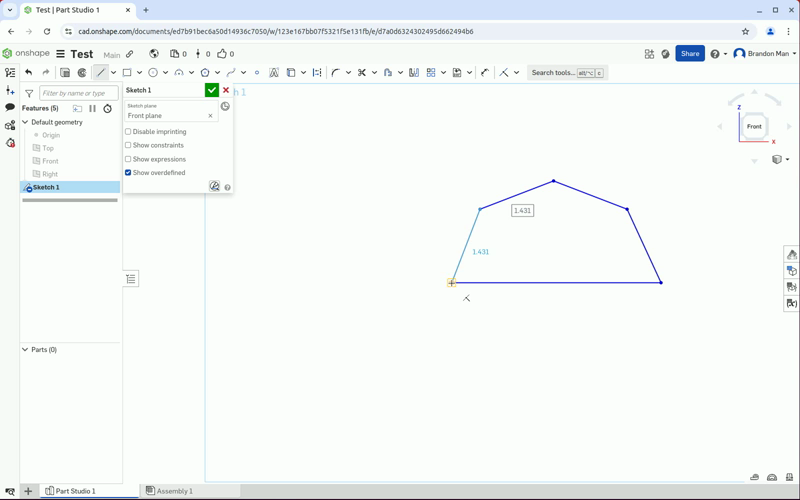
scroll(-6)
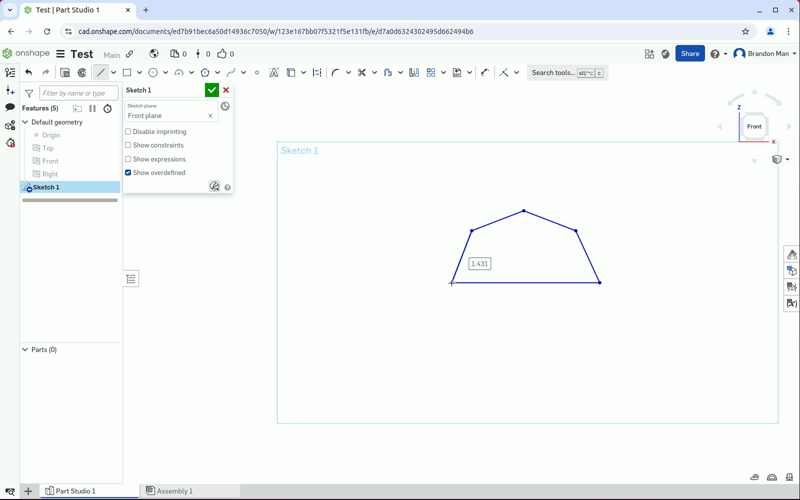
scroll(-6)
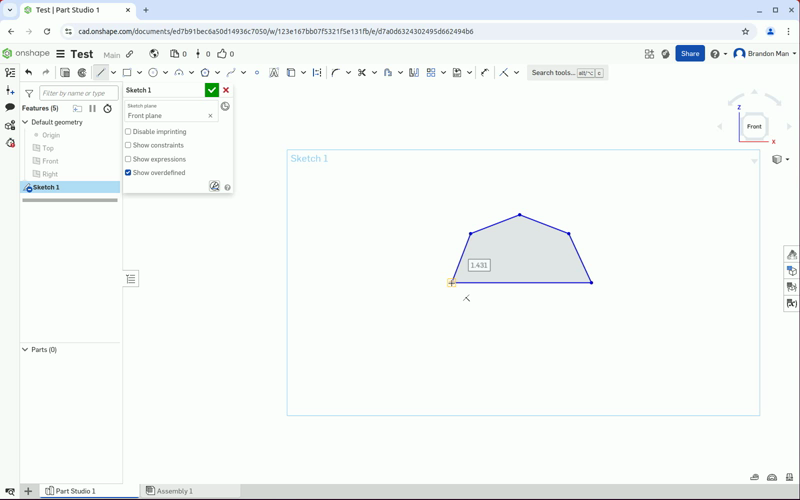
scroll(-6)
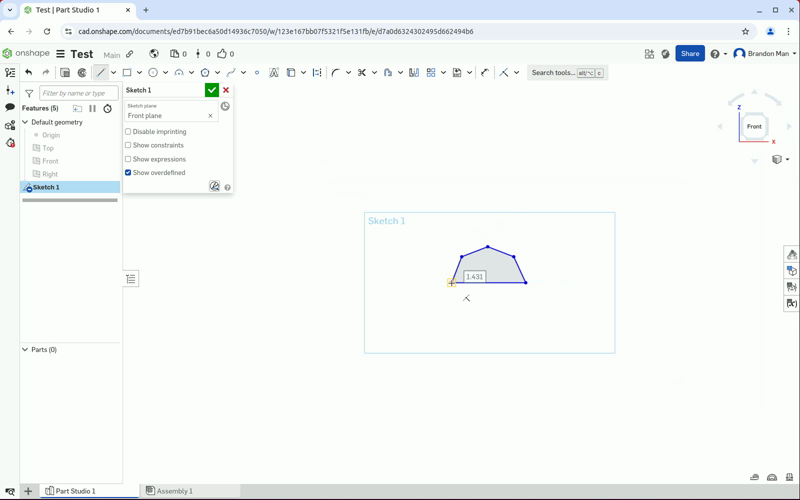
scroll(-6)
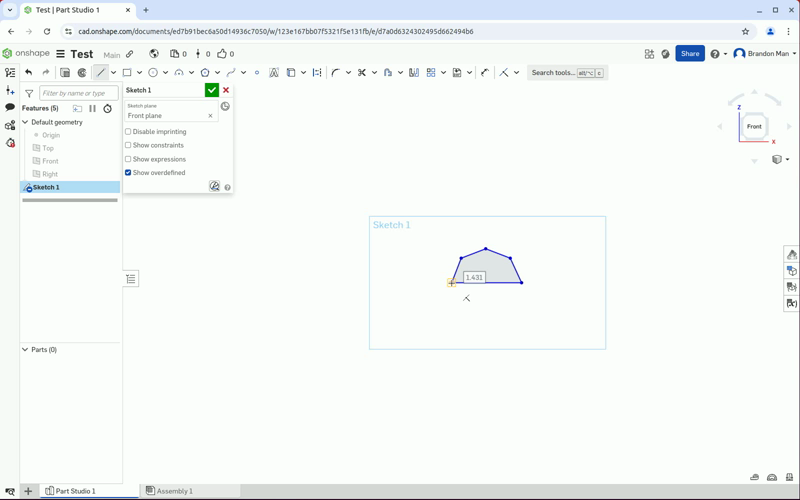
scroll(-6)
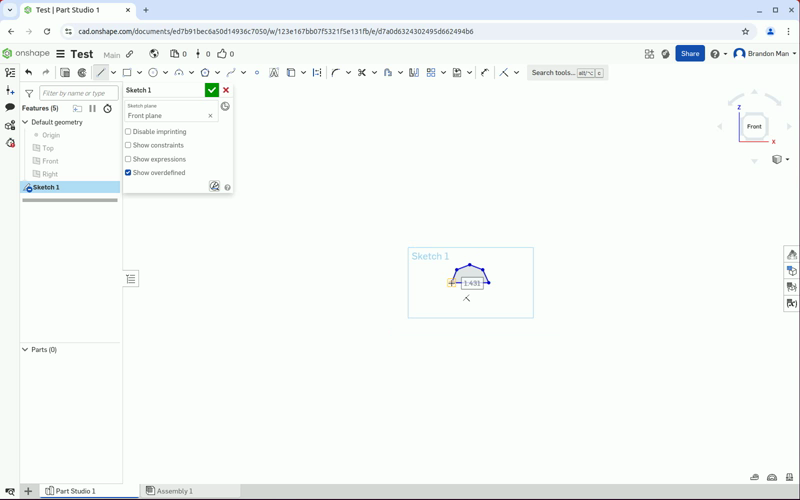
scroll(-6)
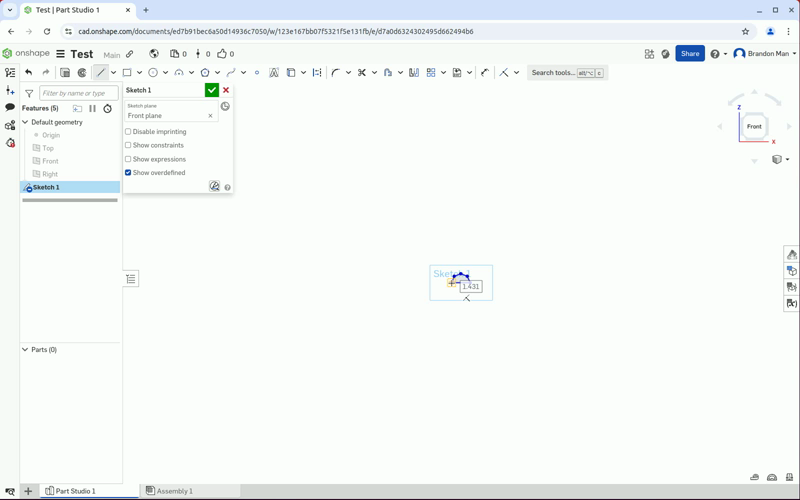
key(esc)
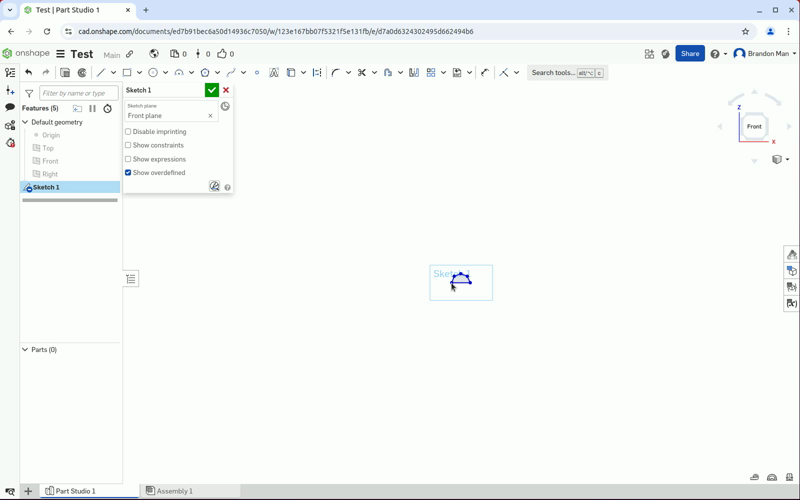
mouse_move(466, 280)
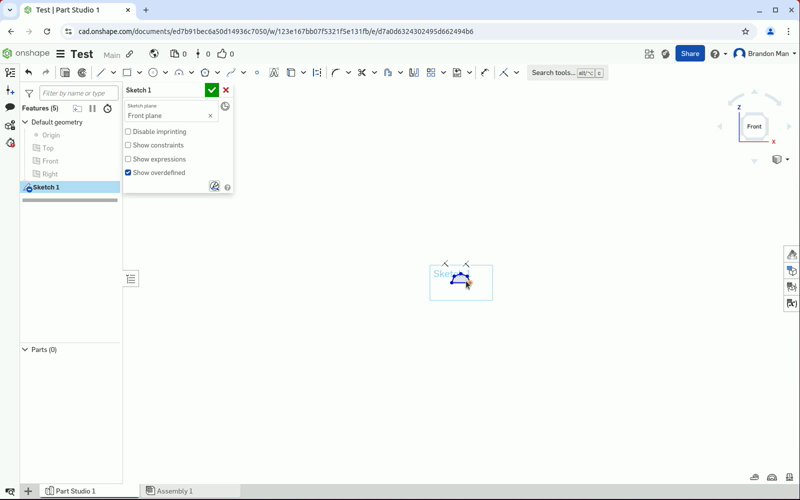
scroll(6)
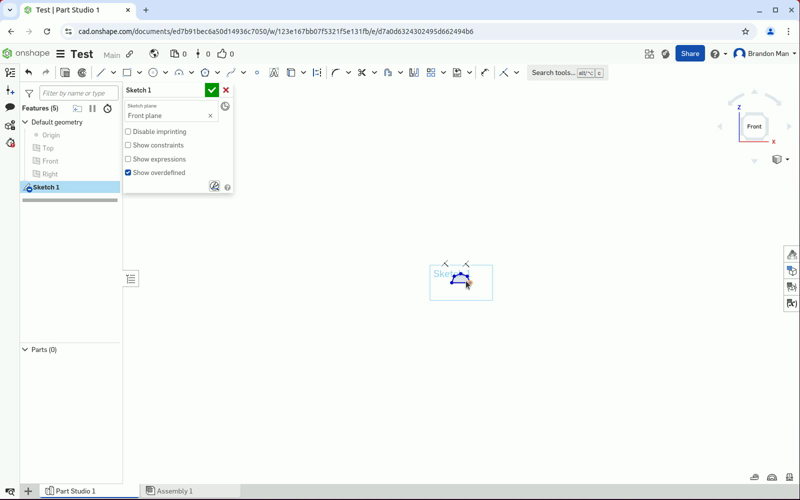
scroll(6)
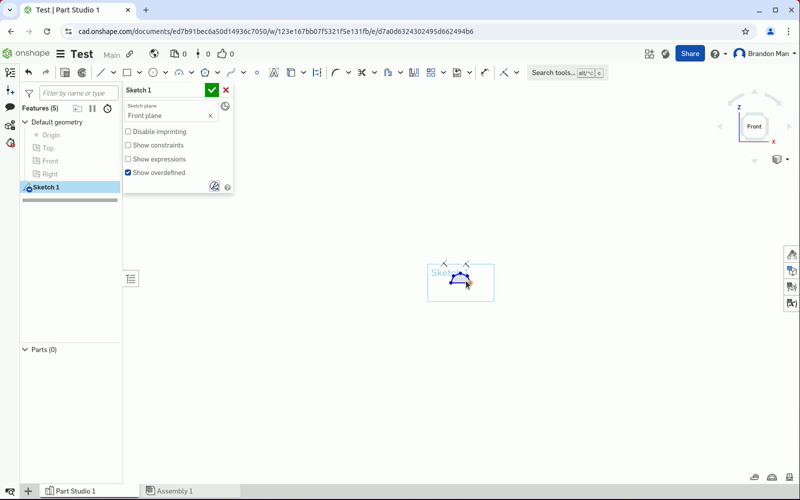
scroll(6)
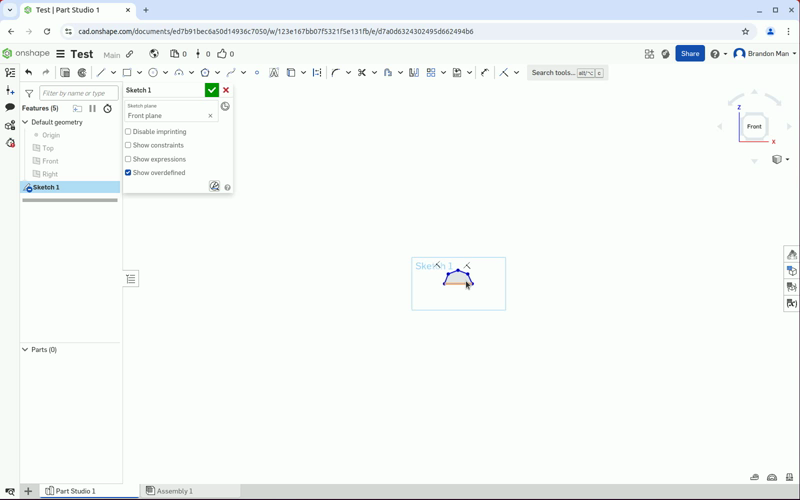
scroll(6)
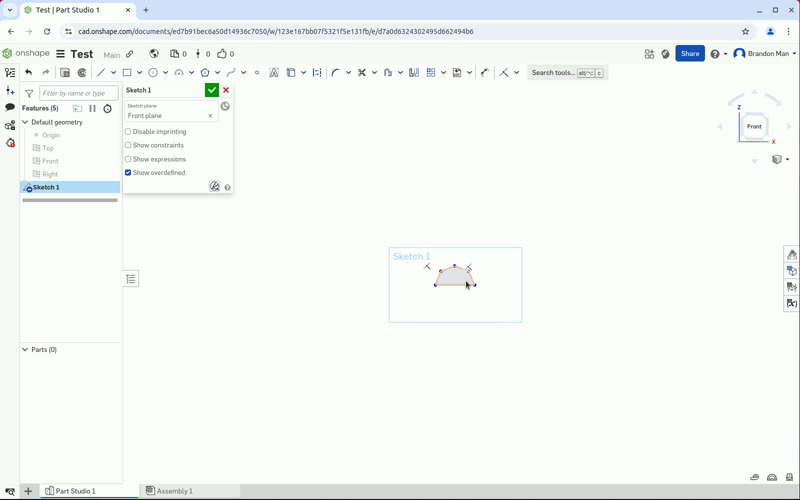
scroll(6)
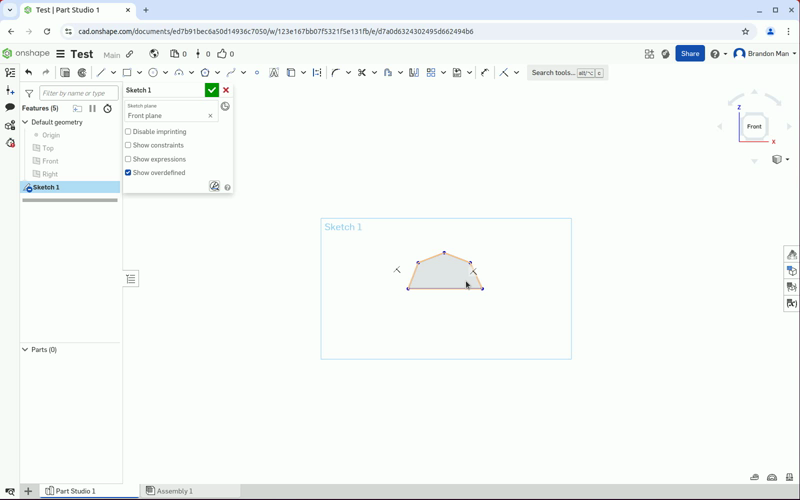
scroll(6)
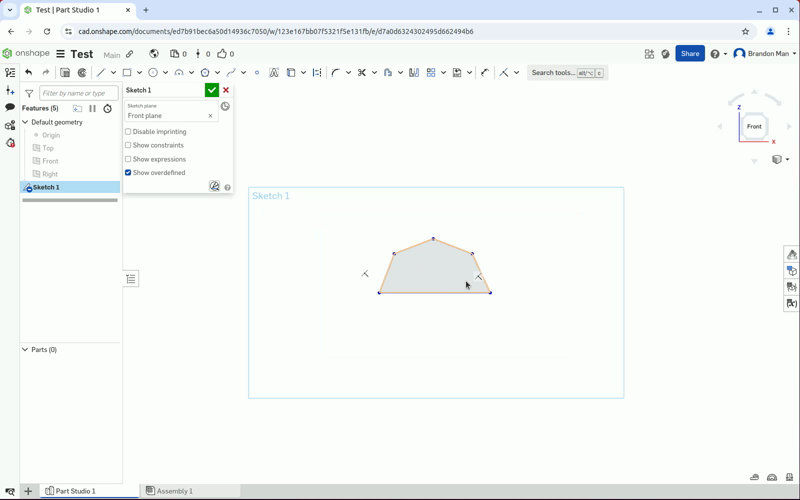
scroll(6)
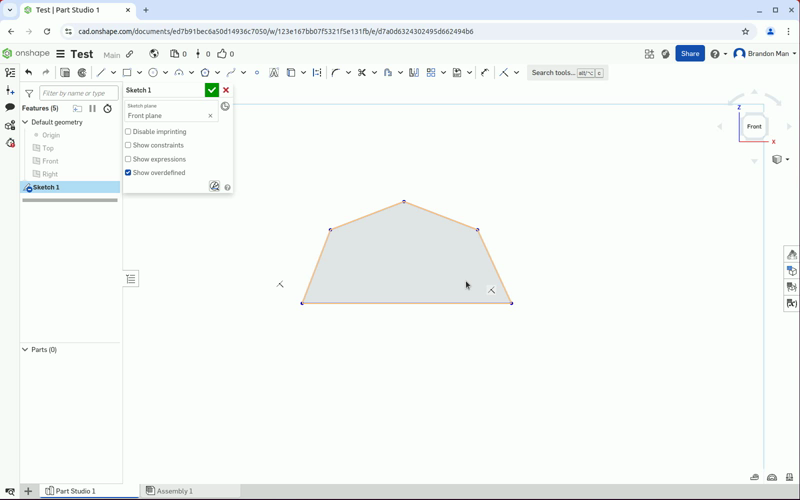
click(466, 280)
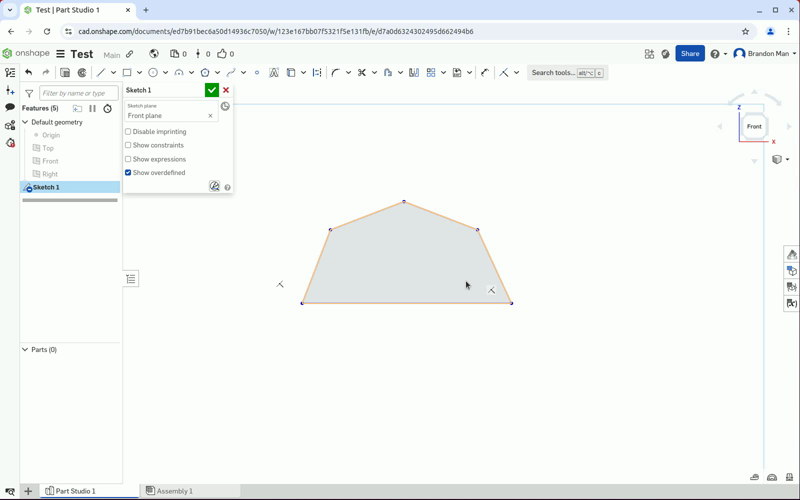
scroll(-6)
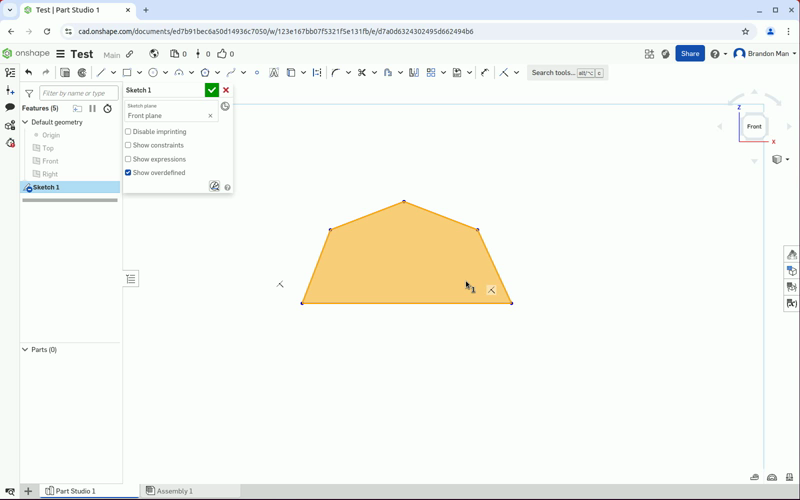
scroll(-6)
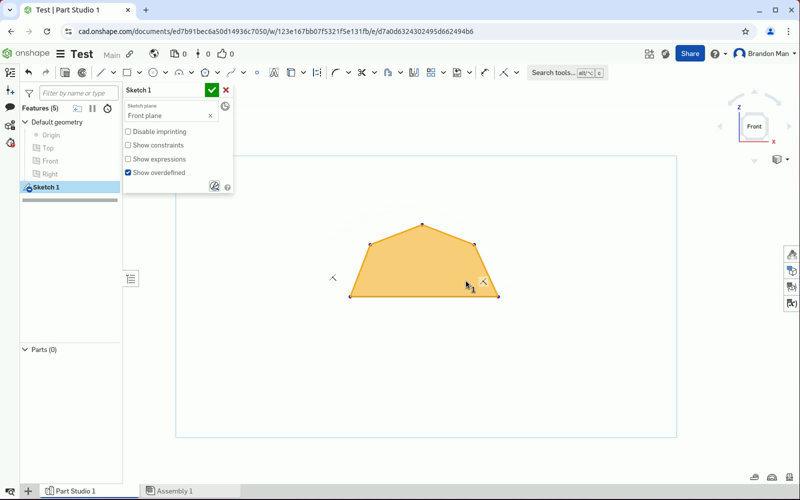
scroll(-6)
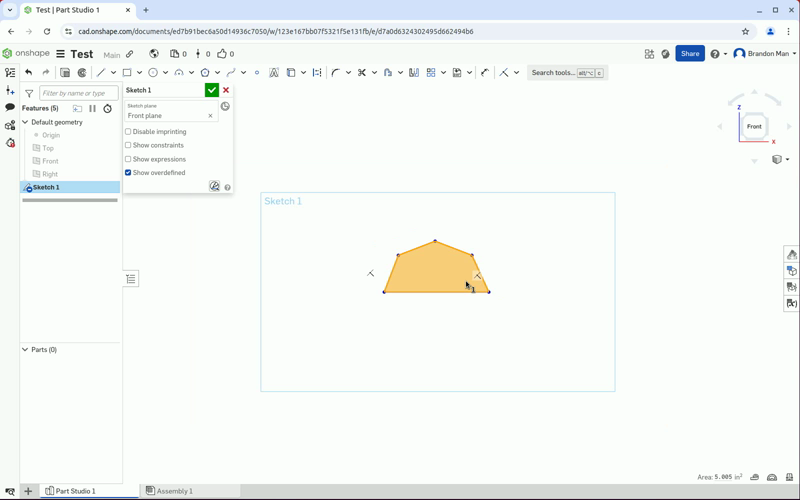
scroll(-6)
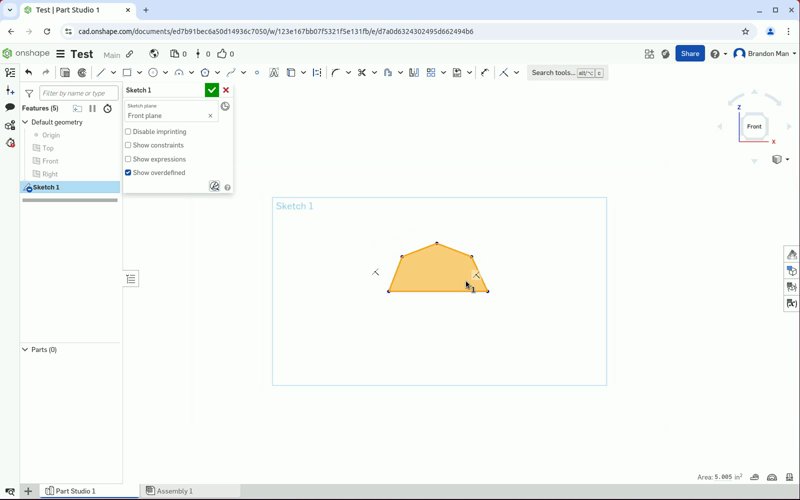
scroll(-6)
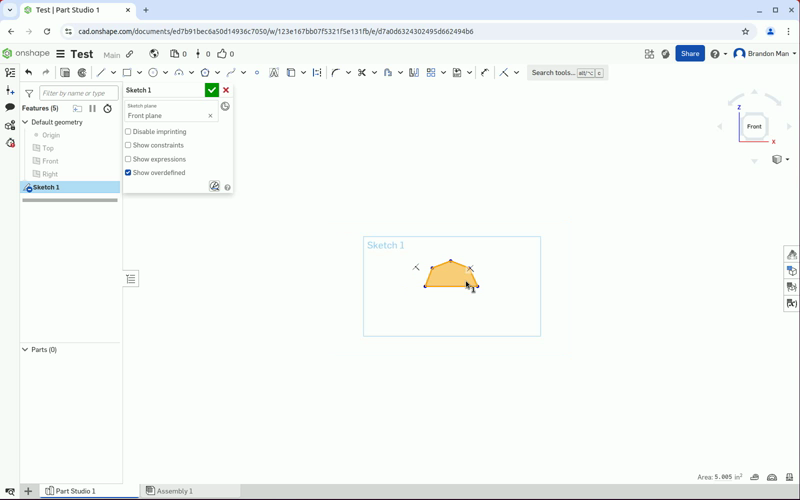
scroll(-6)
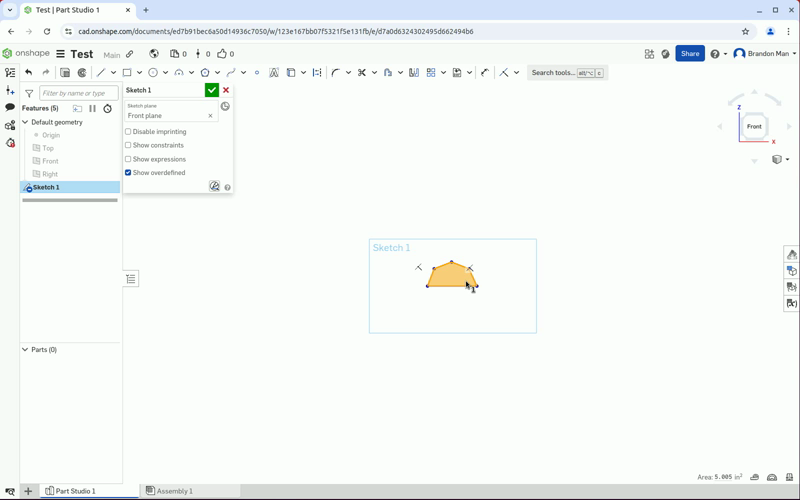
scroll(-6)
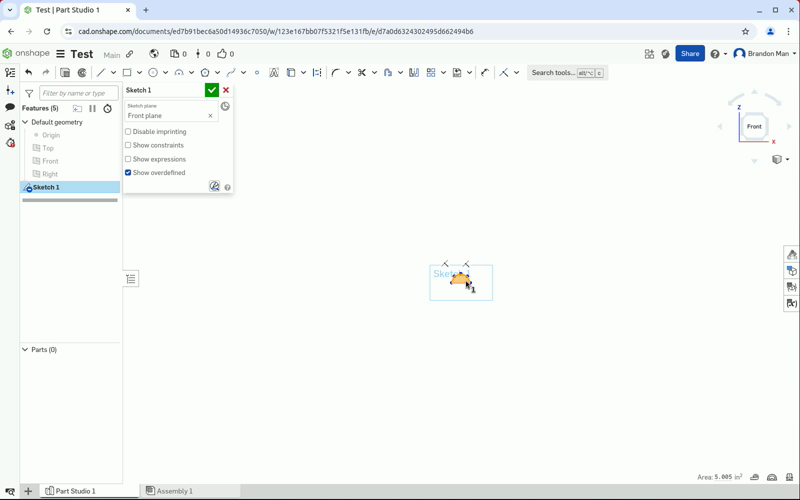
mouse_move(73, 352)
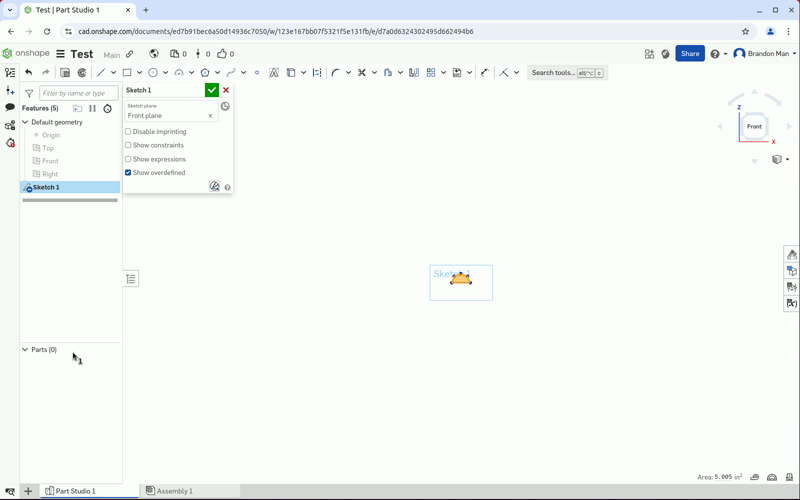
key(shift+y)
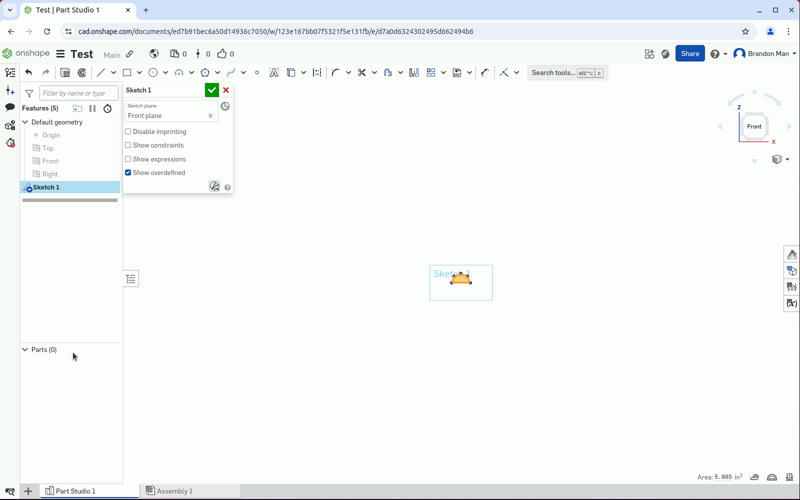
key(shift+e)
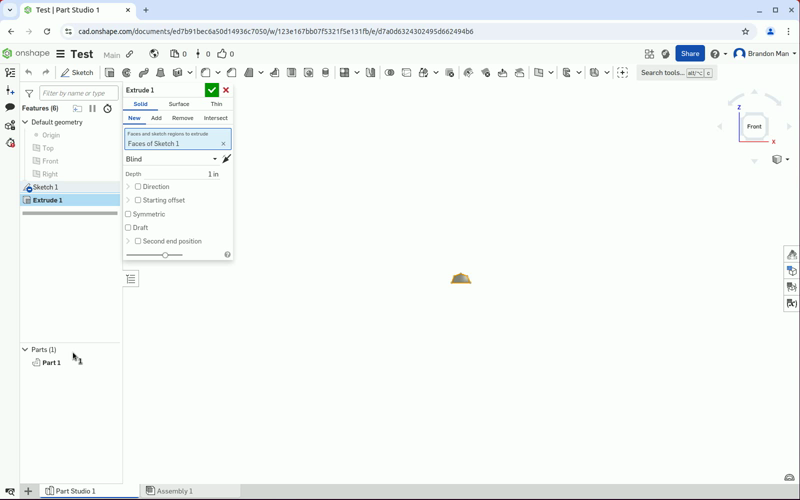
mouse_move(143, 106)
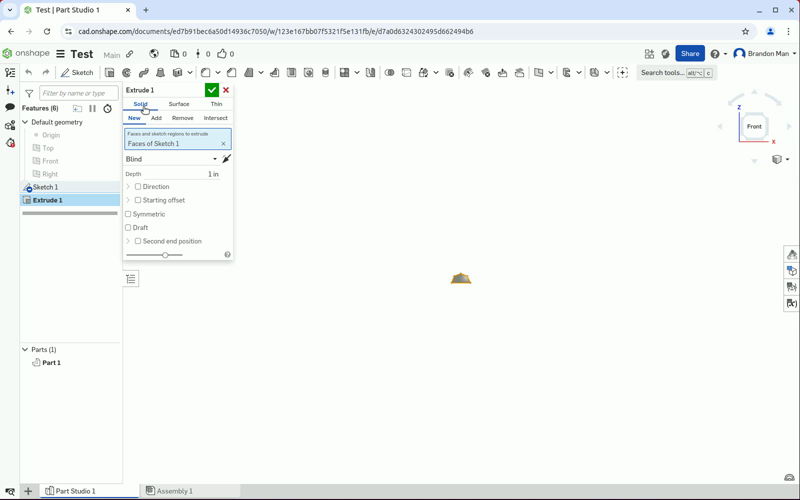
click(143, 106)
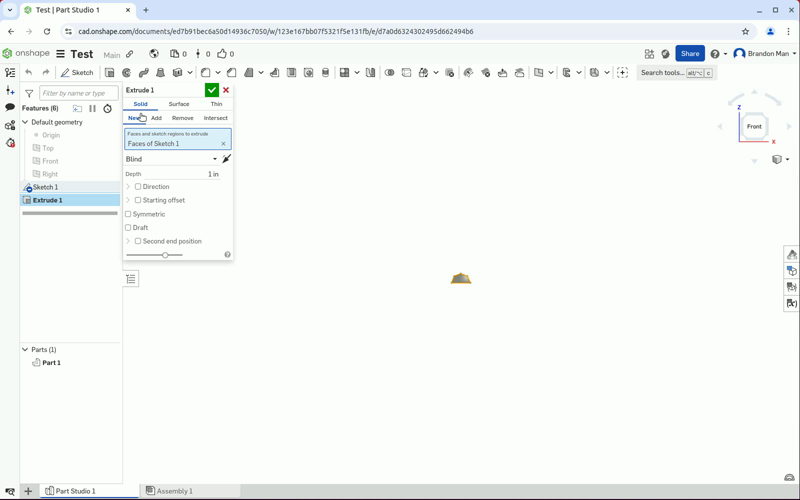
mouse_move(137, 120)
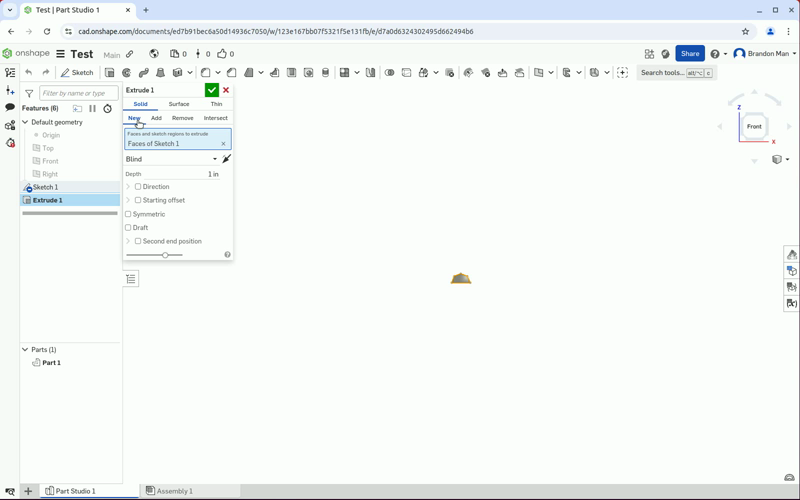
click(137, 120)
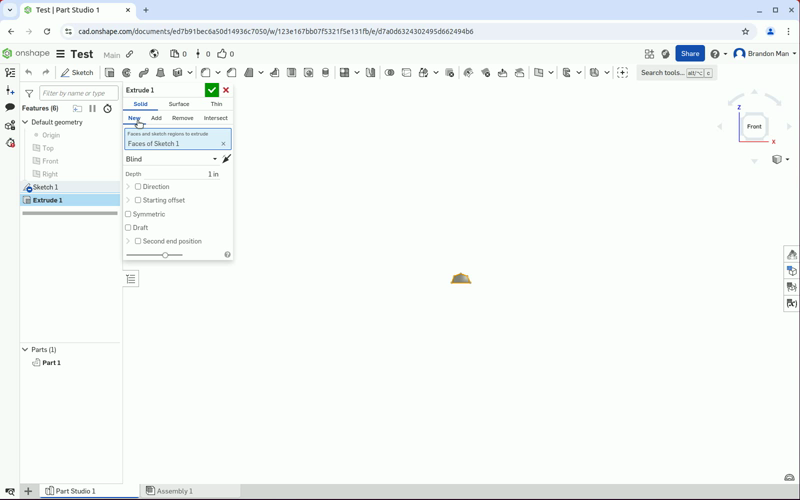
key(tab, 4)
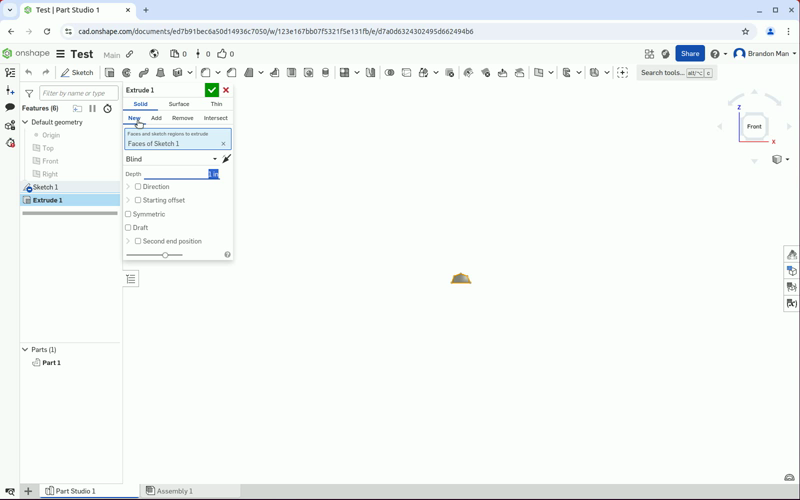
text(46.216)
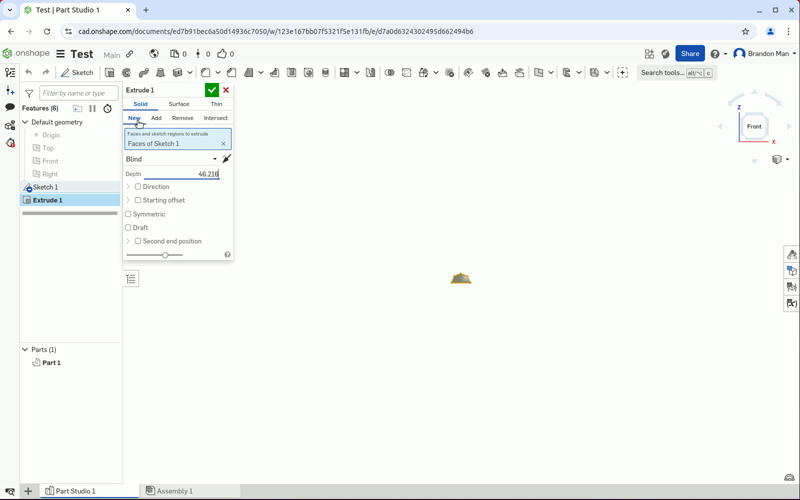
key(tab, 3)
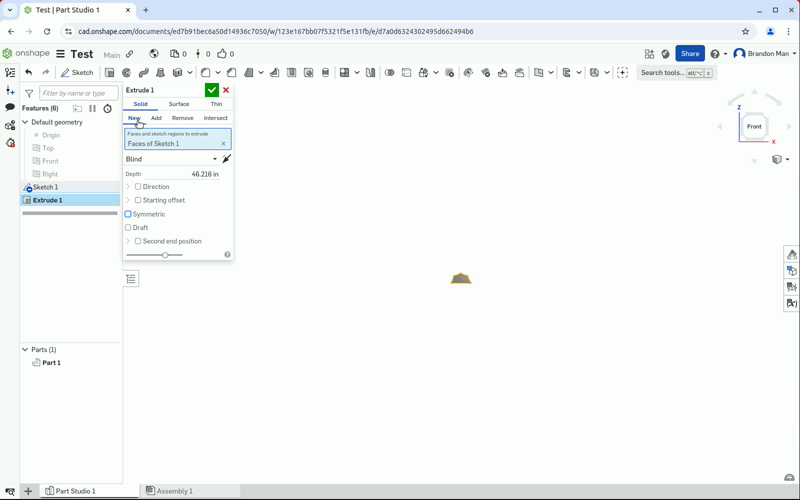
key(space)
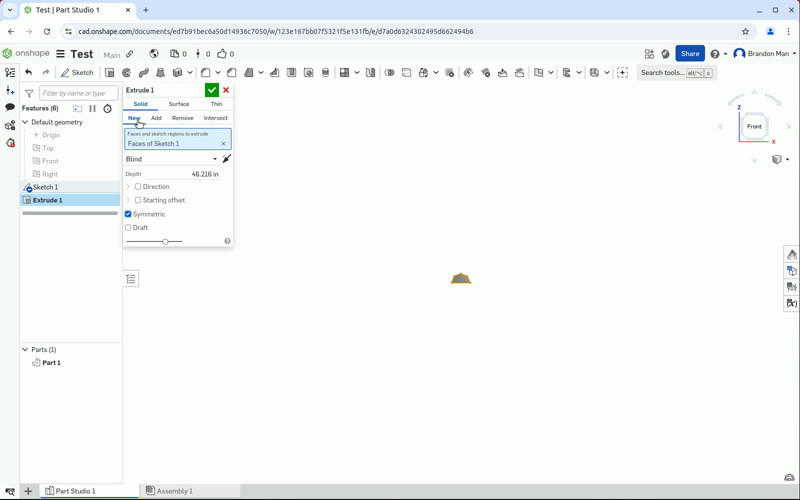
key(enter)
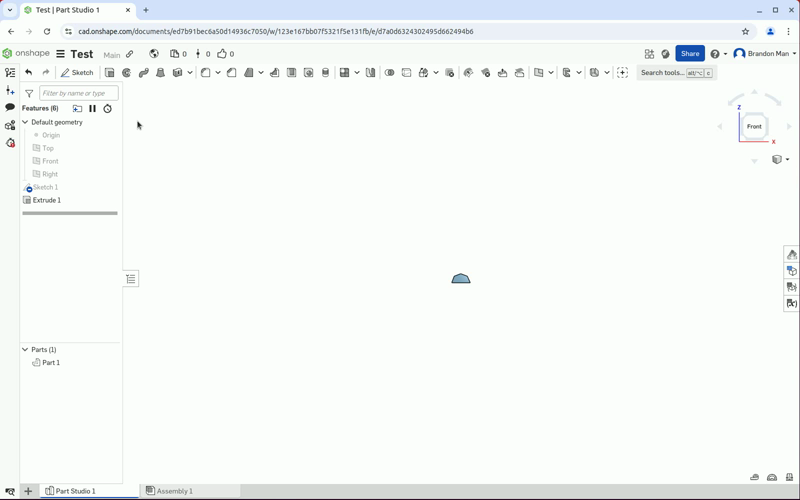
key(shift+h)
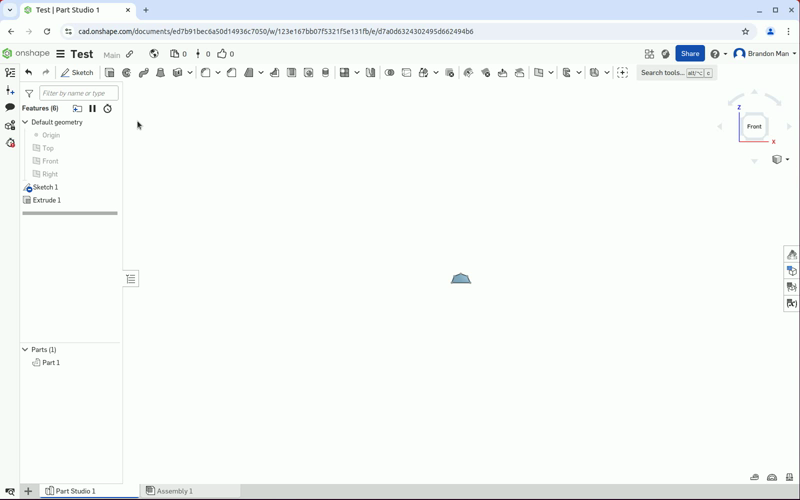
key(shift+h)
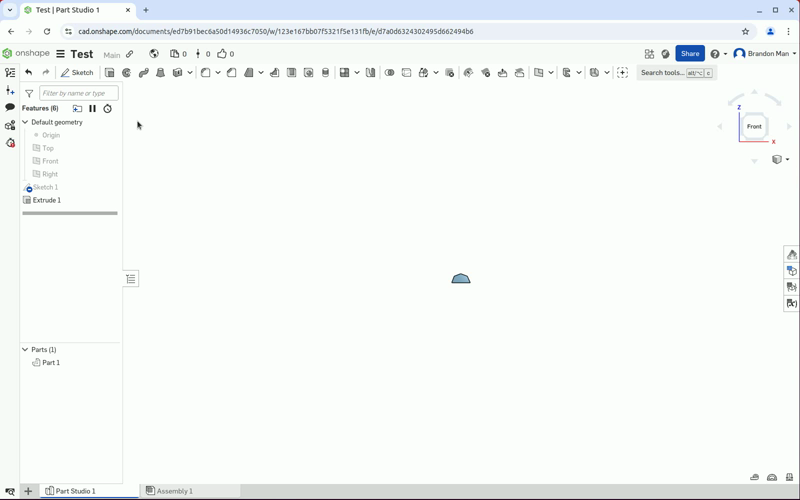
mouse_move(73, 189)
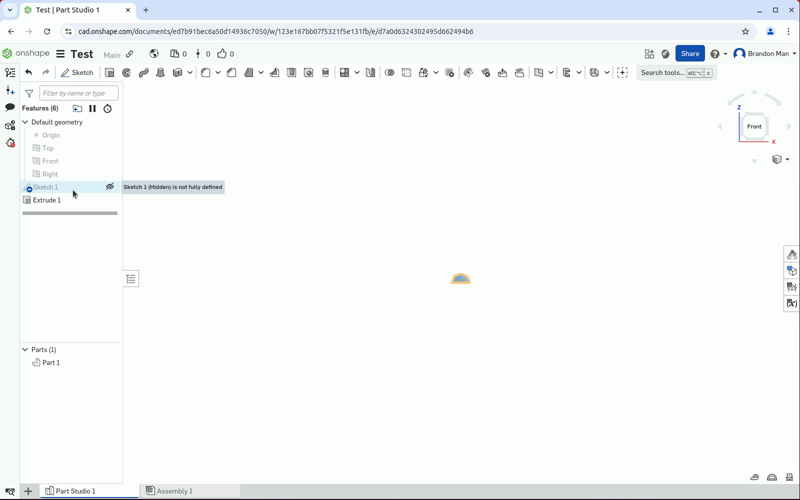
click(73, 189)
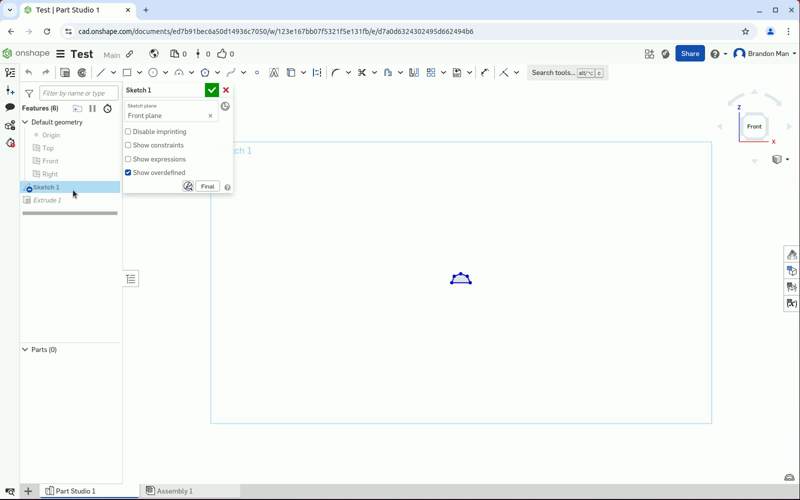
mouse_move(229, 92)
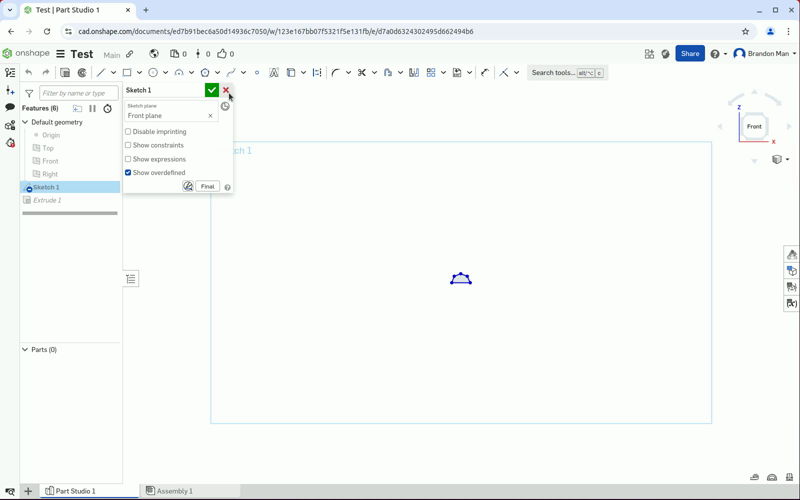
click(229, 92)
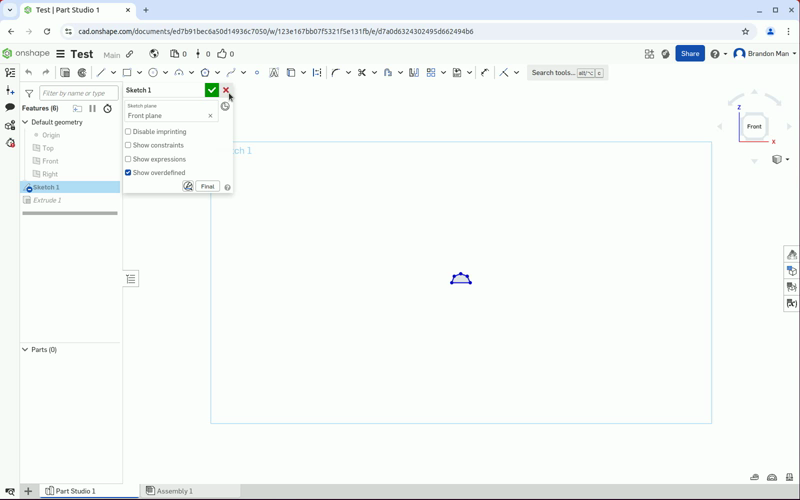
key(shift+s)
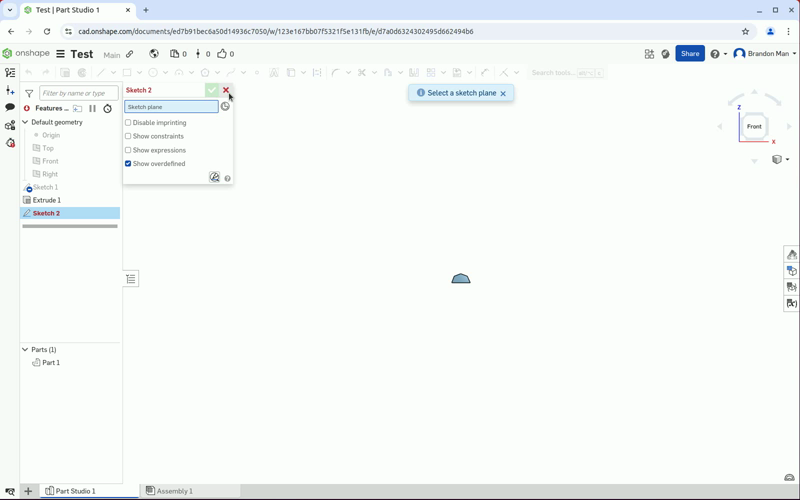
mouse_move(73, 163)
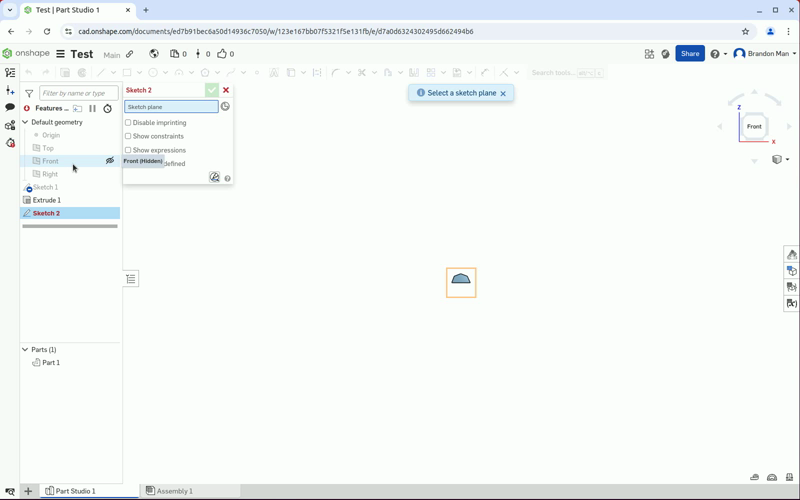
click(73, 163)
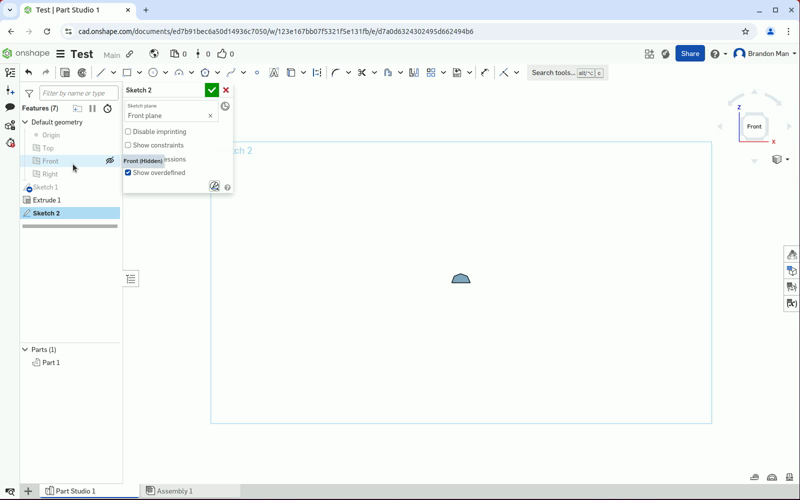
mouse_move(73, 352)
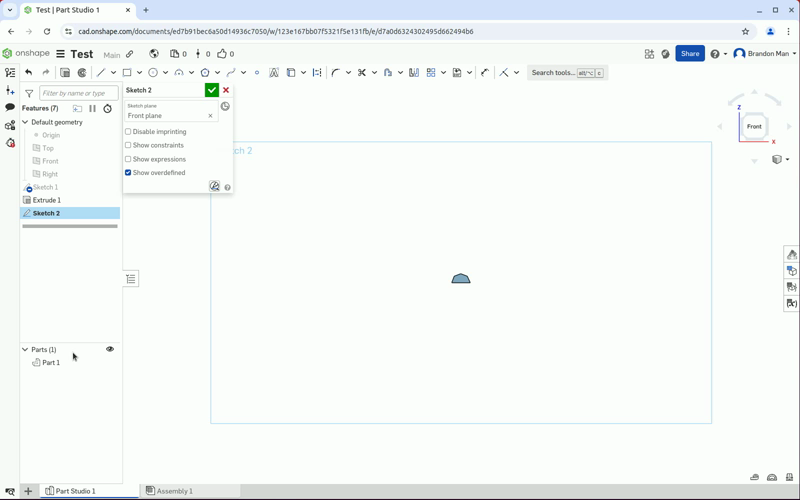
key(y)
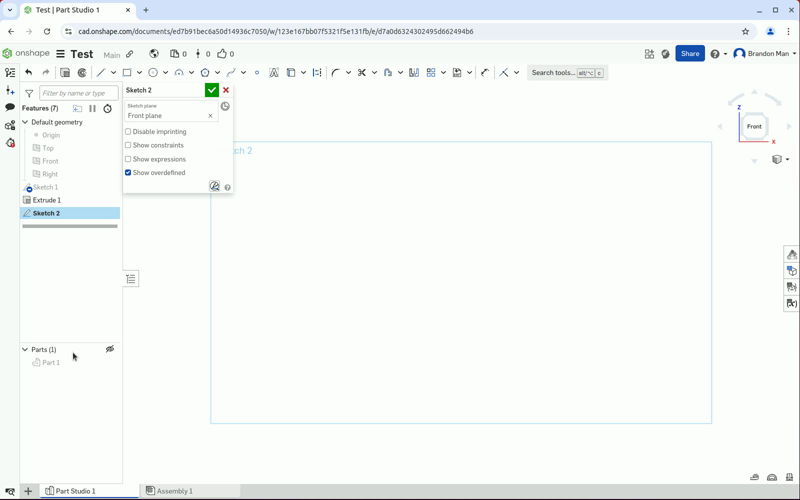
key(l)
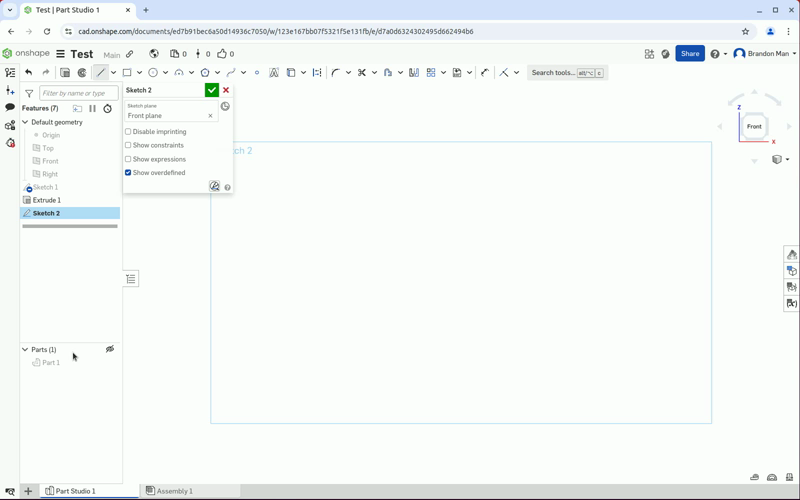
key_down(shift)
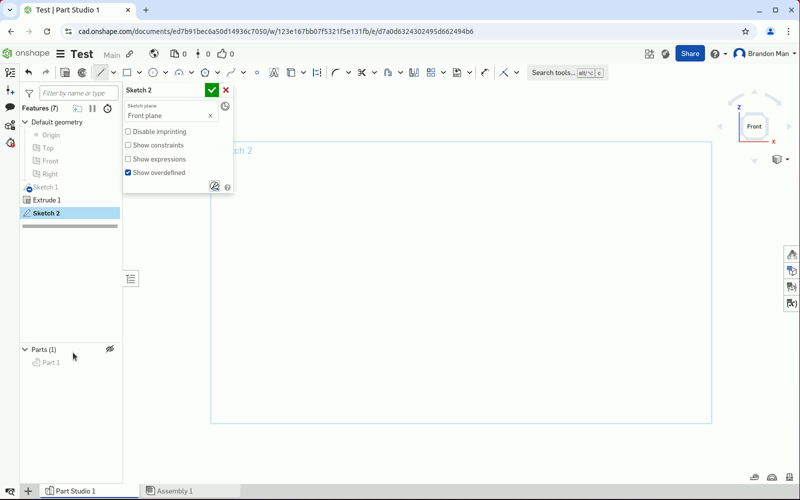
mouse_move(451, 282)
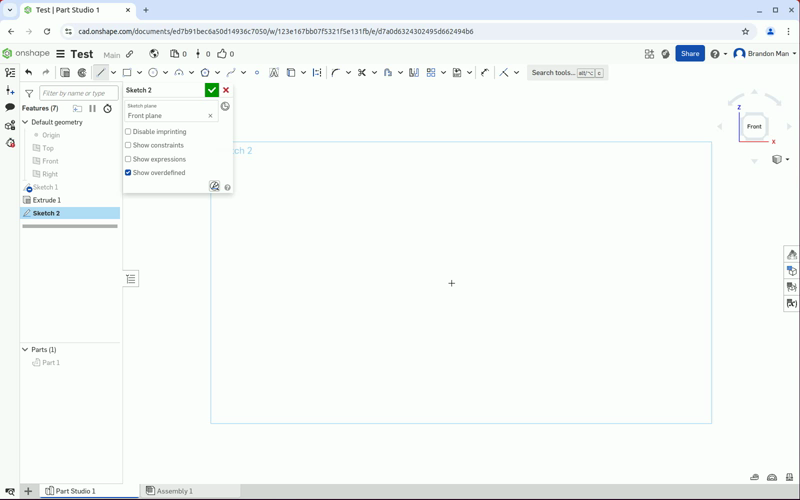
click(451, 282)
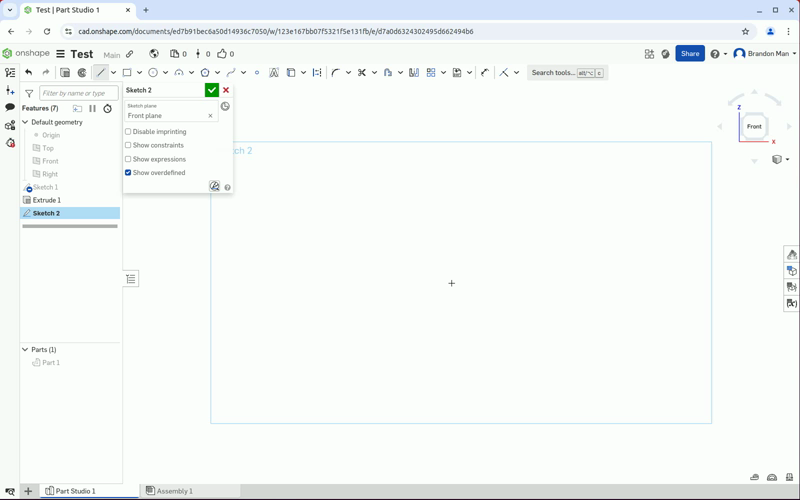
key_up(shift)
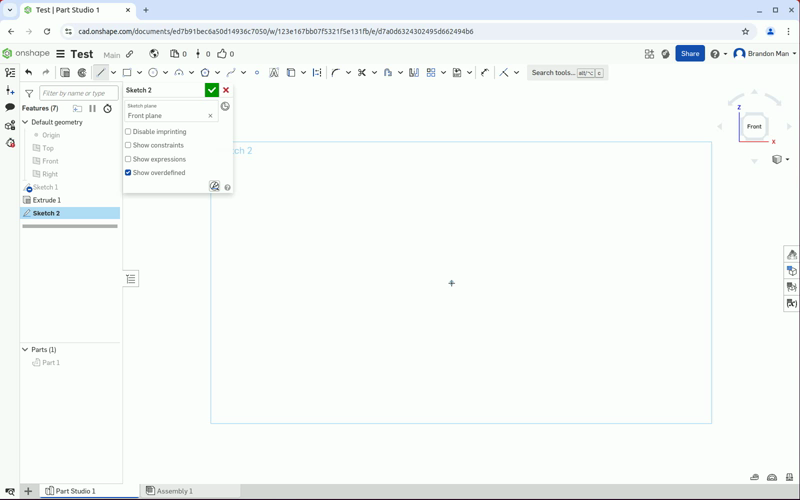
key_down(shift)
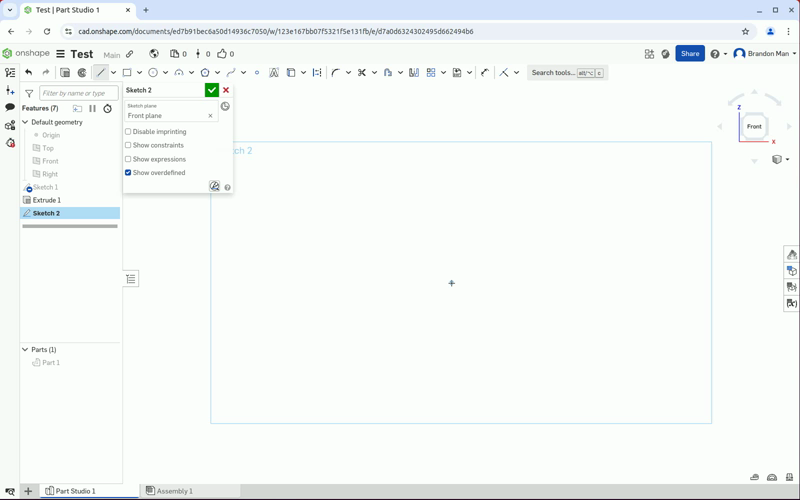
mouse_move(481, 282)
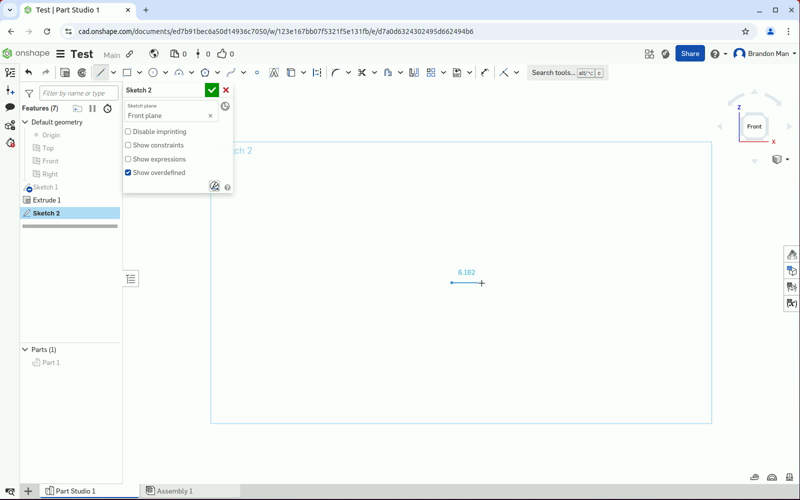
mouse_move(454, 289)
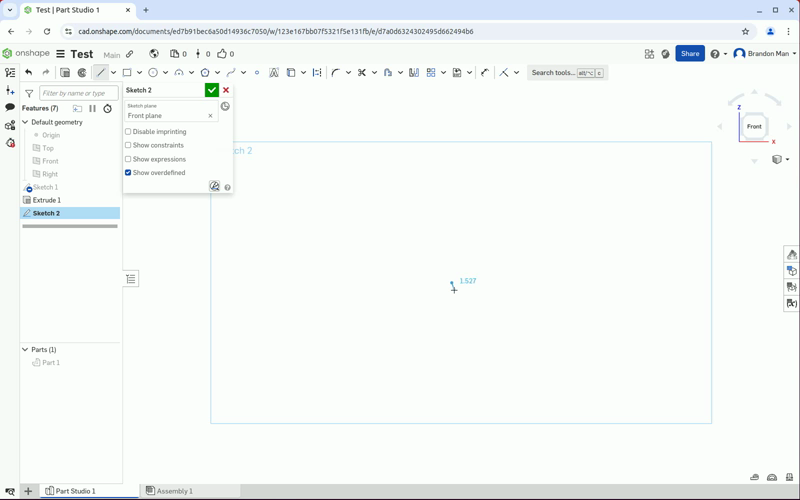
scroll(6)
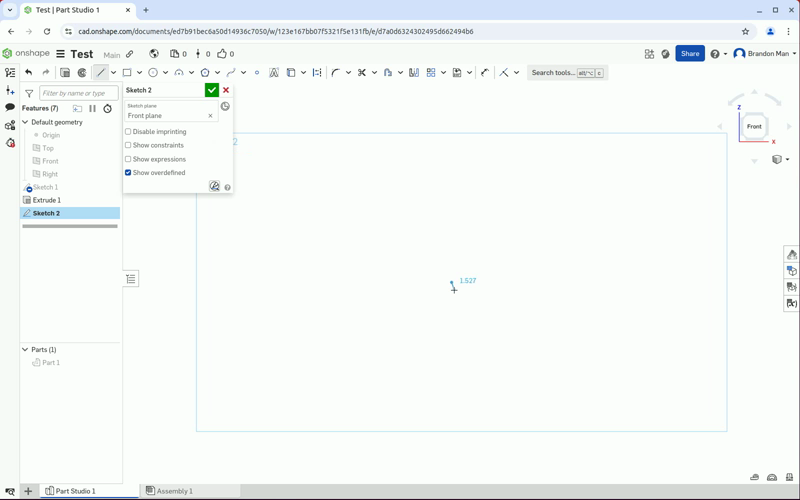
scroll(6)
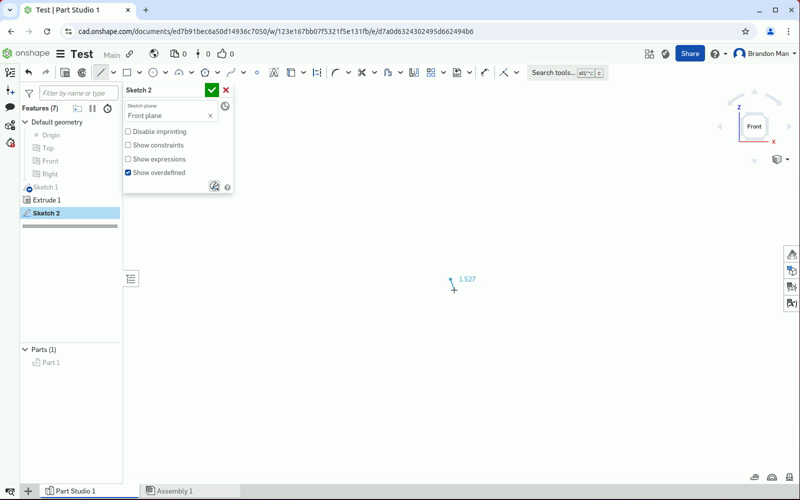
scroll(6)
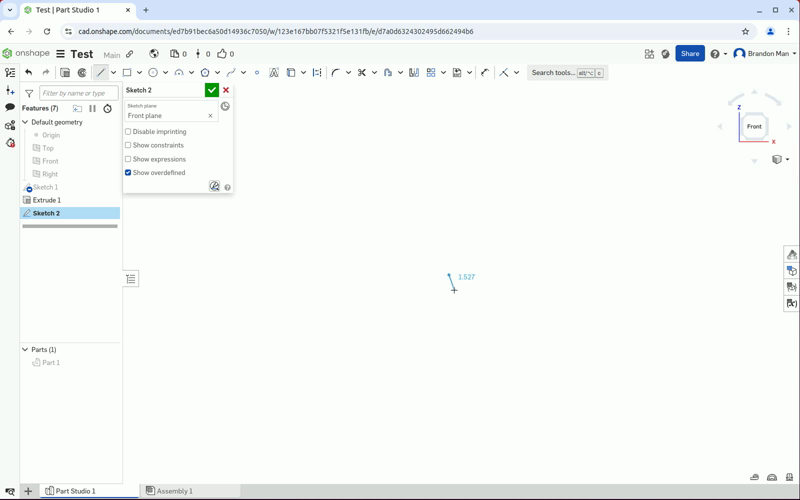
scroll(6)
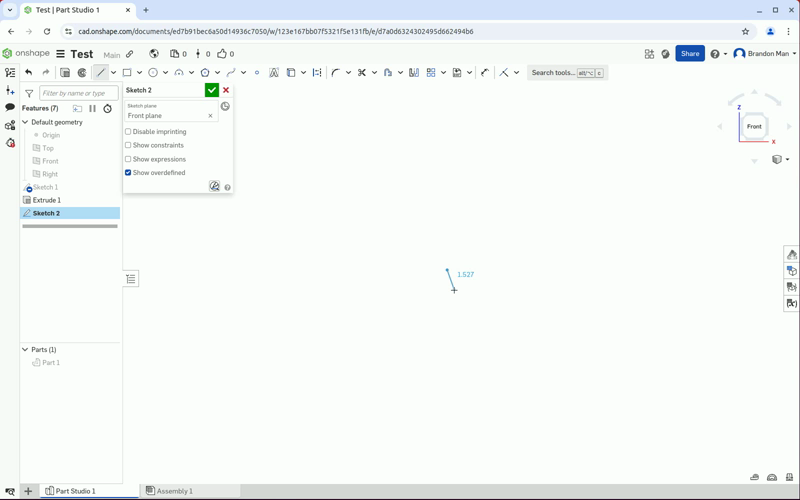
scroll(6)
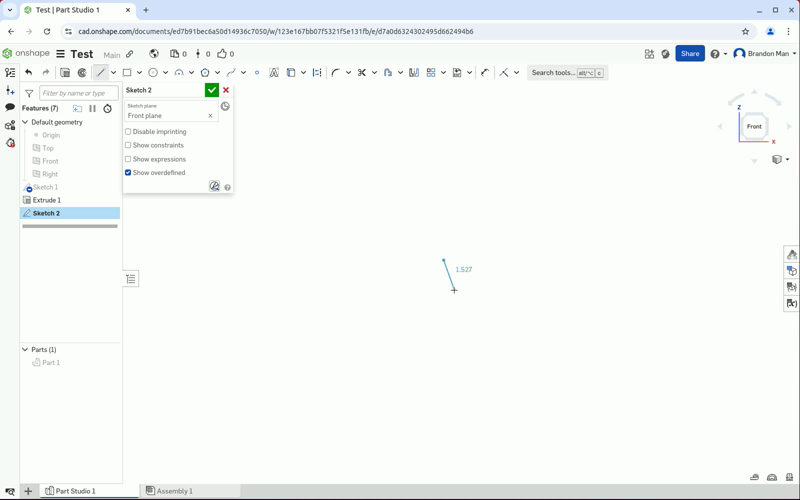
scroll(6)
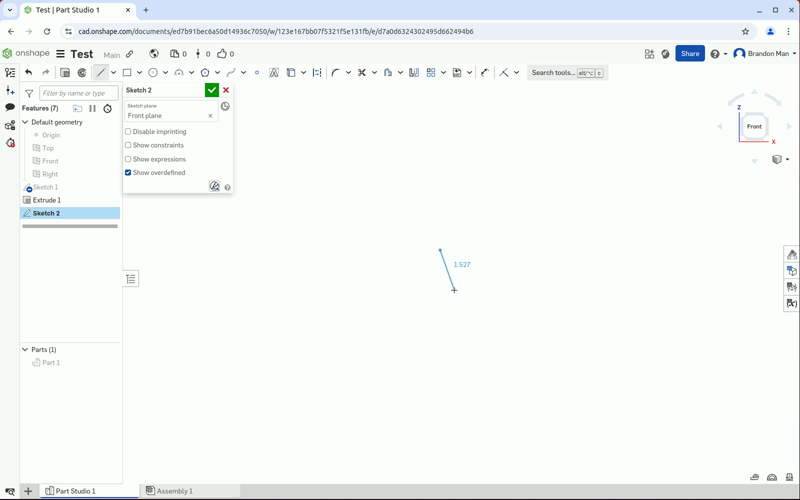
scroll(6)
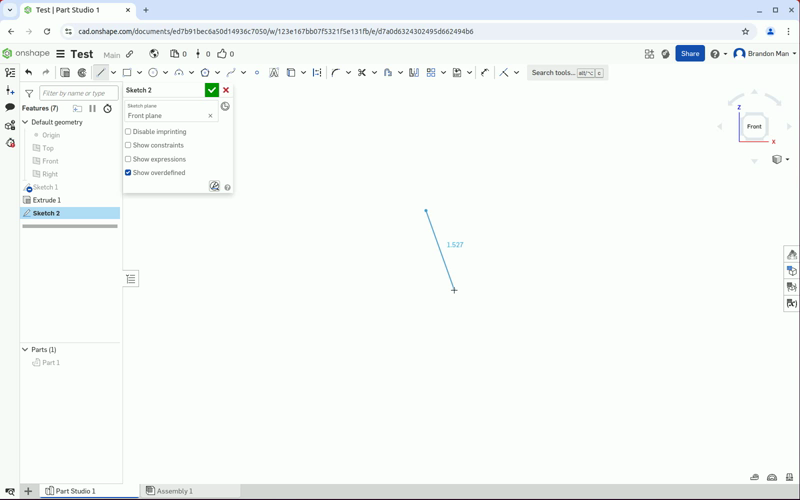
click(454, 289)
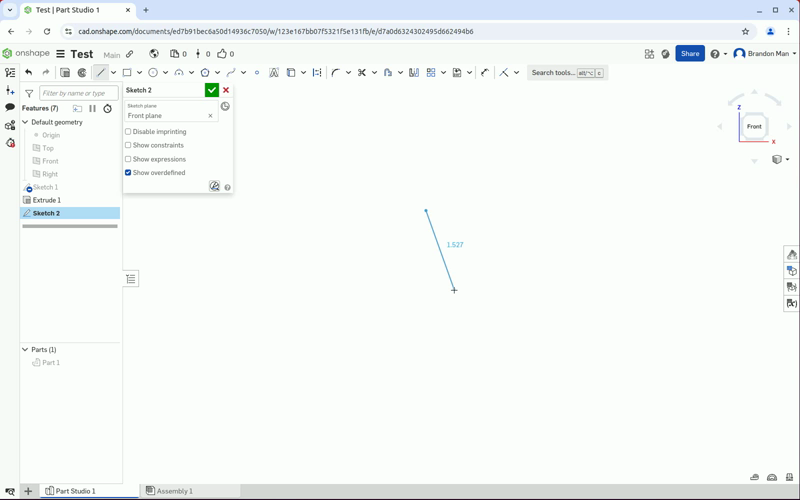
scroll(-6)
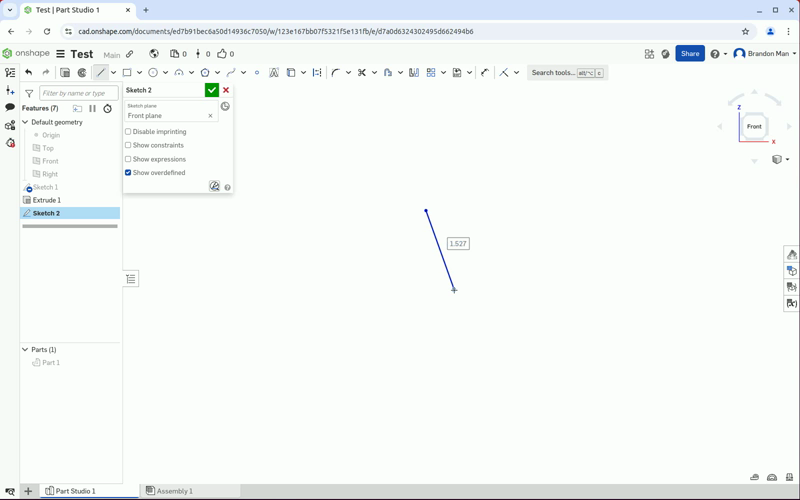
scroll(-6)
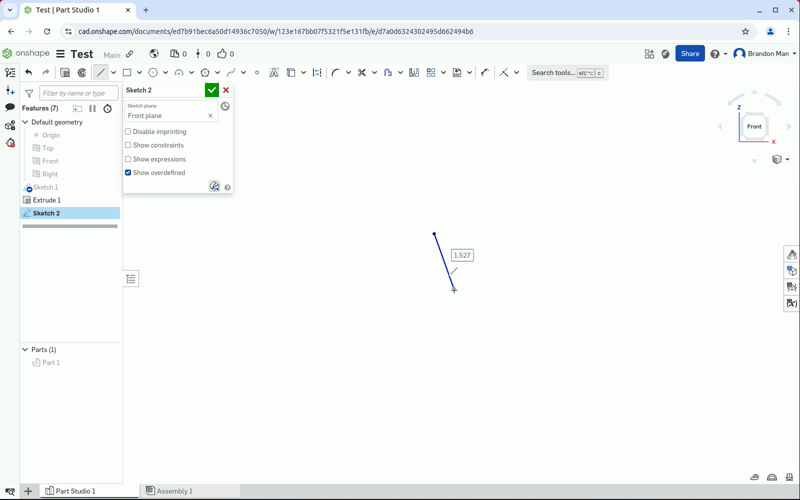
scroll(-6)
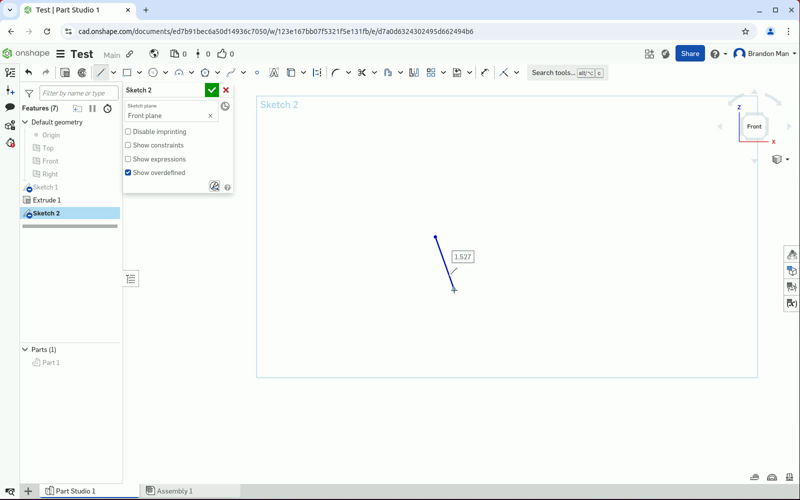
scroll(-6)
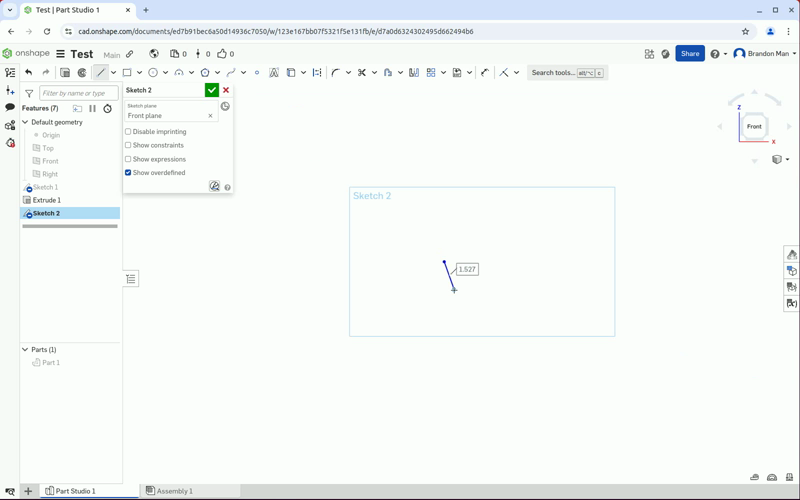
scroll(-6)
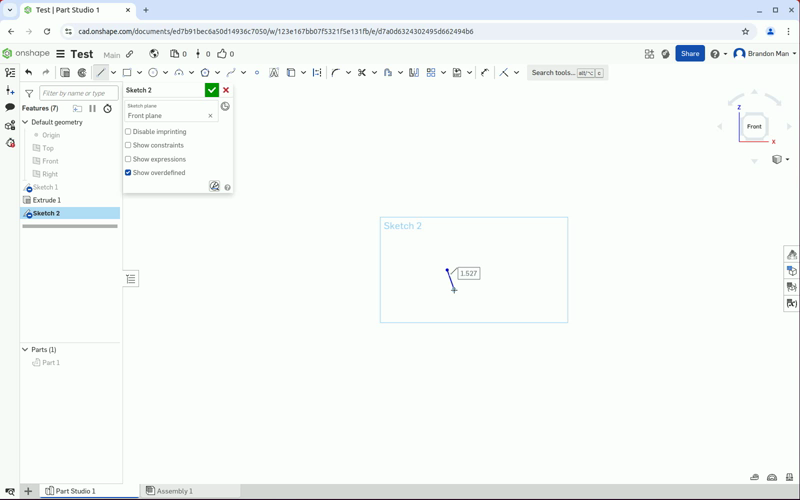
scroll(-6)
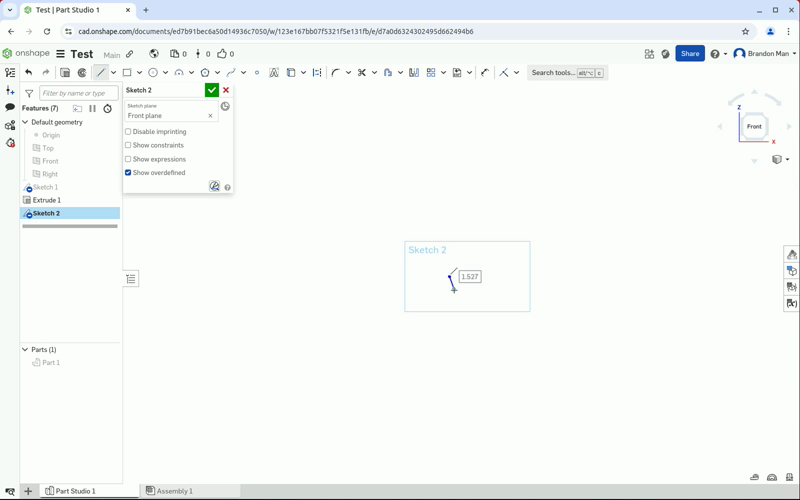
scroll(-6)
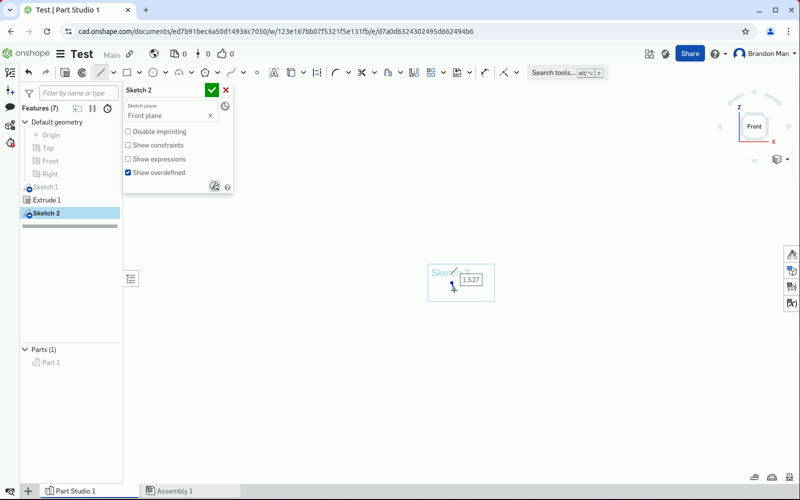
key_up(shift)
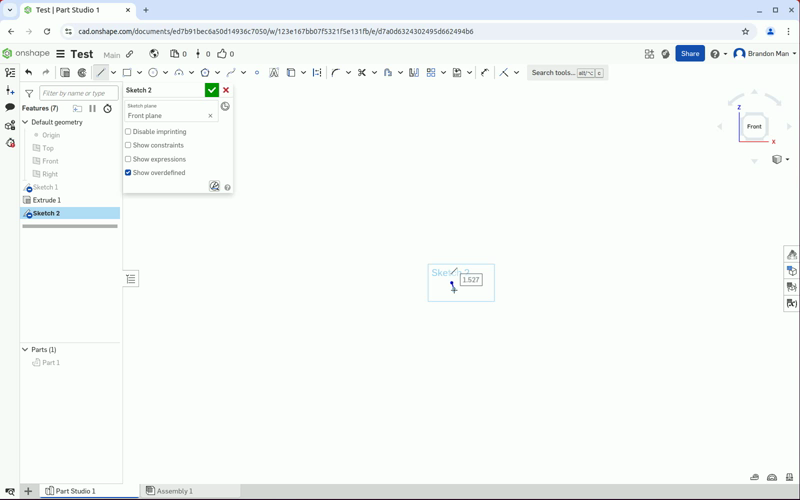
key_down(shift)
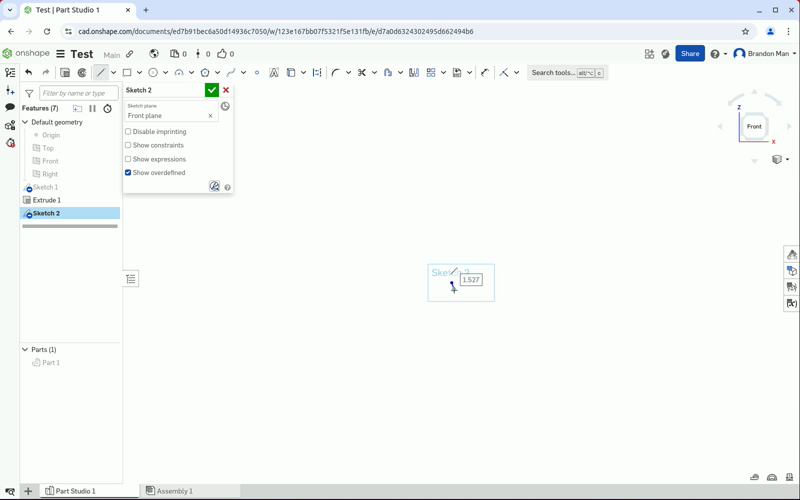
mouse_move(484, 289)
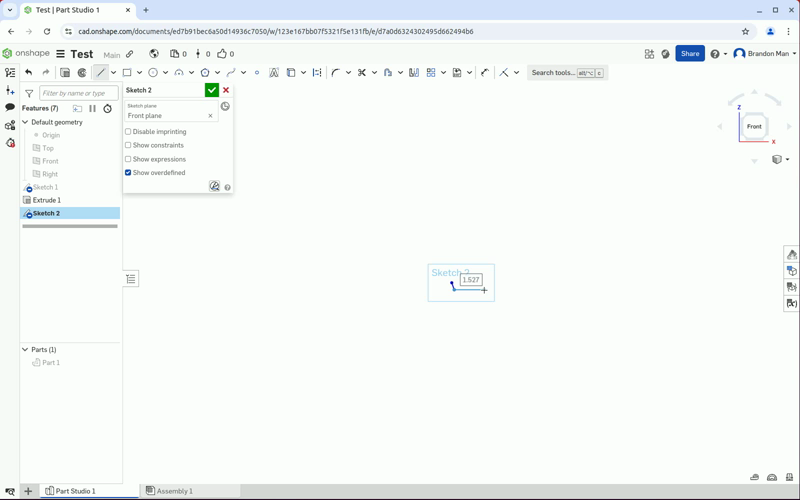
mouse_move(460, 292)
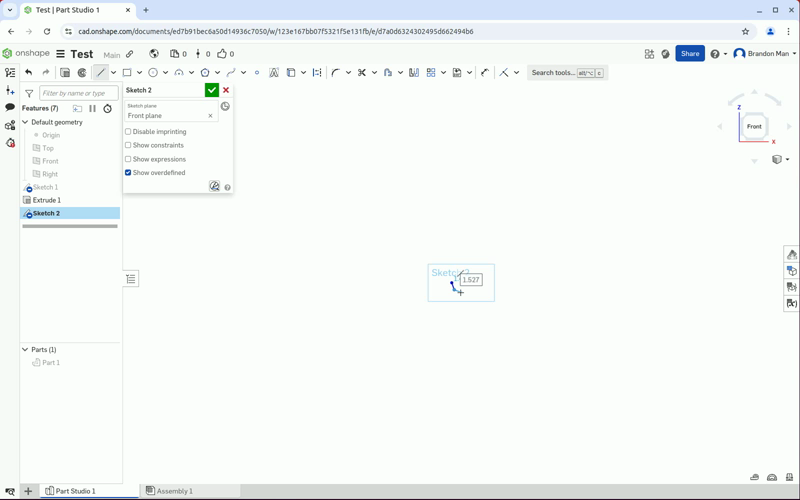
scroll(6)
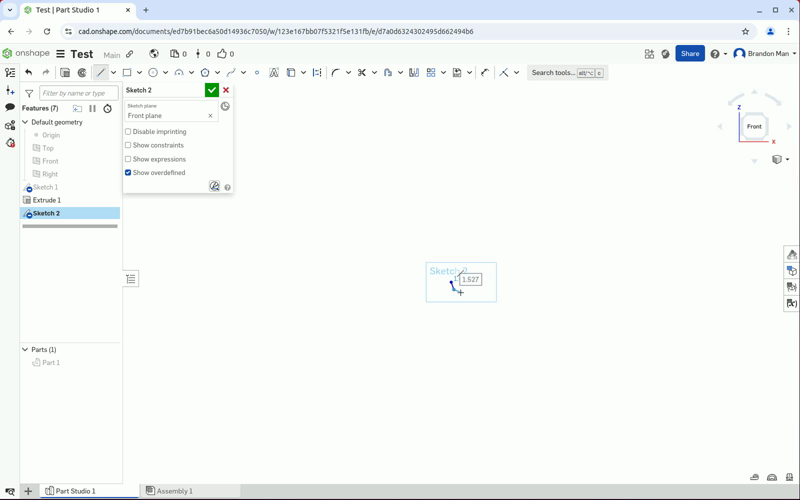
scroll(6)
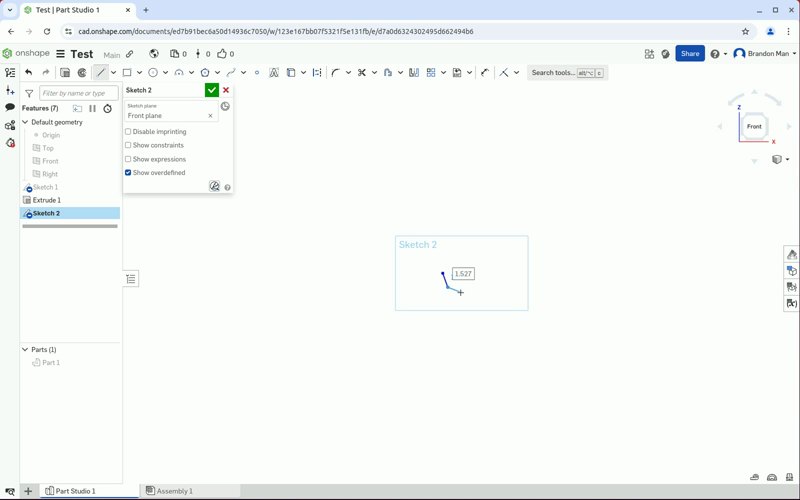
scroll(6)
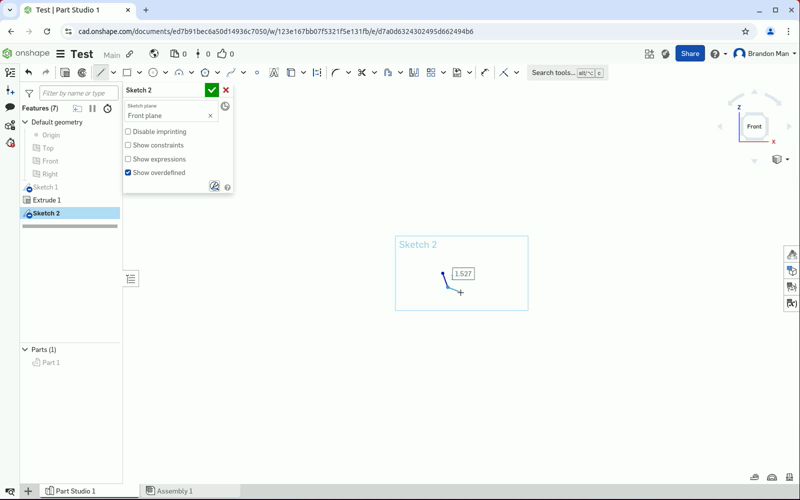
scroll(6)
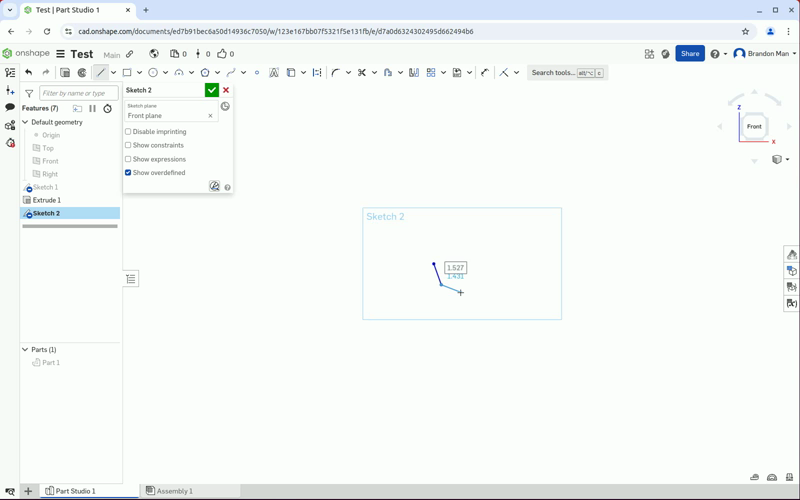
scroll(6)
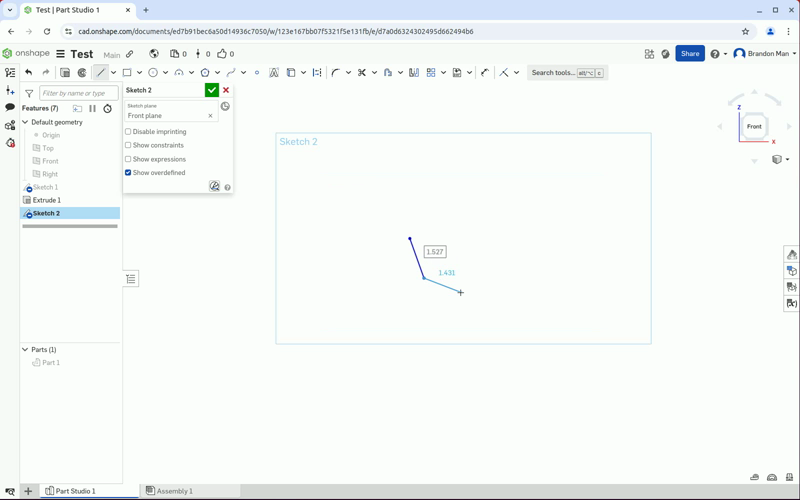
scroll(6)
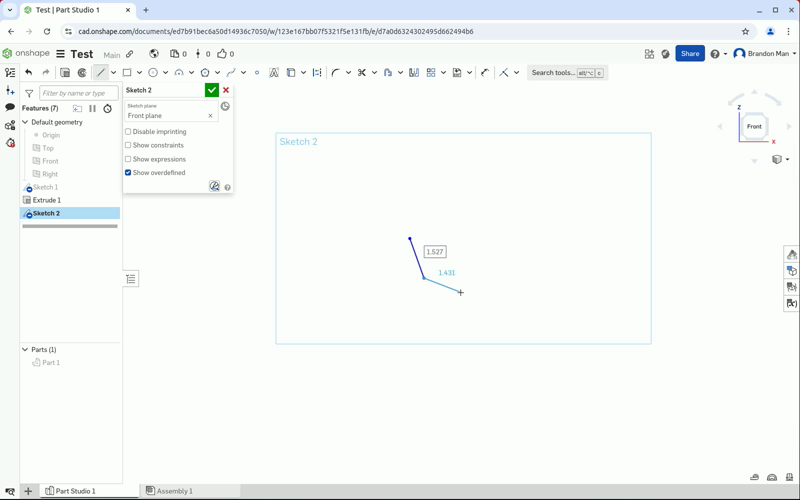
scroll(6)
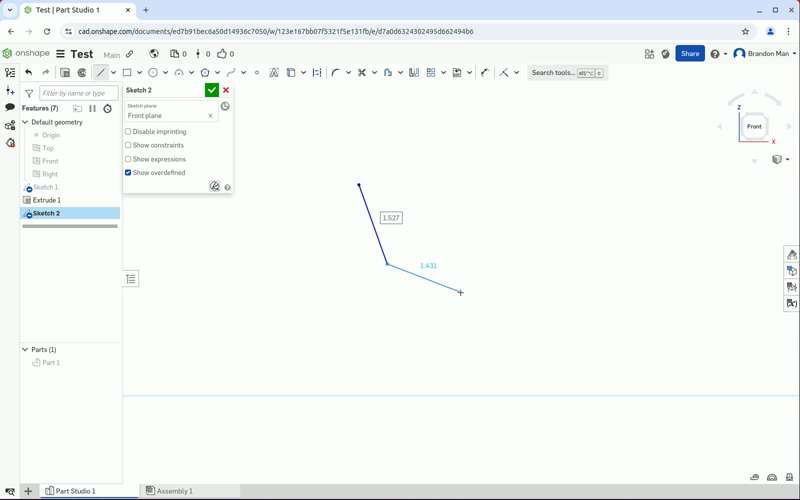
click(460, 292)
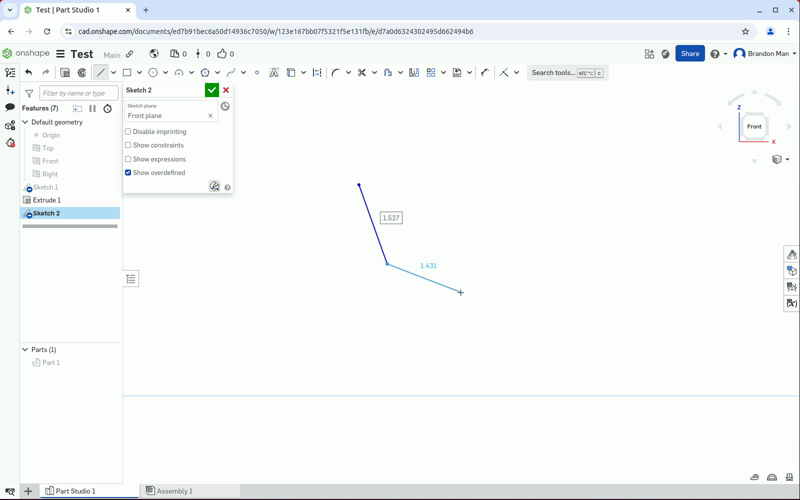
scroll(-6)
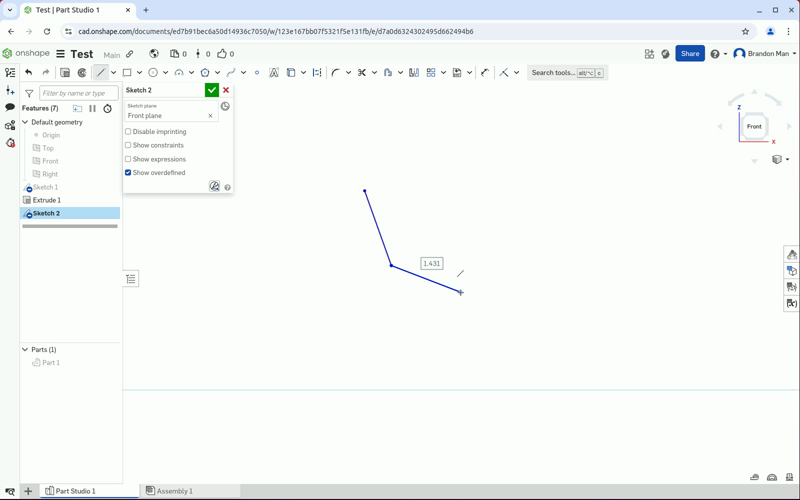
scroll(-6)
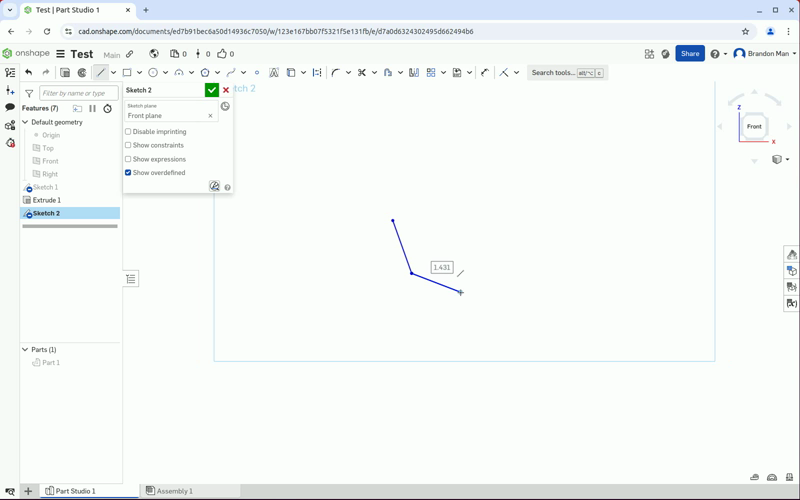
scroll(-6)
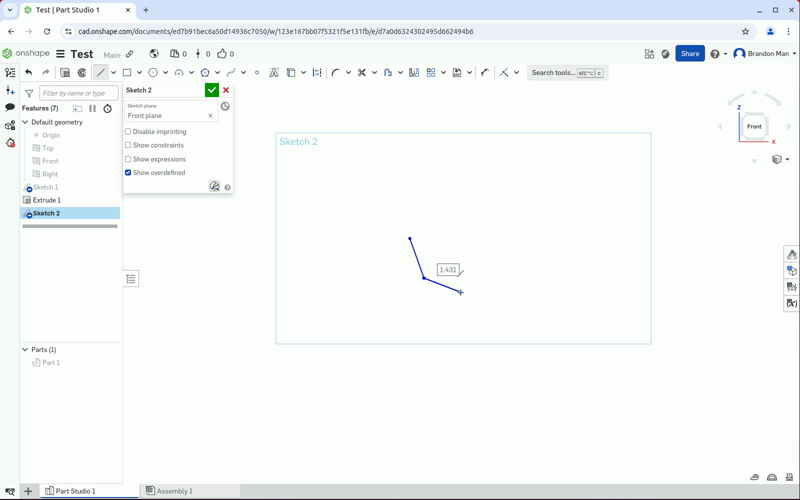
scroll(-6)
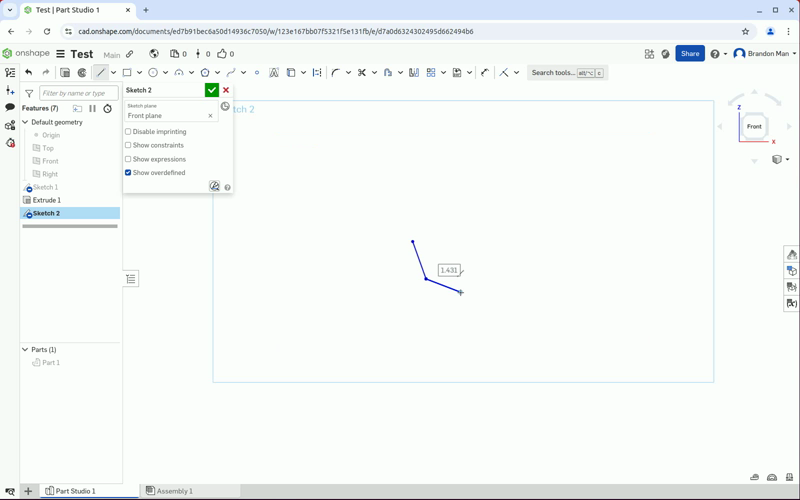
scroll(-6)
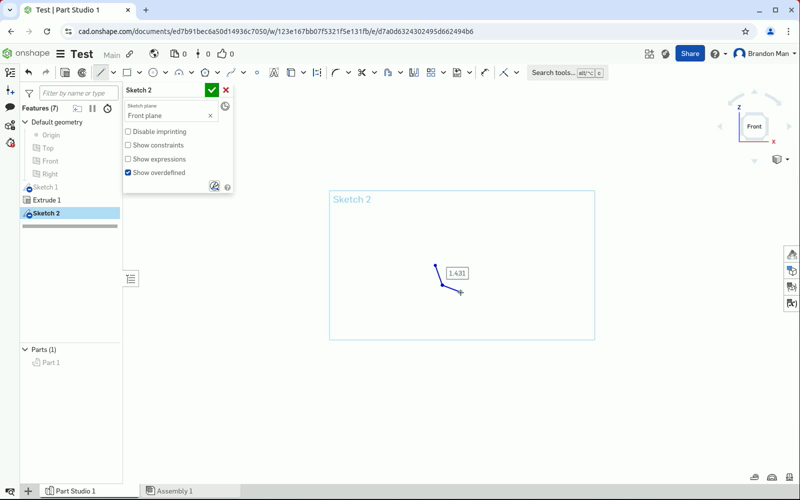
scroll(-6)
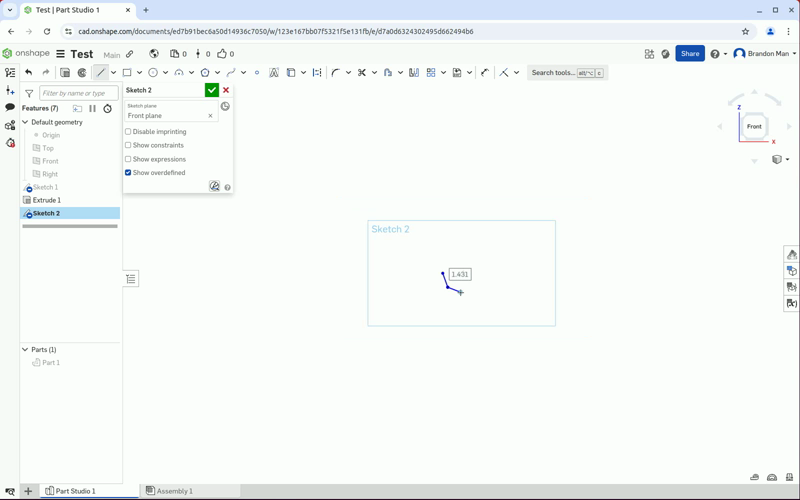
scroll(-6)
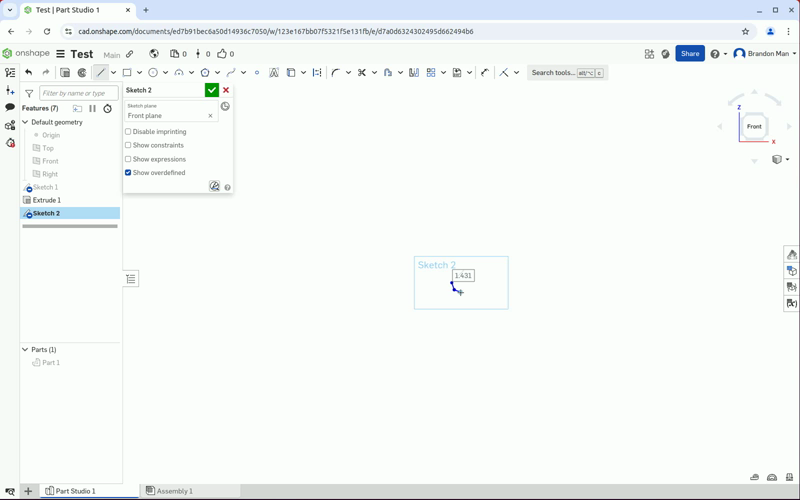
key_up(shift)
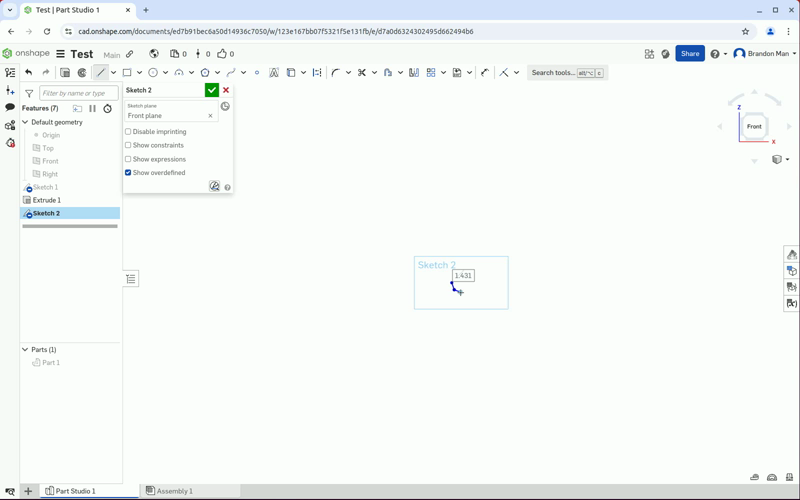
key_down(shift)
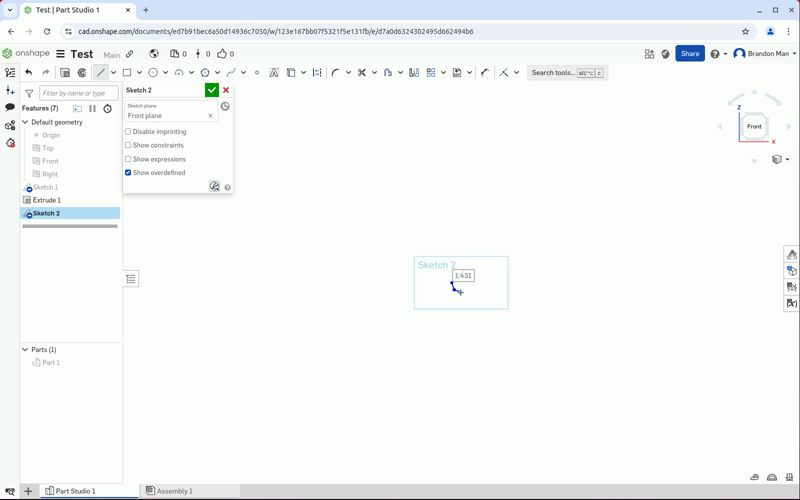
mouse_move(490, 292)
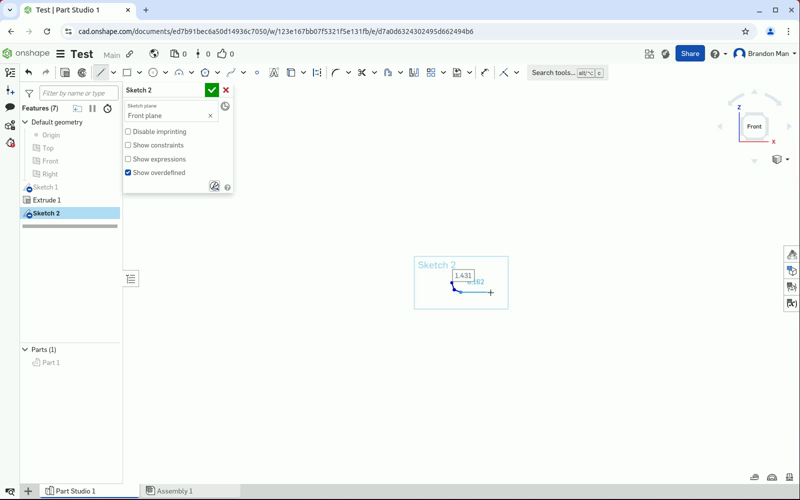
mouse_move(467, 289)
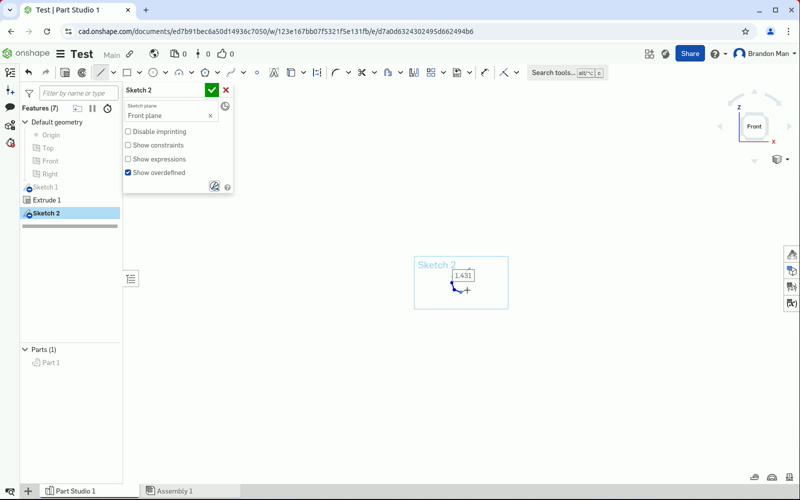
scroll(6)
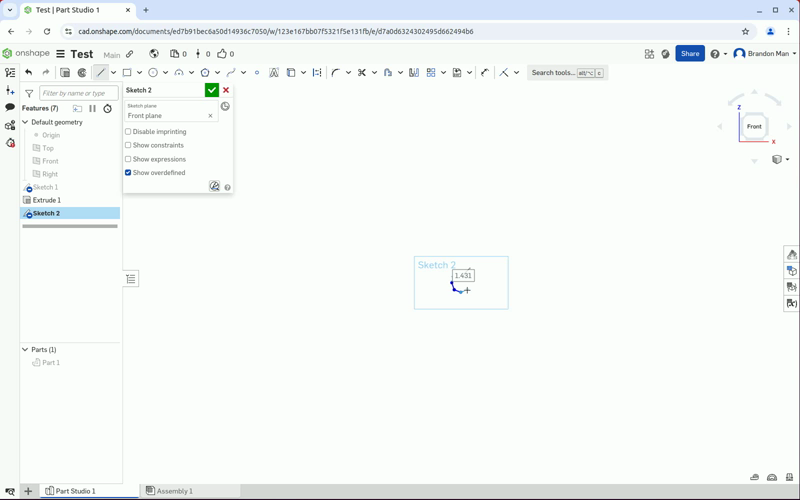
scroll(6)
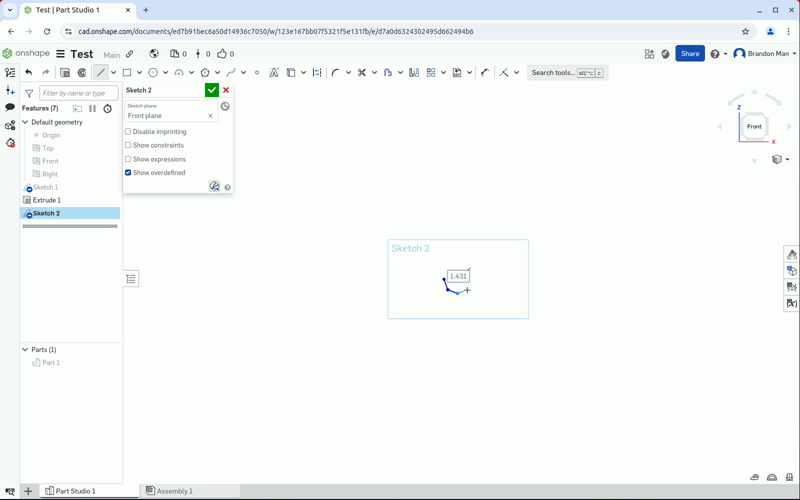
scroll(6)
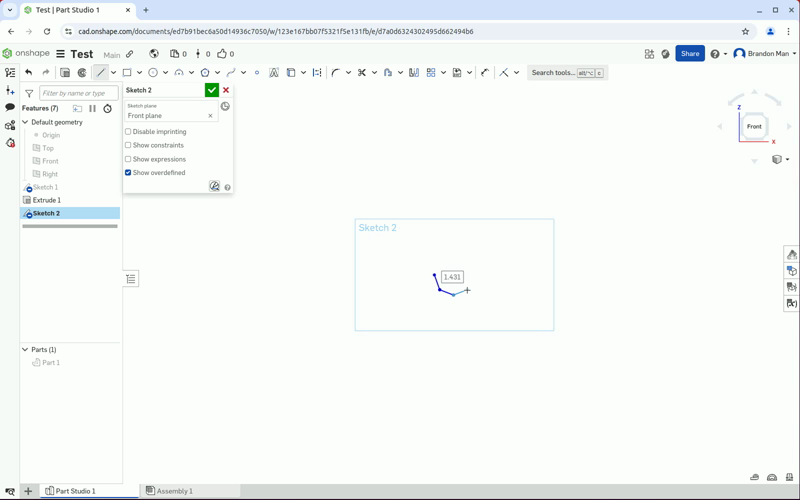
scroll(6)
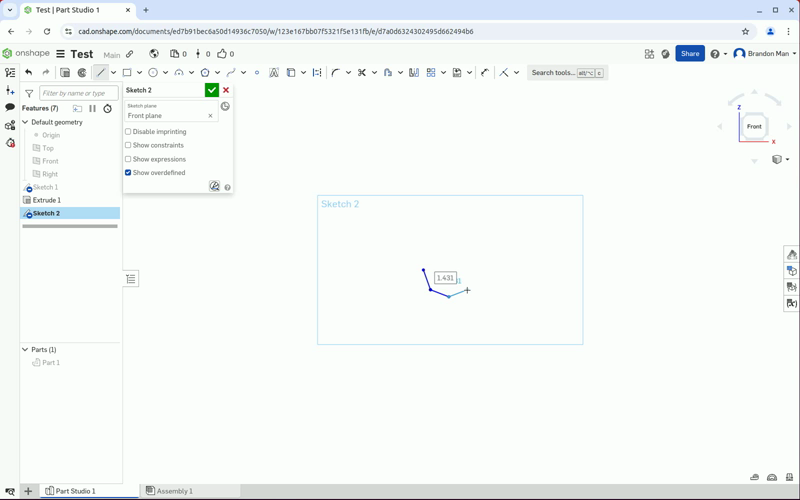
scroll(6)
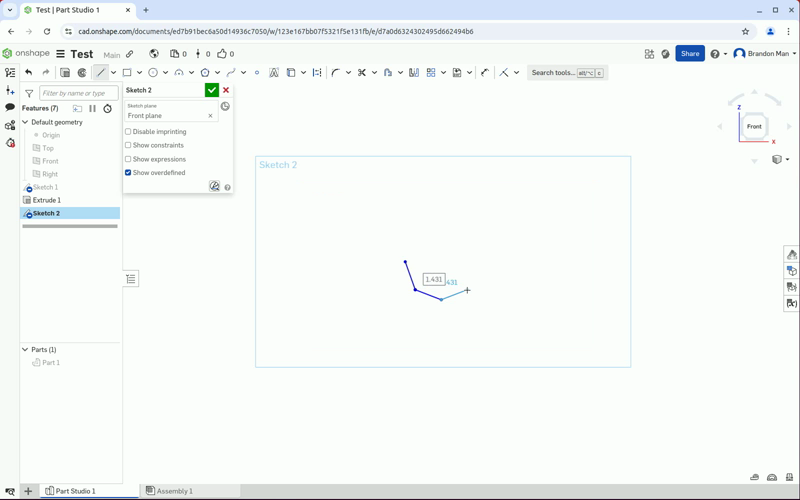
scroll(6)
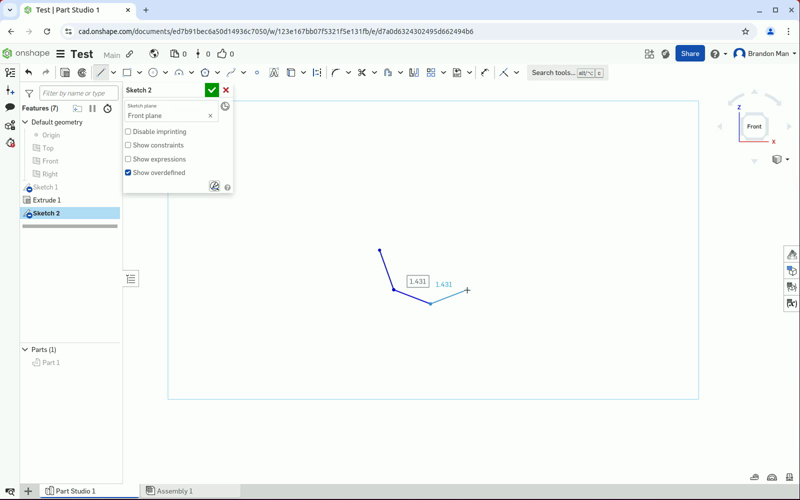
scroll(6)
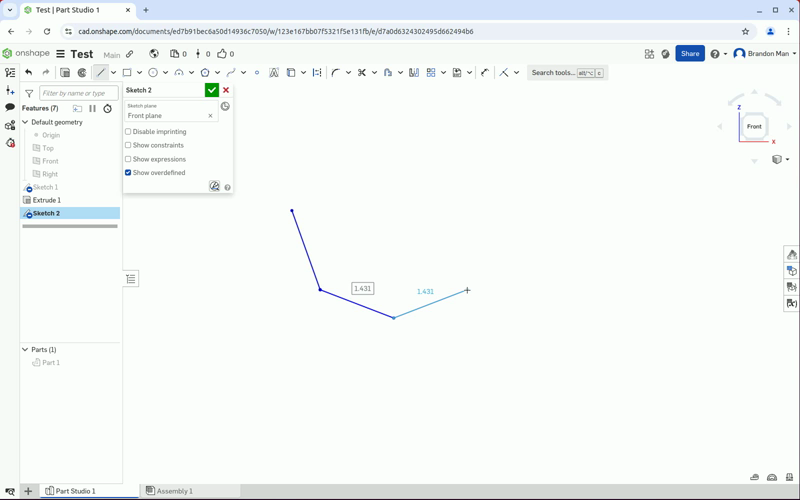
click(467, 289)
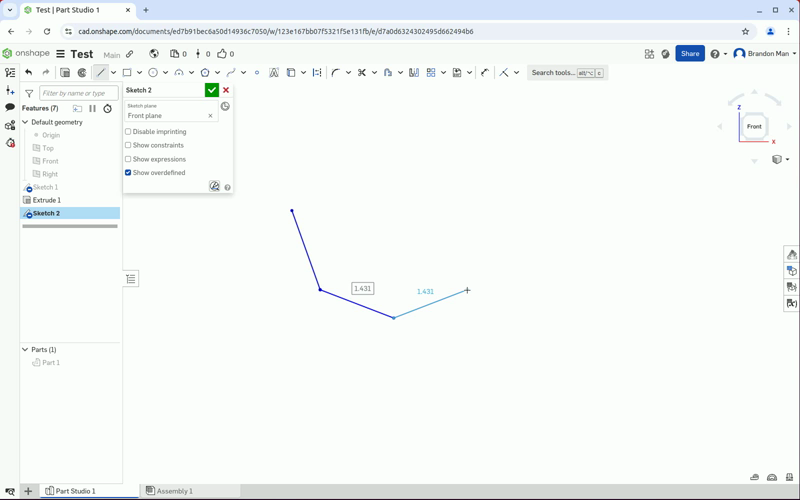
scroll(-6)
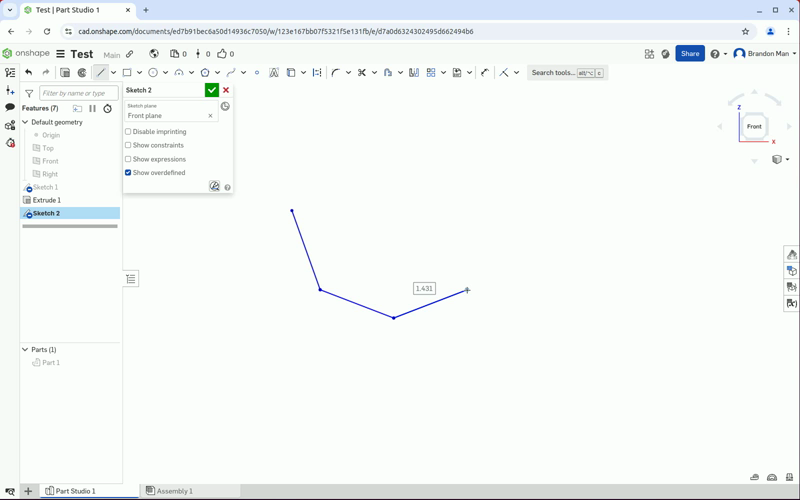
scroll(-6)
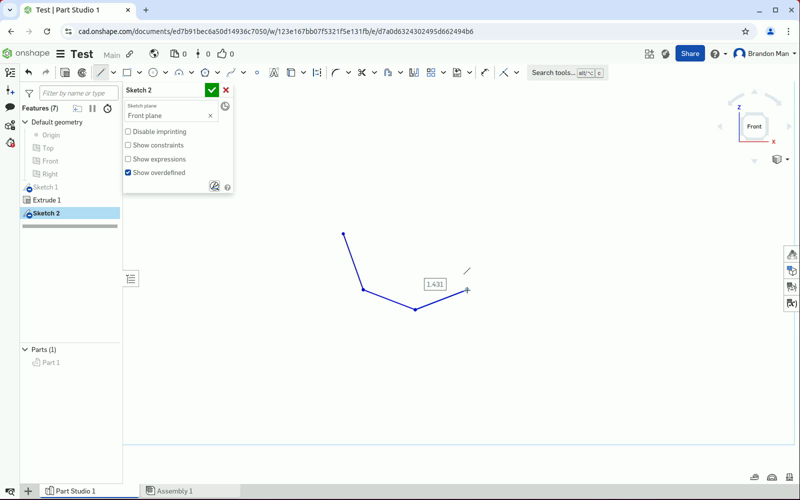
scroll(-6)
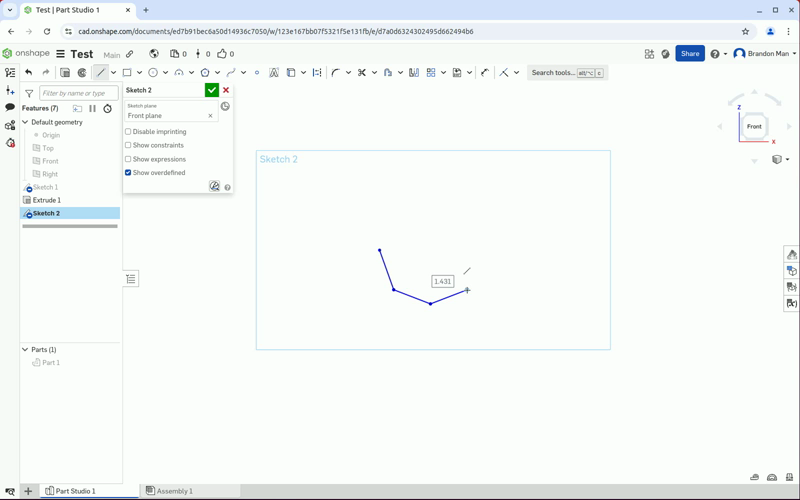
scroll(-6)
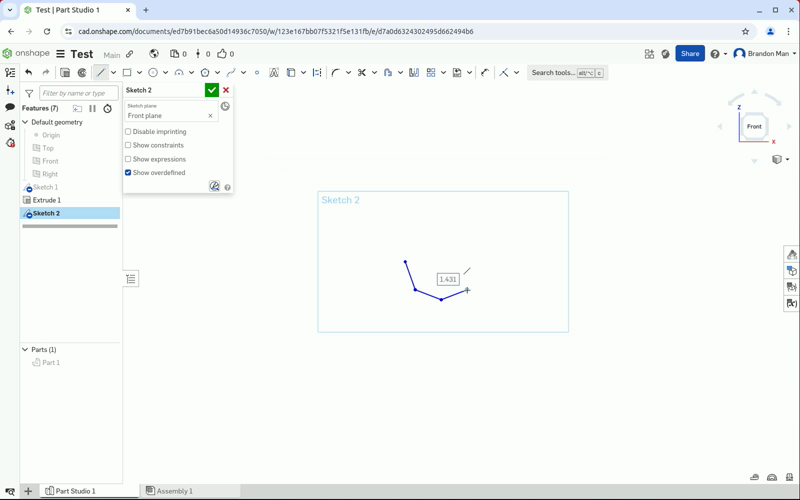
scroll(-6)
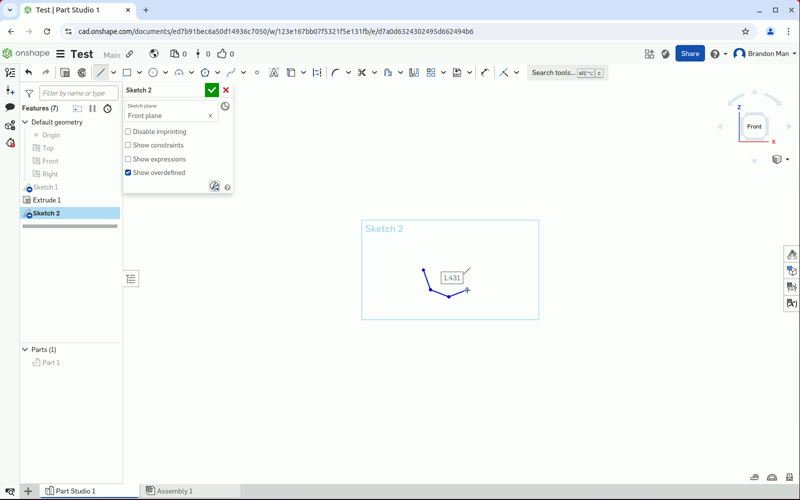
scroll(-6)
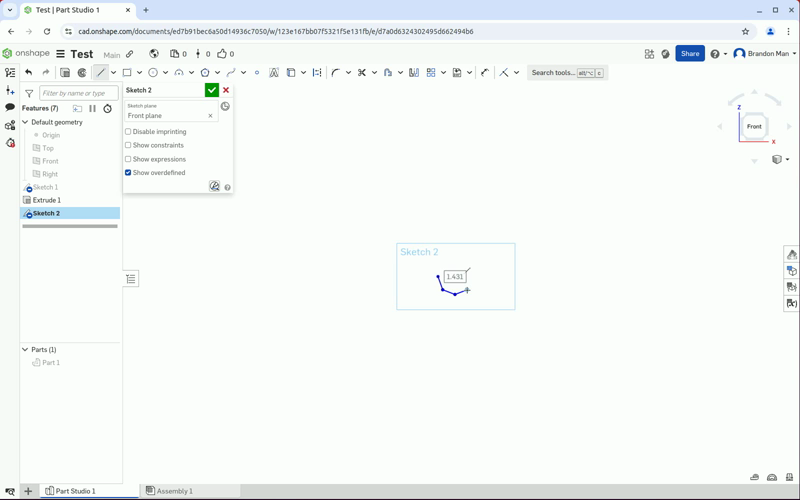
scroll(-6)
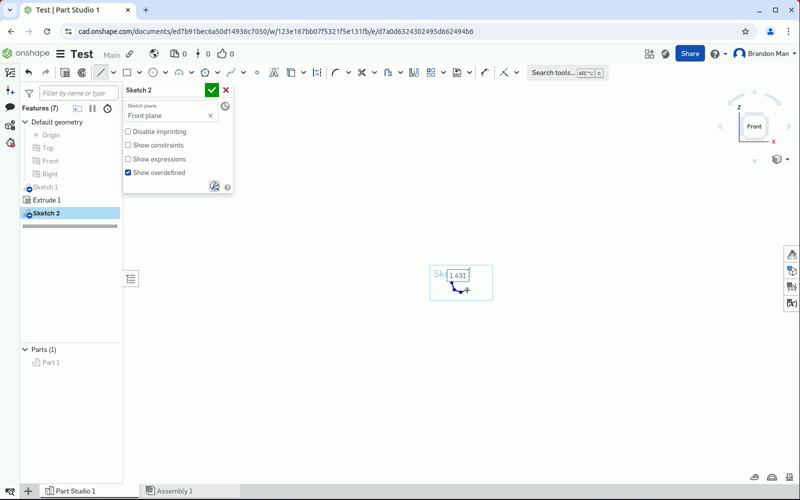
key_up(shift)
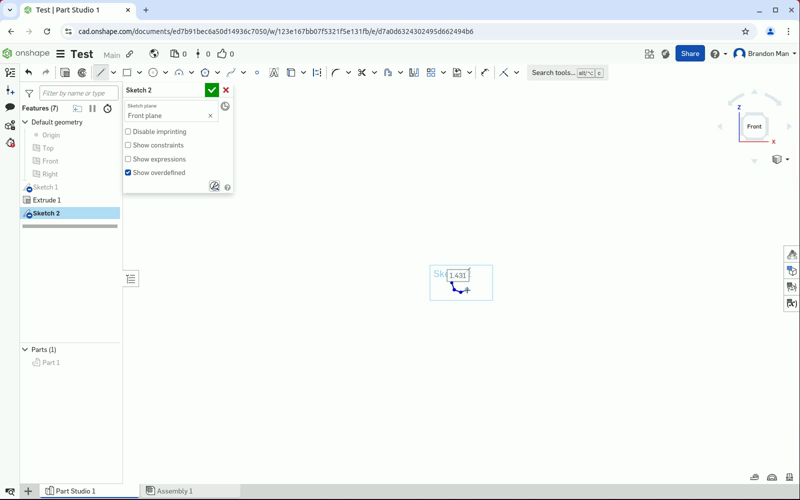
key_down(shift)
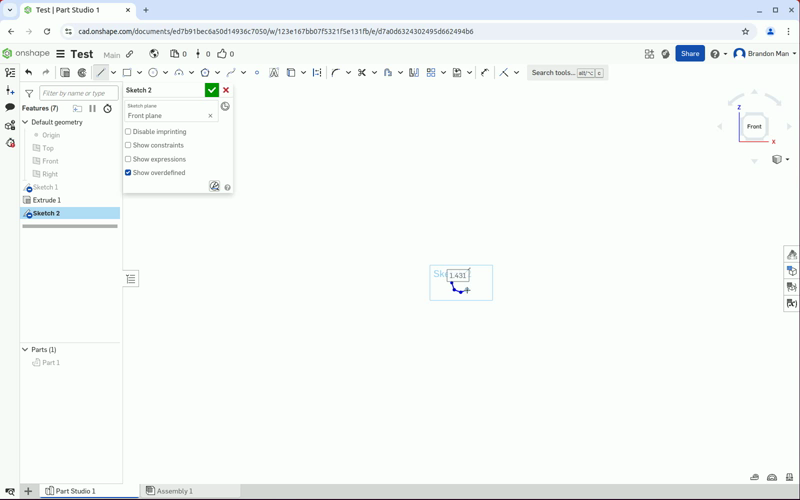
mouse_move(497, 289)
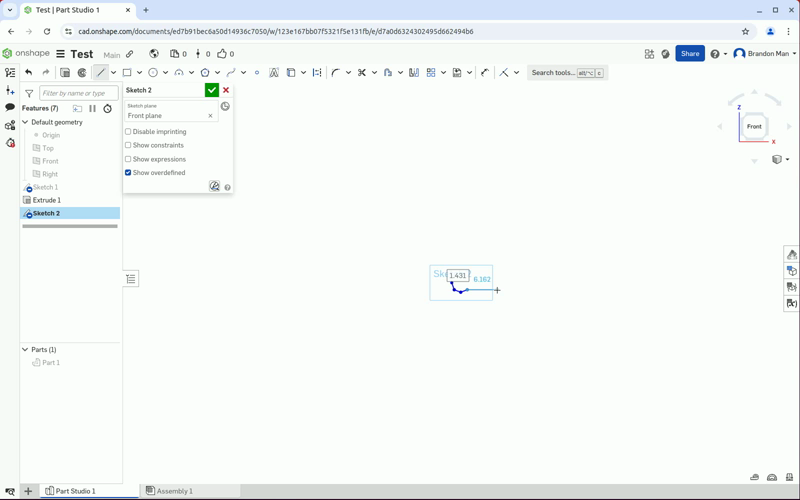
mouse_move(470, 282)
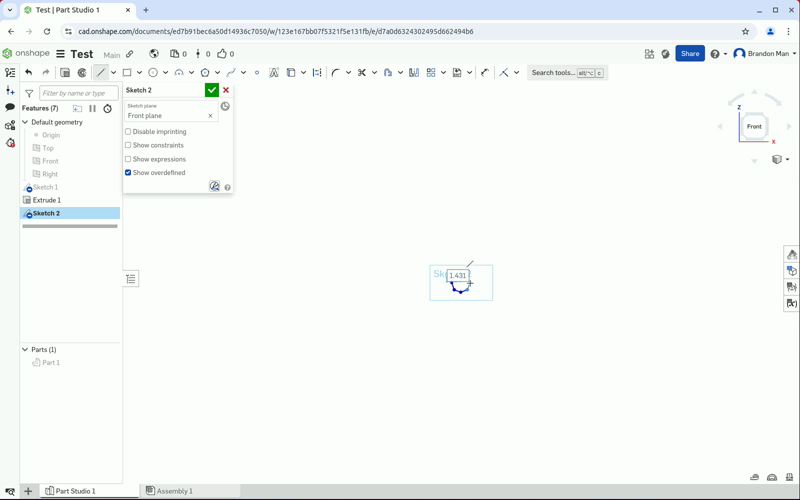
scroll(6)
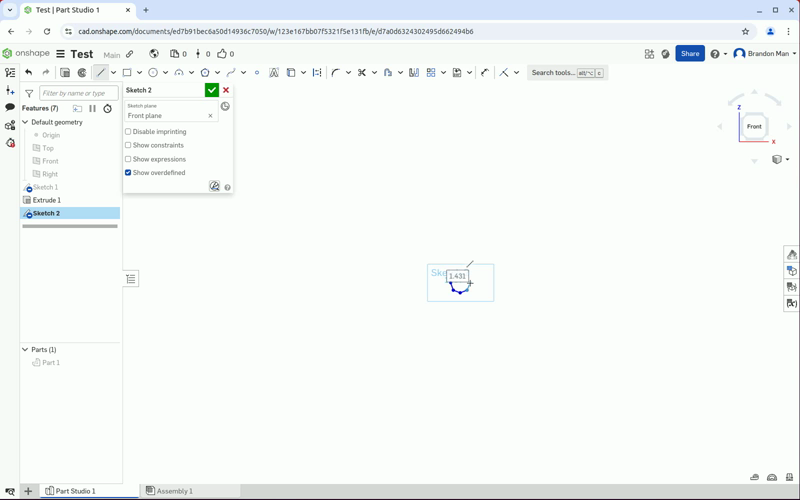
scroll(6)
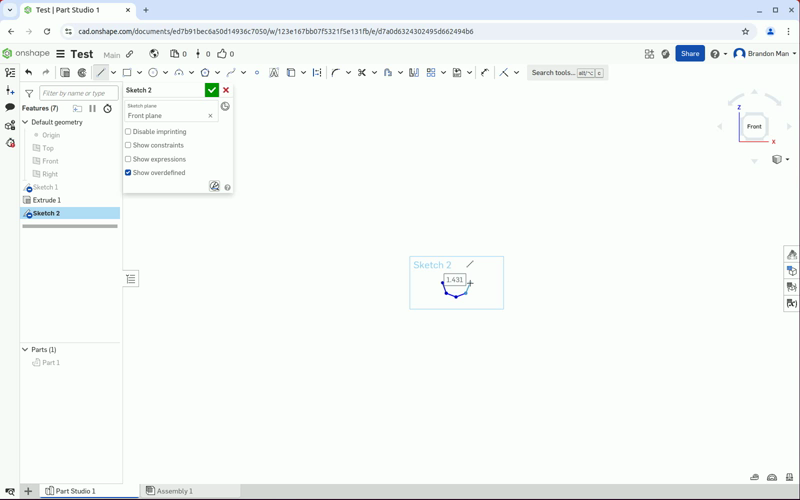
scroll(6)
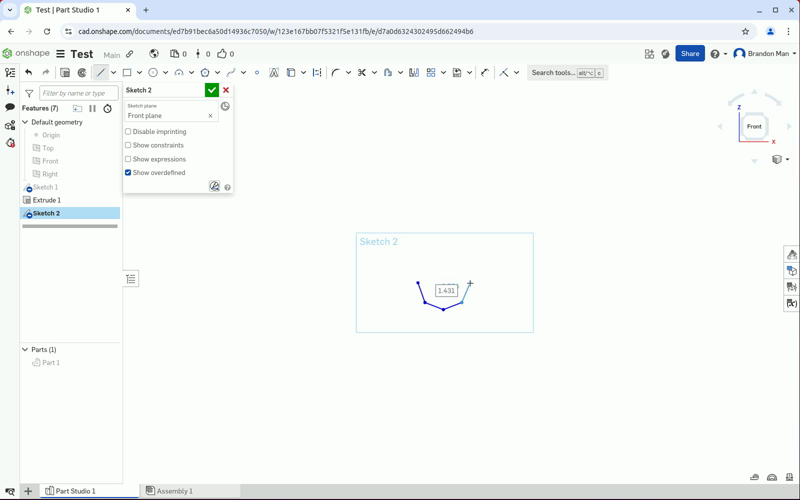
scroll(6)
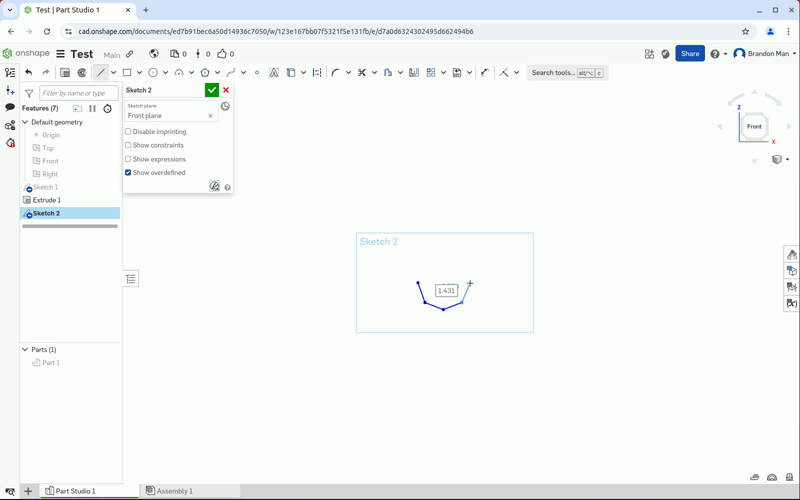
scroll(6)
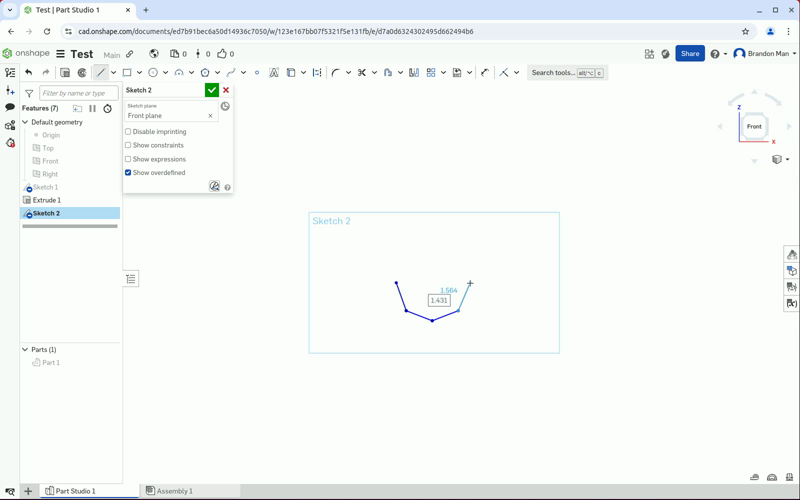
scroll(6)
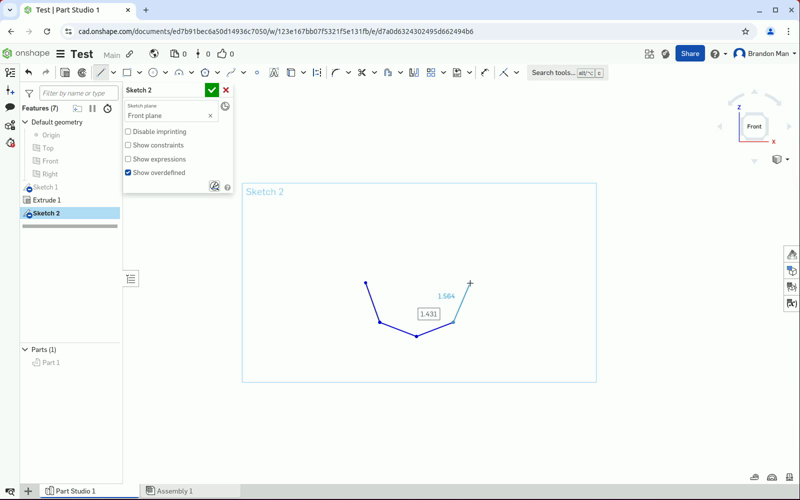
scroll(6)
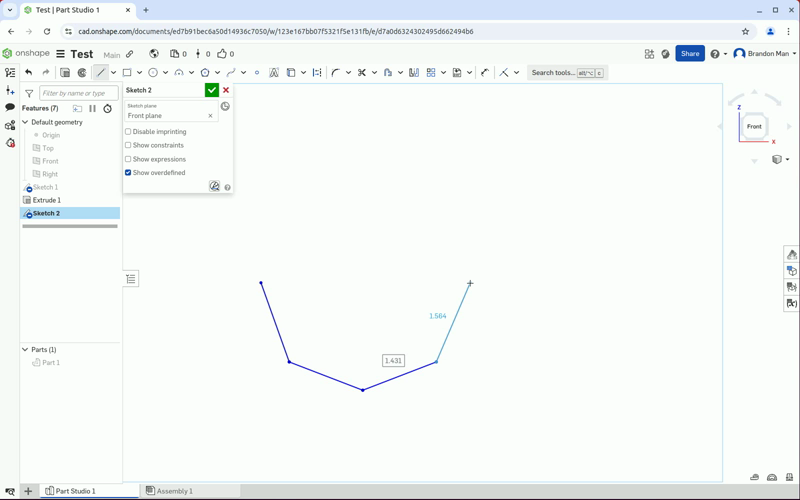
click(470, 282)
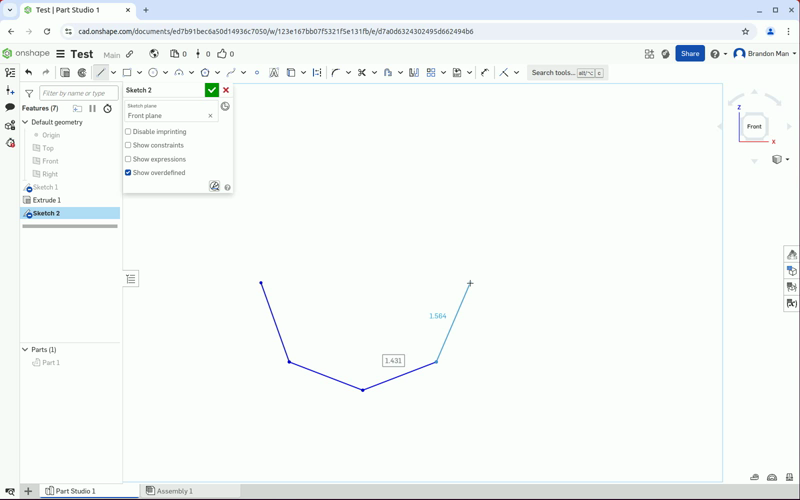
scroll(-6)
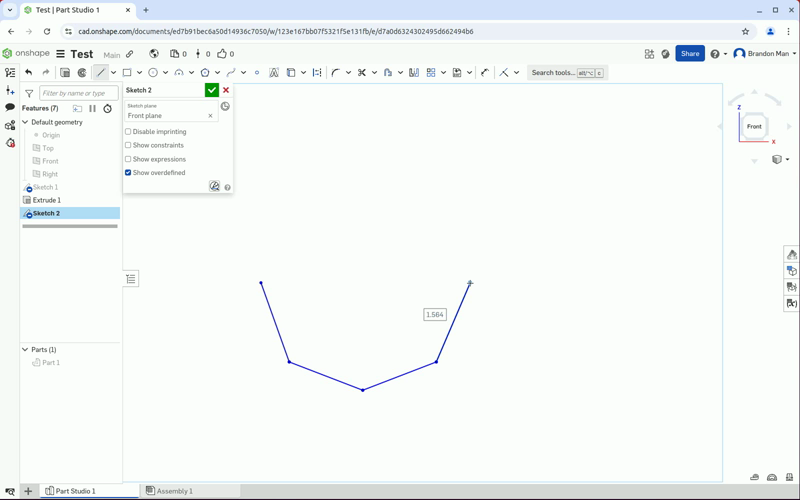
scroll(-6)
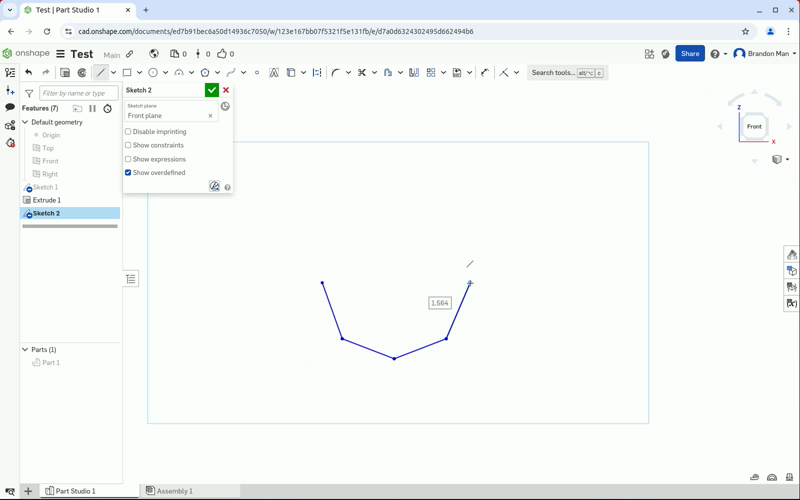
scroll(-6)
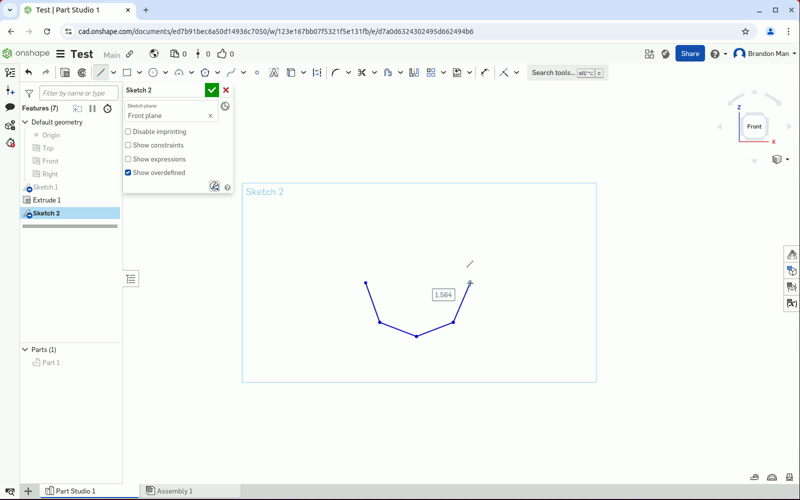
scroll(-6)
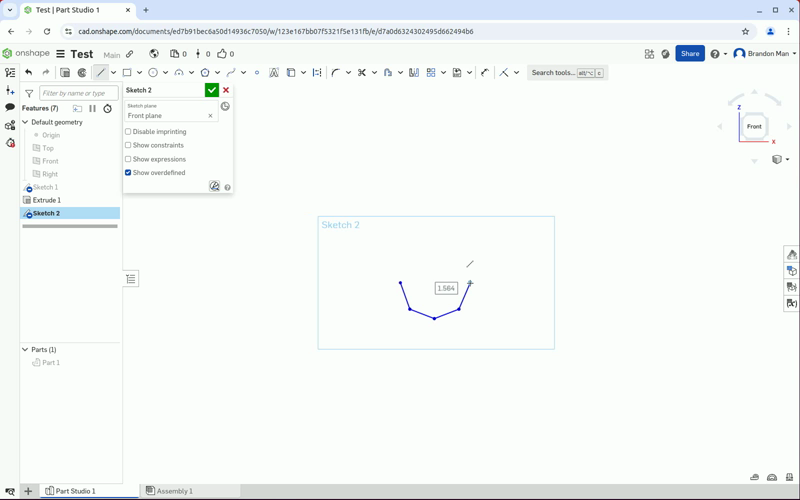
scroll(-6)
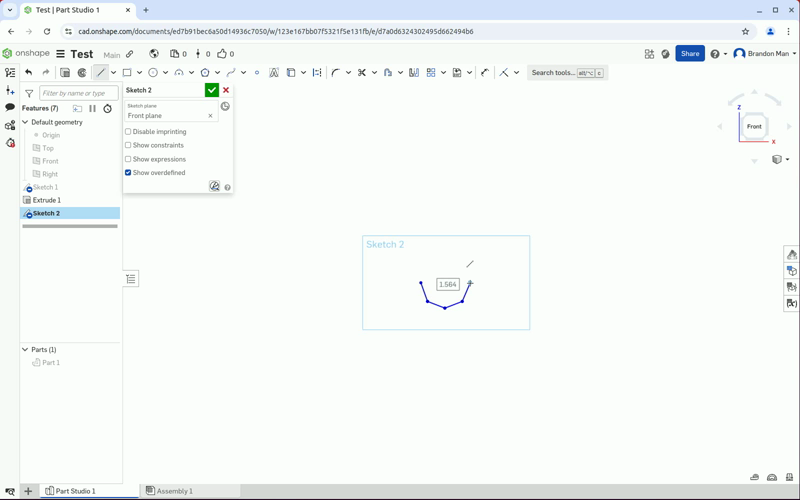
scroll(-6)
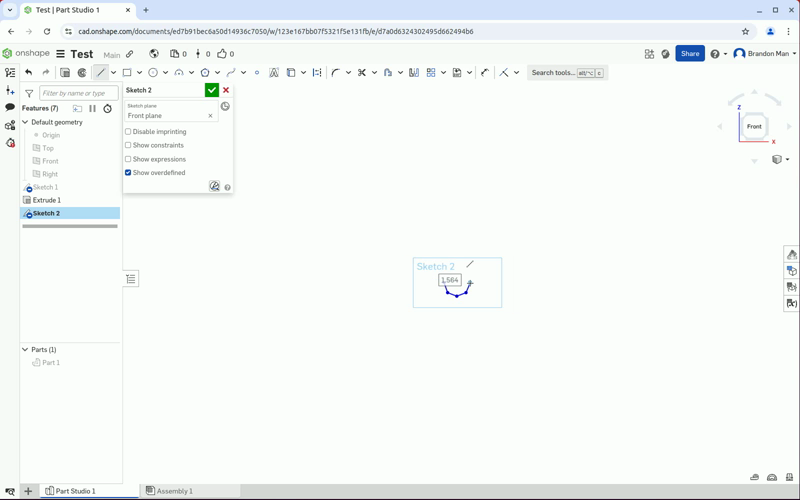
scroll(-6)
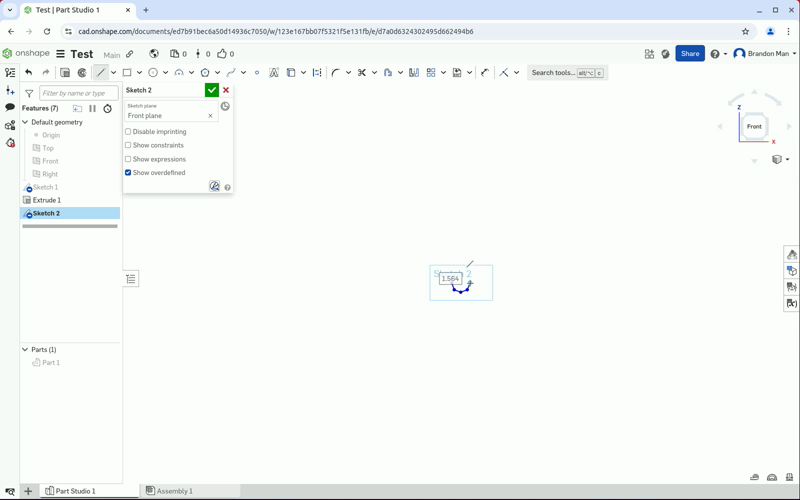
key_up(shift)
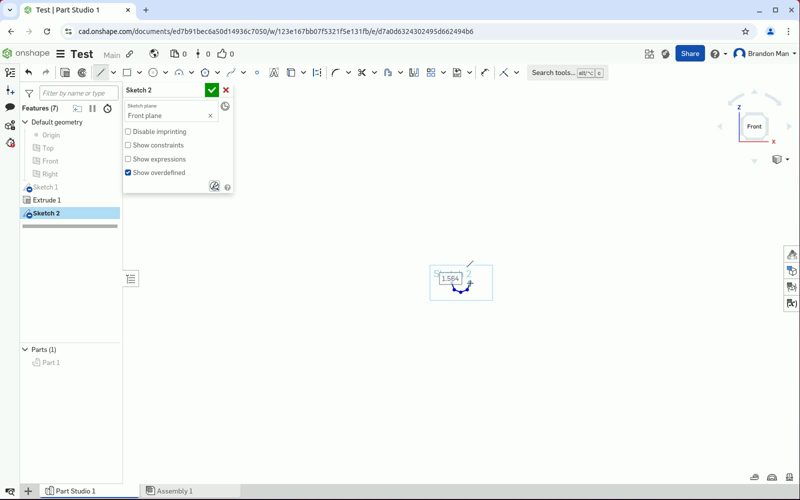
mouse_move(500, 282)
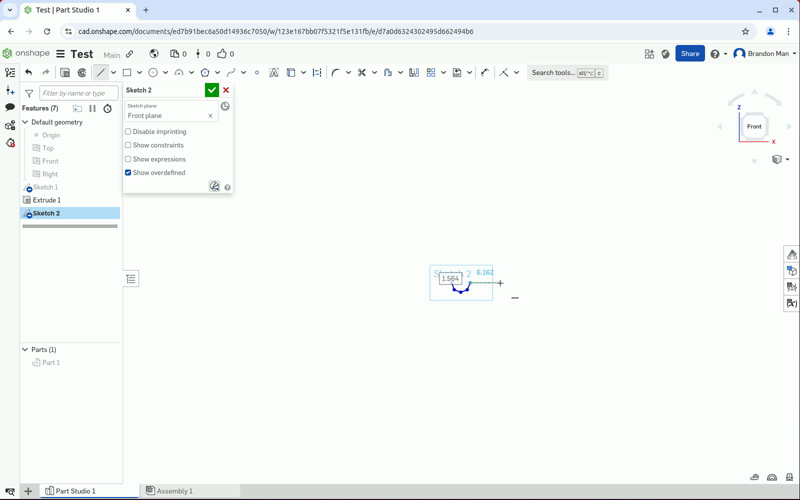
key_down(shift)
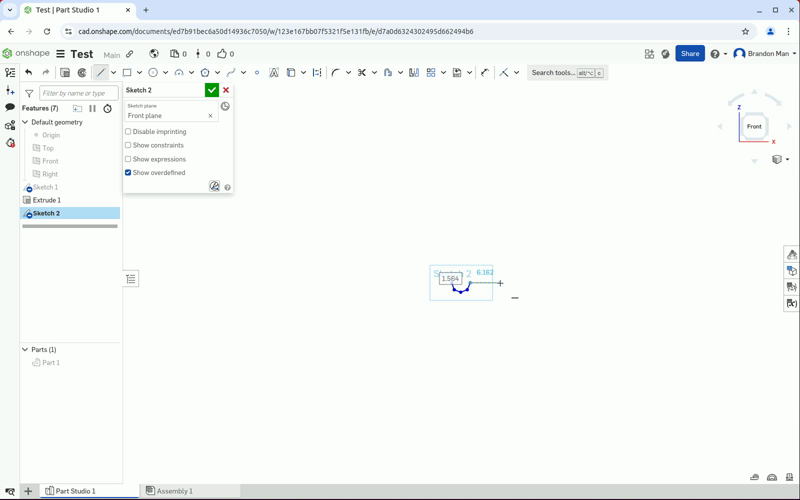
mouse_move(451, 282)
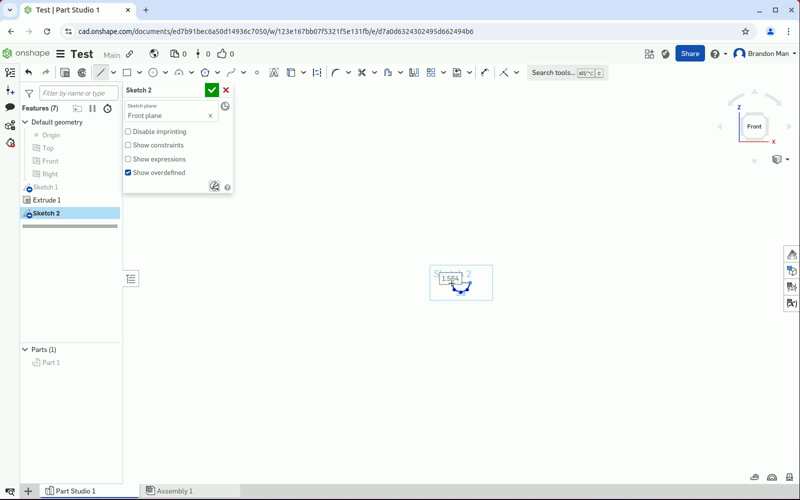
key_up(shift)
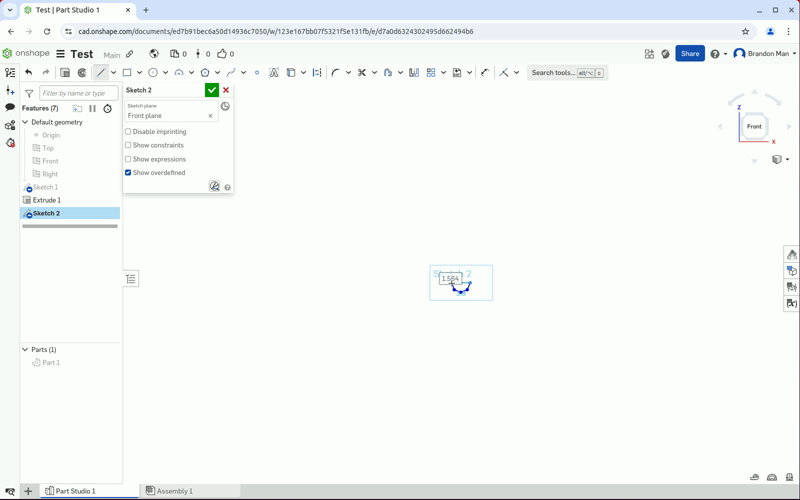
click(451, 282)
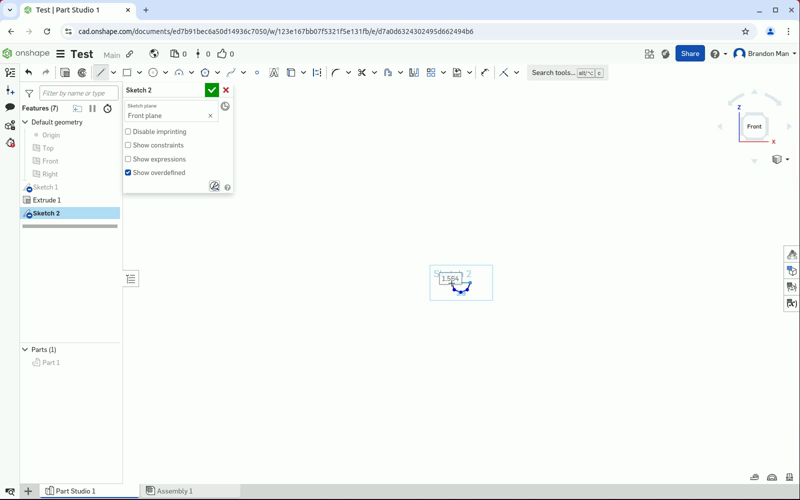
key(esc)
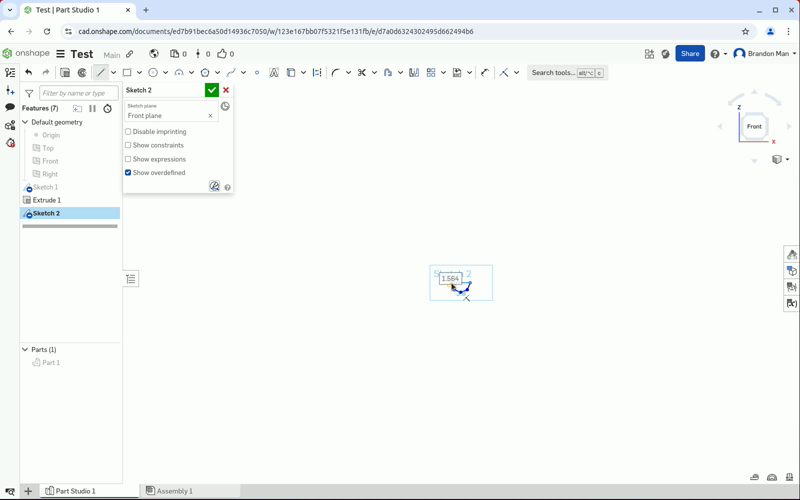
mouse_move(453, 287)
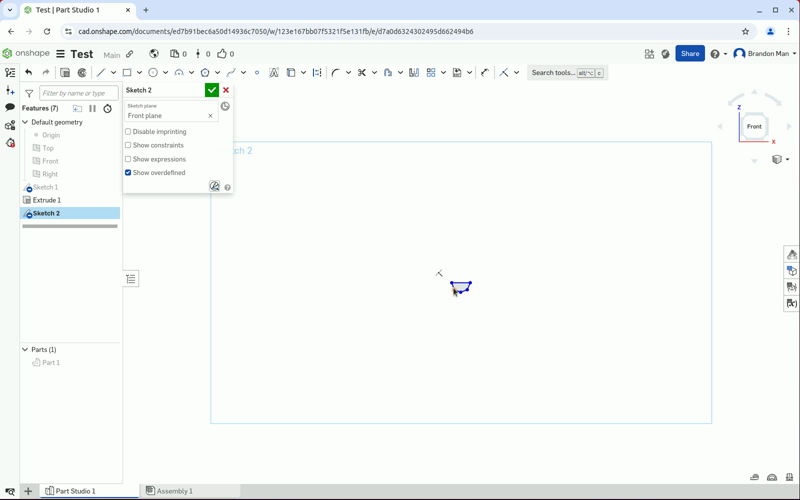
scroll(6)
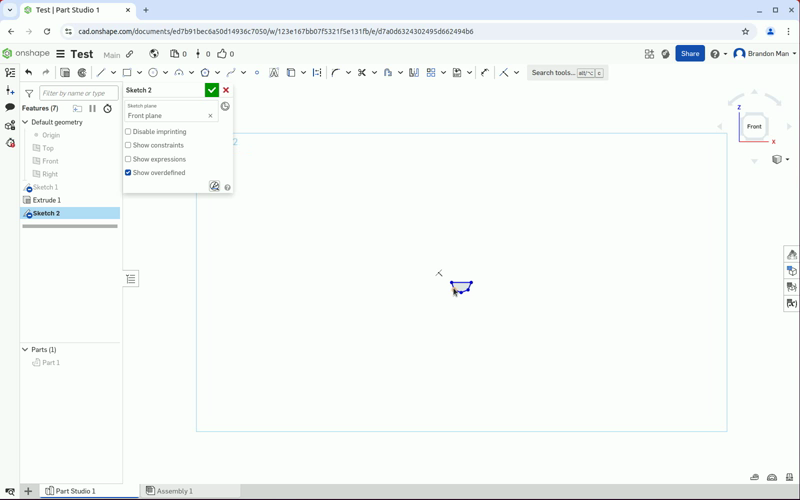
scroll(6)
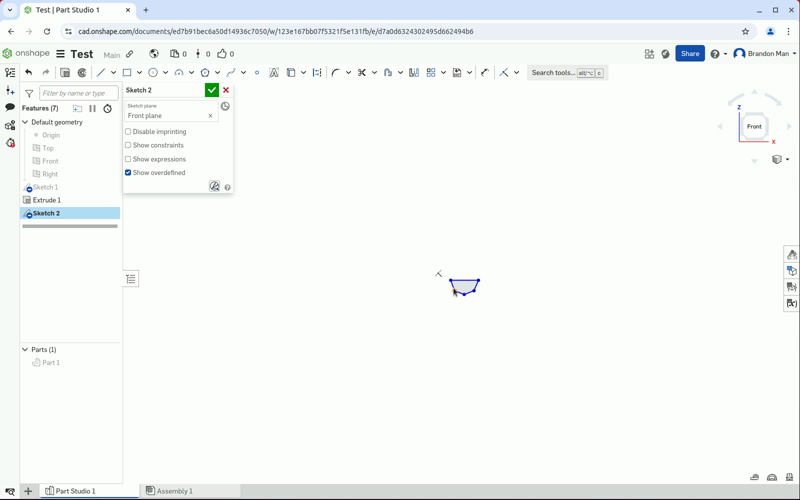
scroll(6)
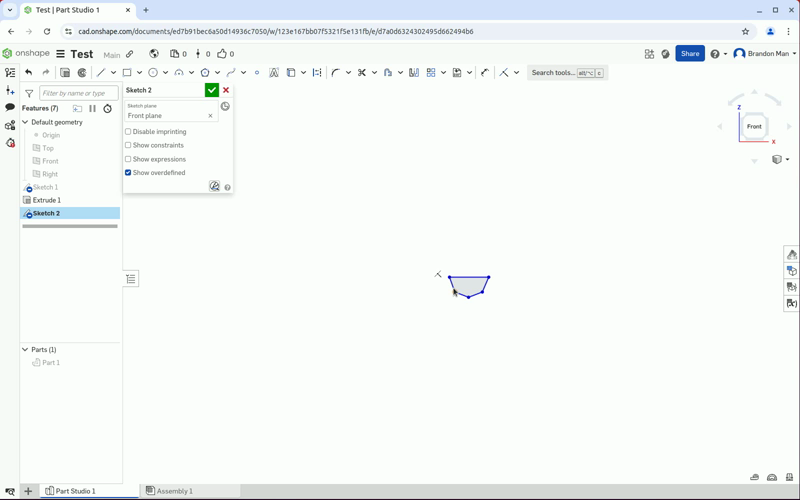
scroll(6)
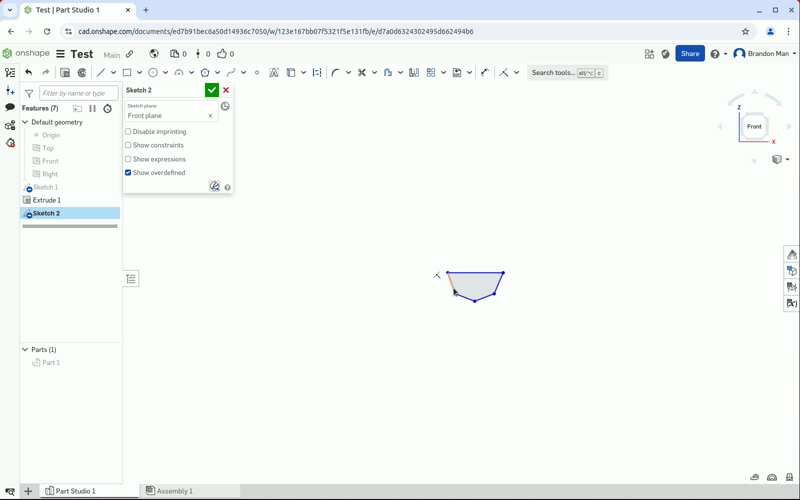
scroll(6)
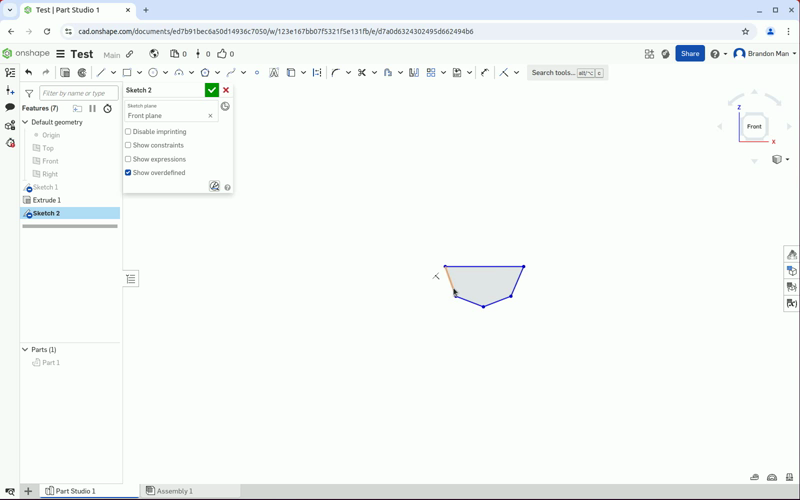
scroll(6)
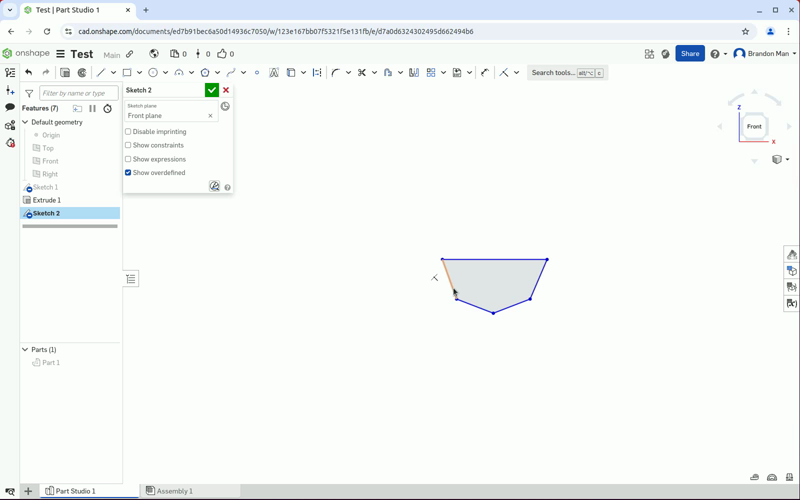
scroll(6)
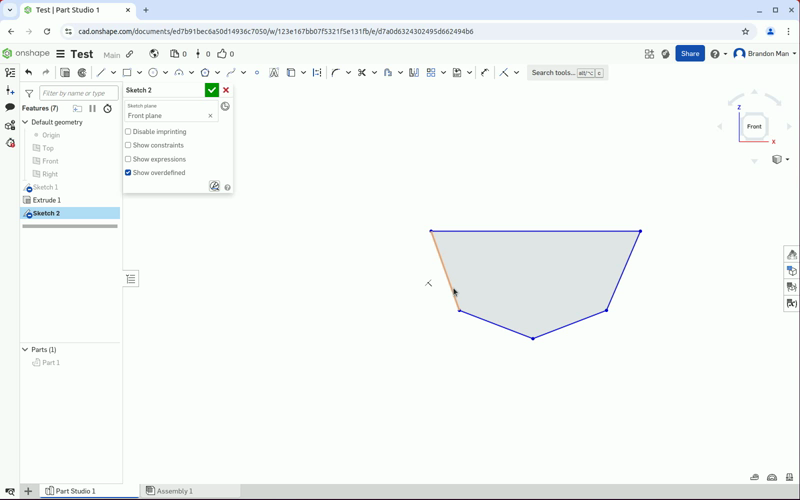
click(453, 287)
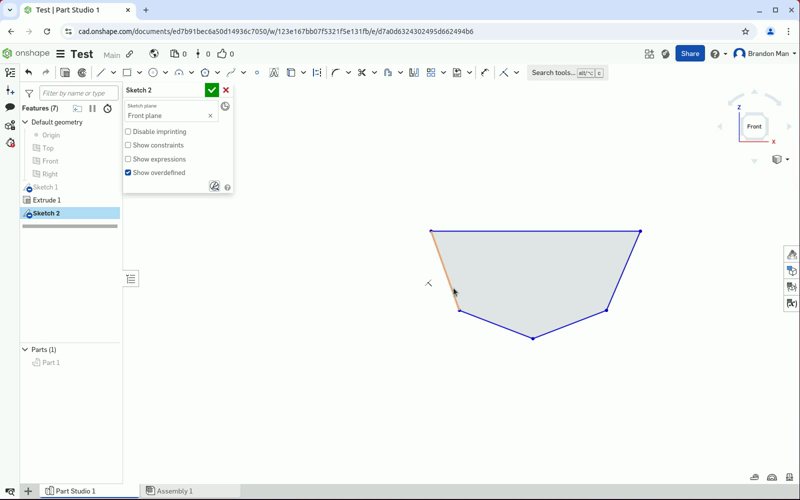
scroll(-6)
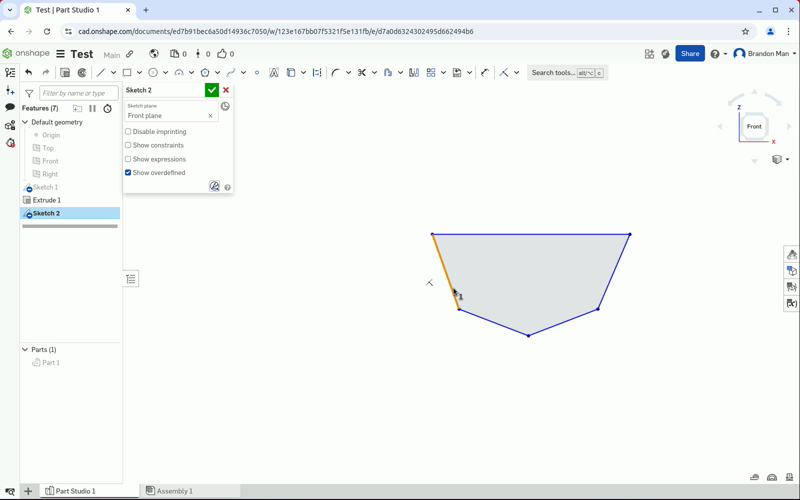
scroll(-6)
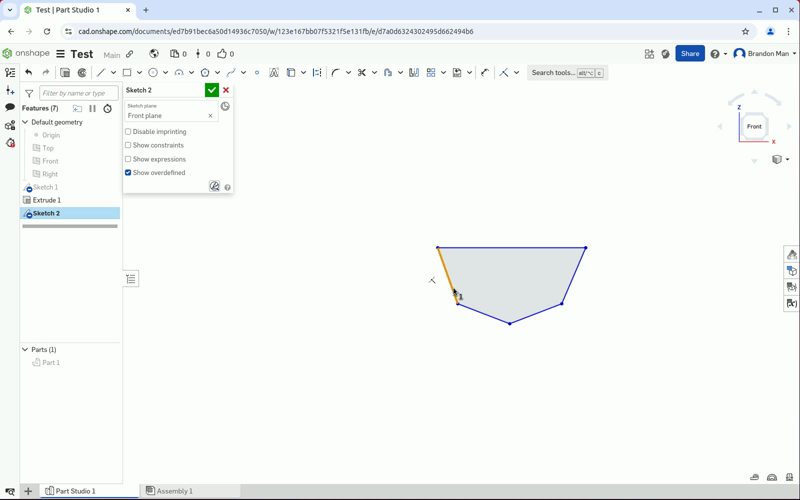
scroll(-6)
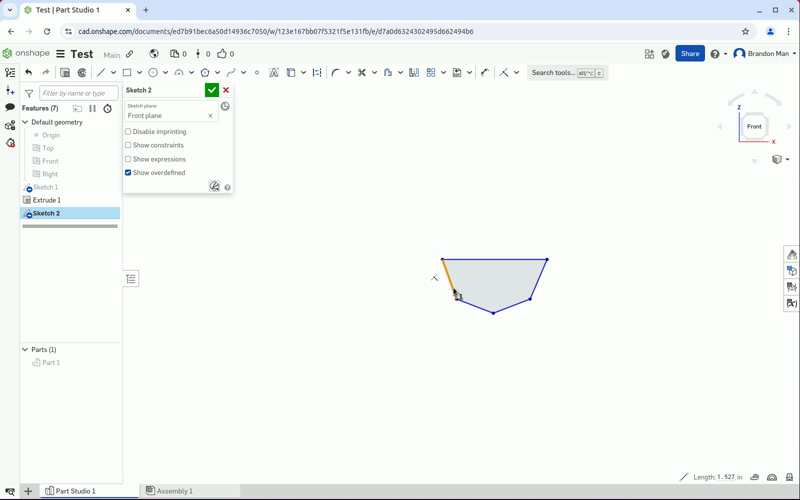
scroll(-6)
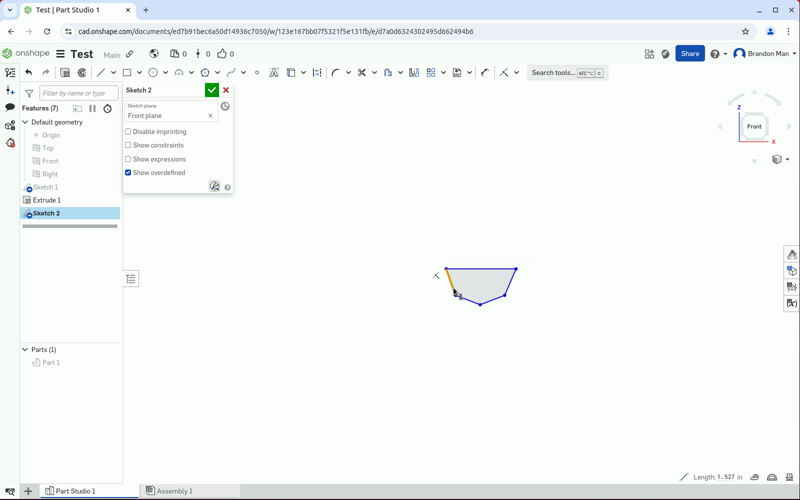
scroll(-6)
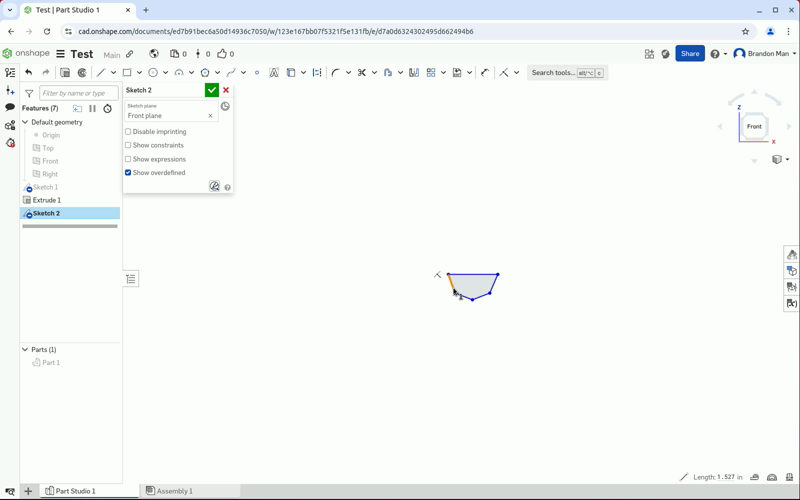
scroll(-6)
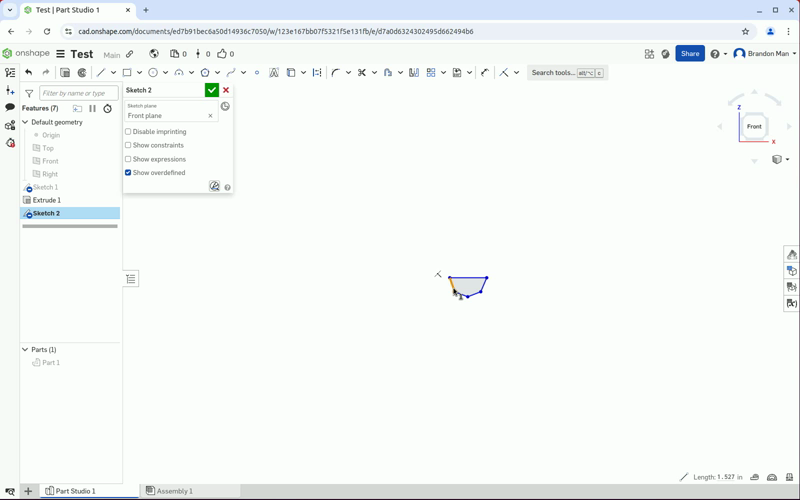
scroll(-6)
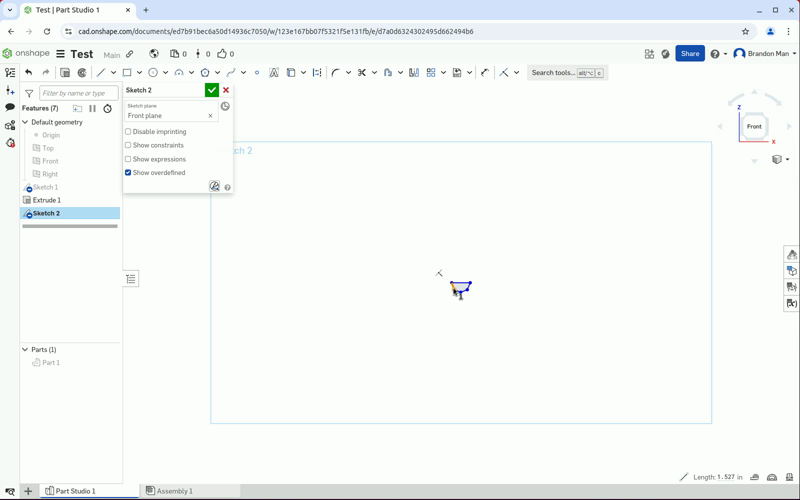
mouse_move(73, 352)
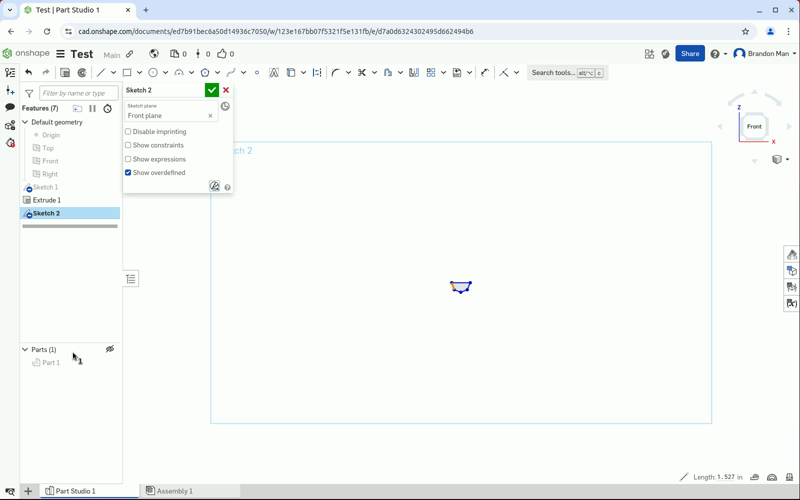
key(shift+y)
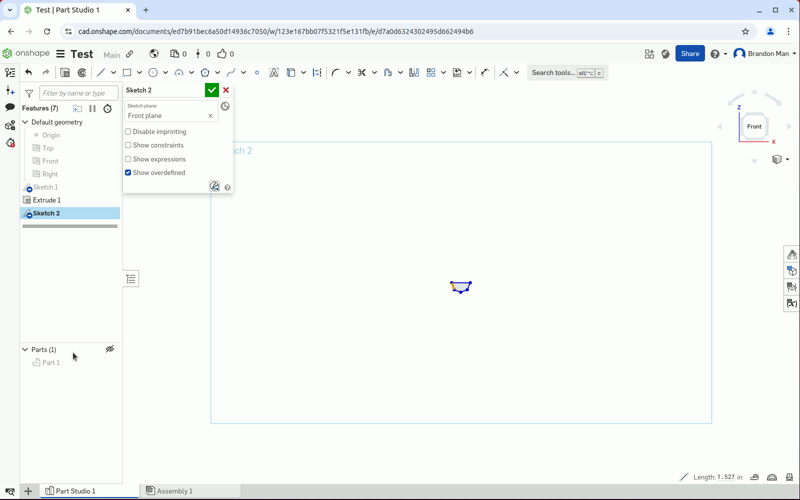
key(shift+e)
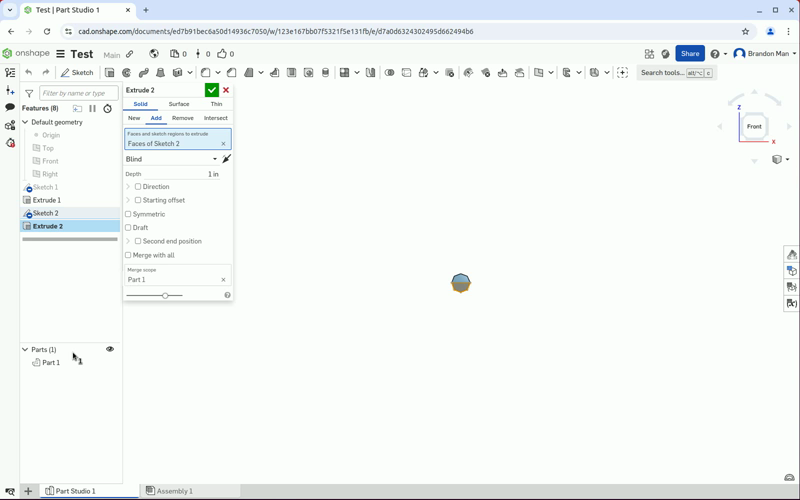
mouse_move(143, 106)
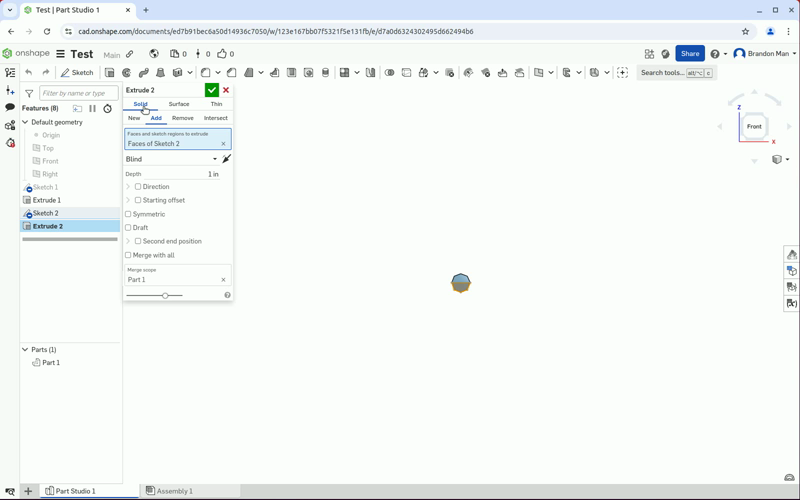
click(143, 106)
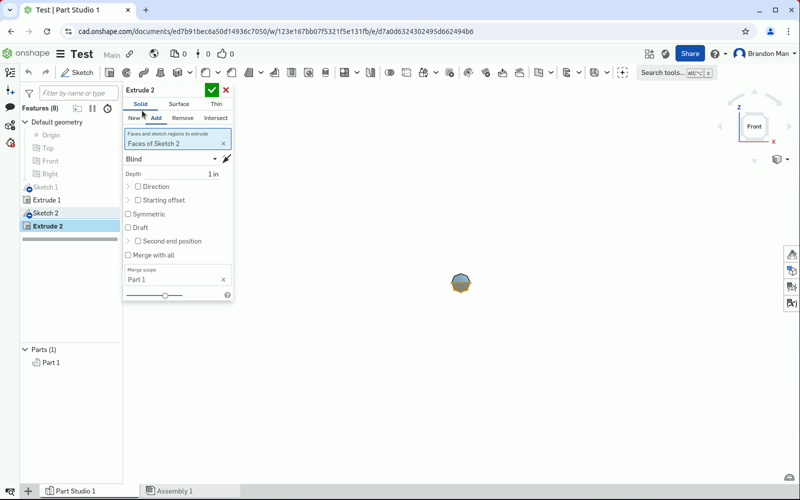
mouse_move(137, 120)
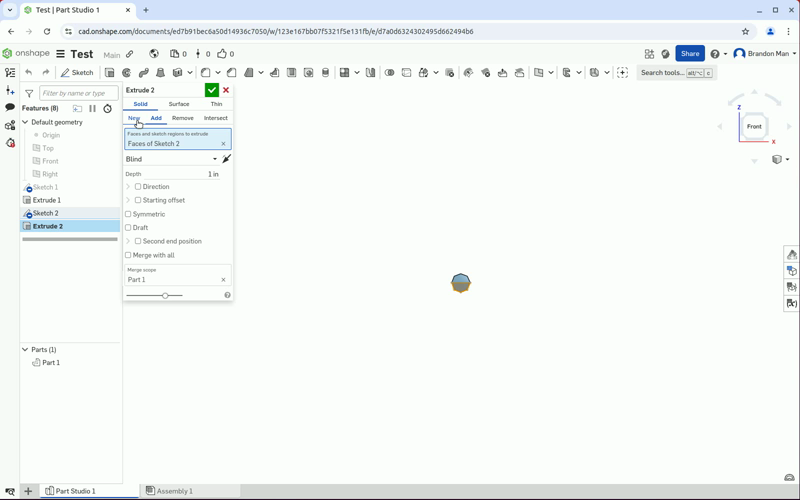
click(137, 120)
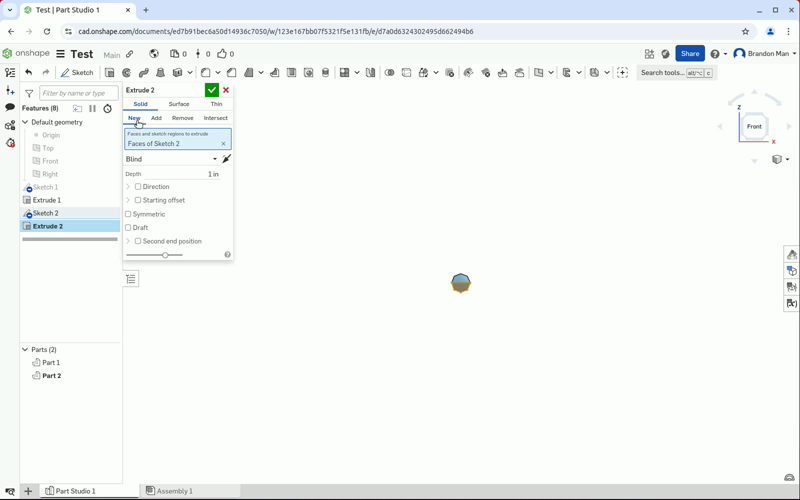
key(tab, 4)
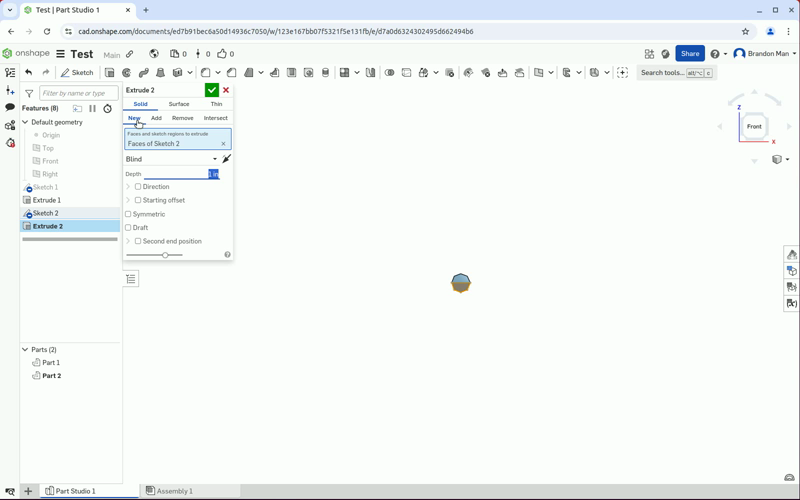
text(46.216)
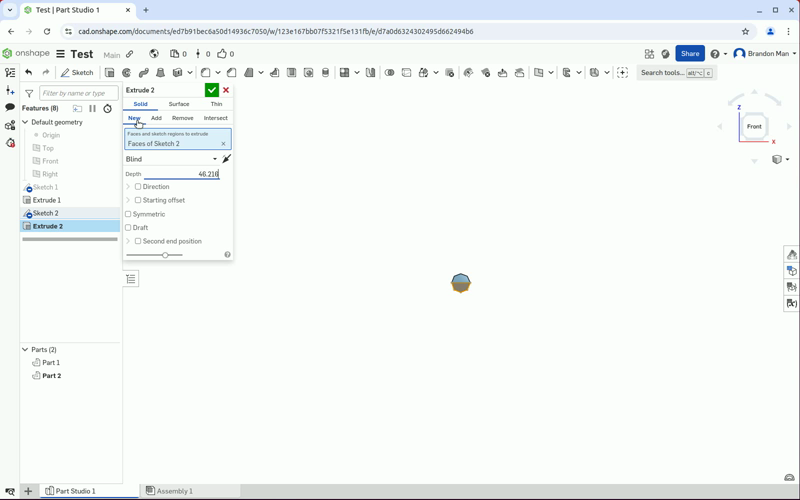
key(tab, 3)
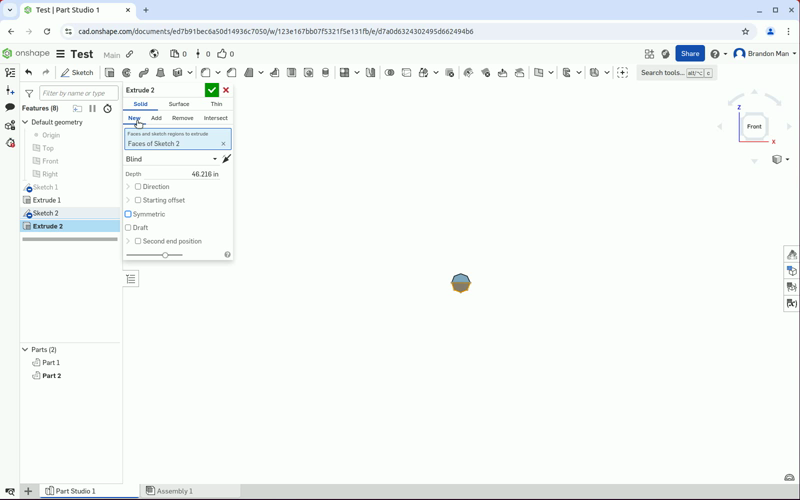
key(space)
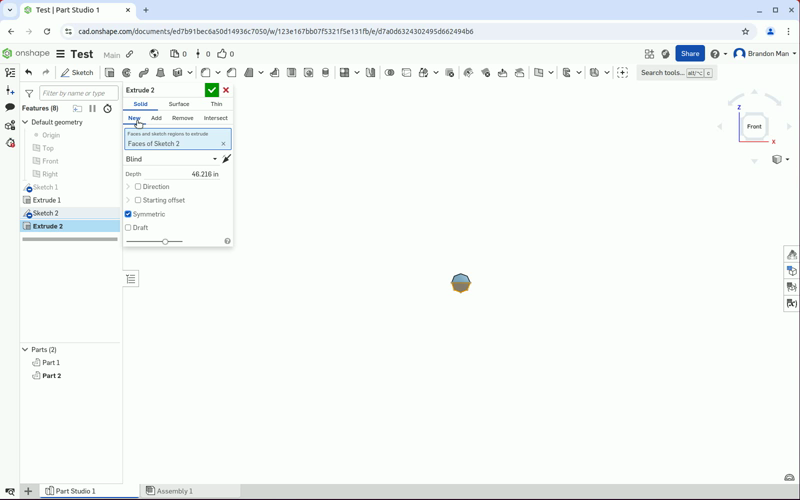
key(enter)
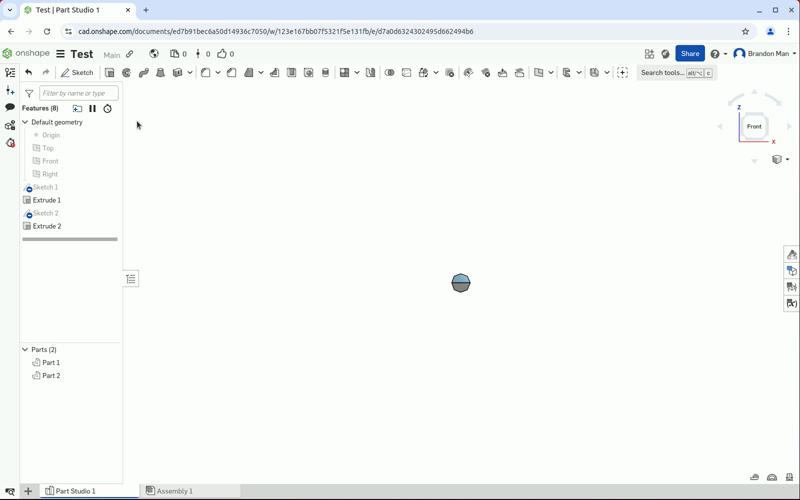
key(shift+h)
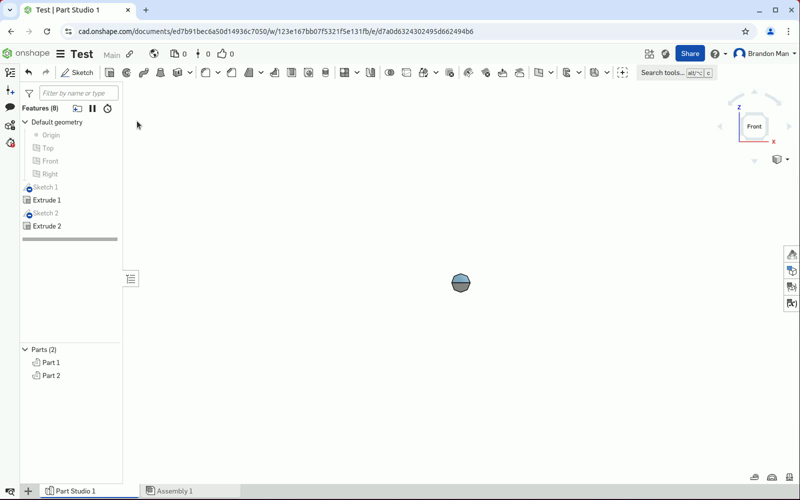
key(shift+h)
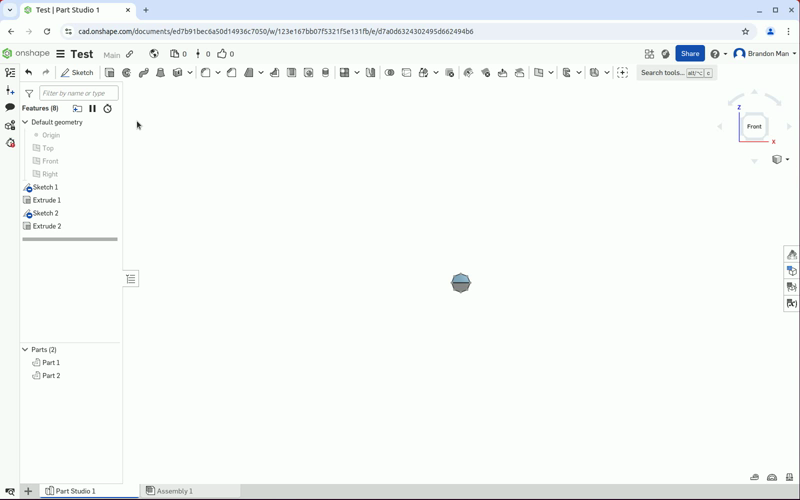
key(shift+7)
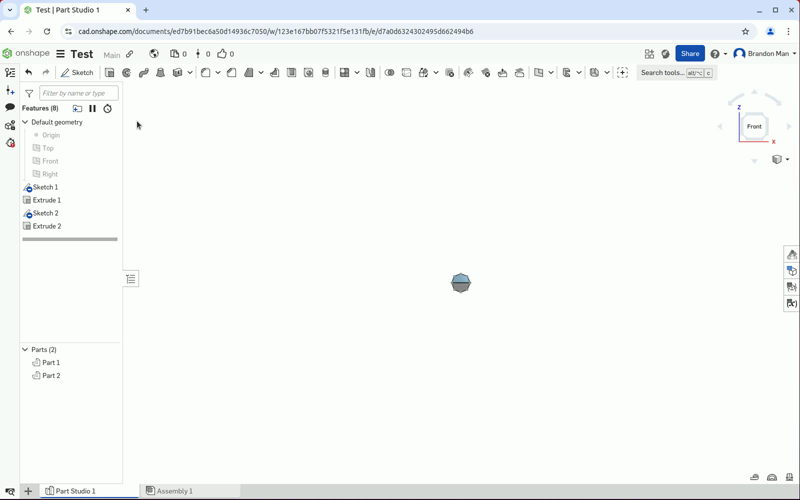
key(left, 2)
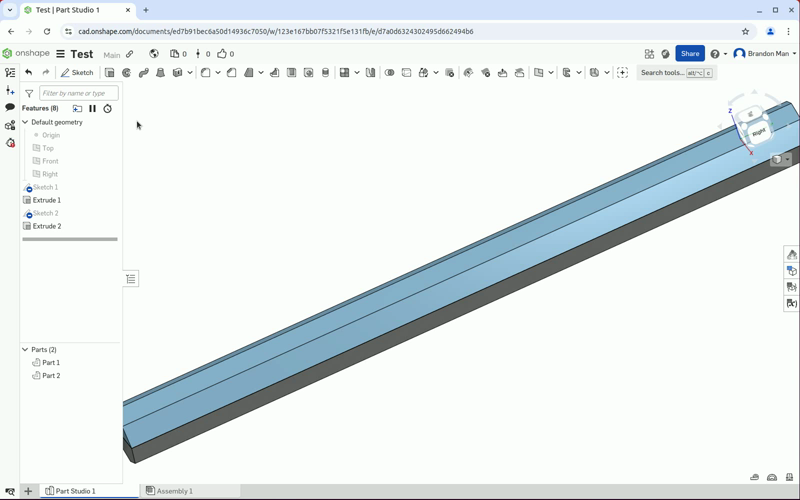
key(down, 2)
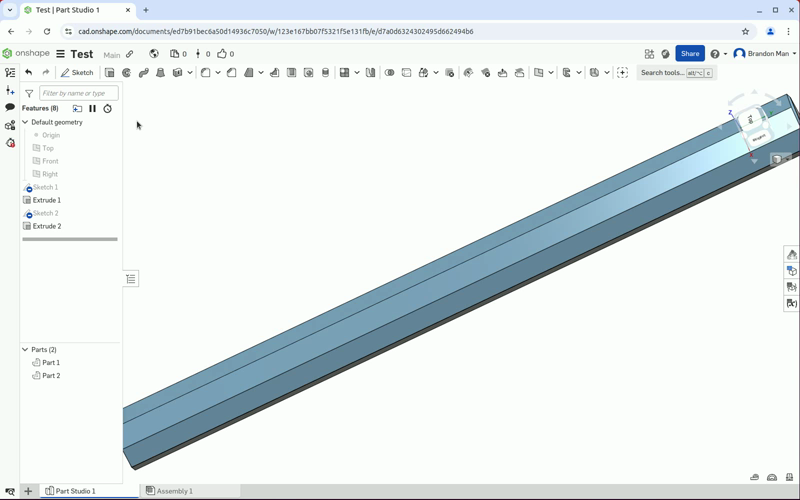
key(up, 2)
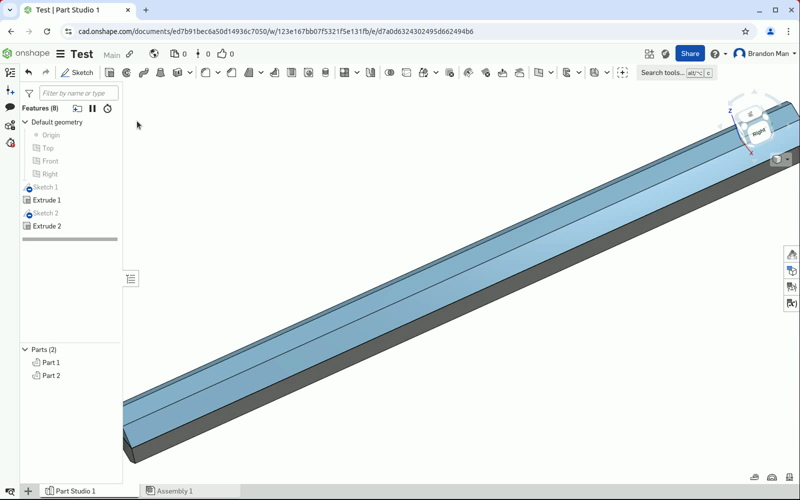
key(right, 2)
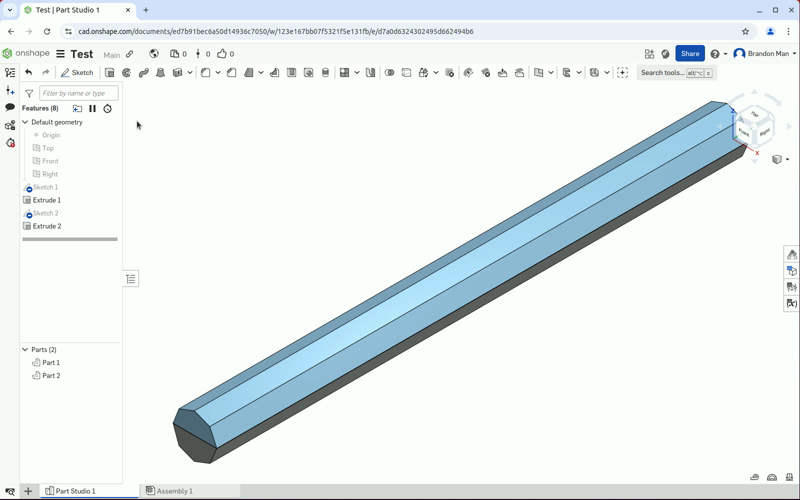
mouse_move(73, 189)
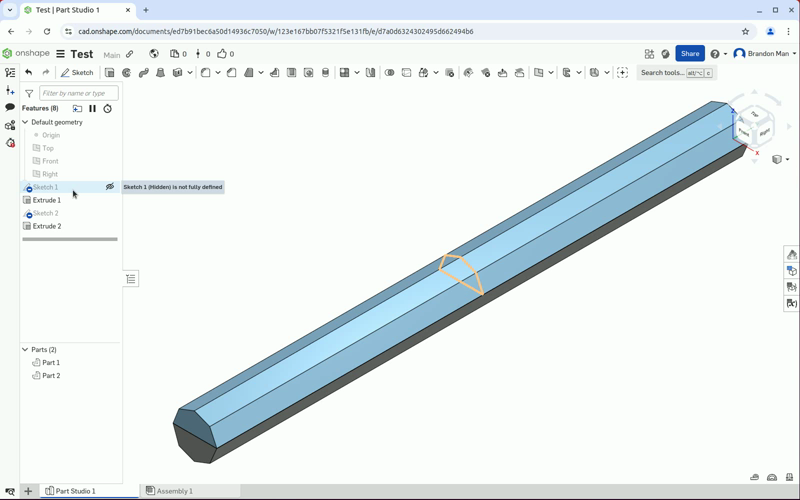
click(73, 189)